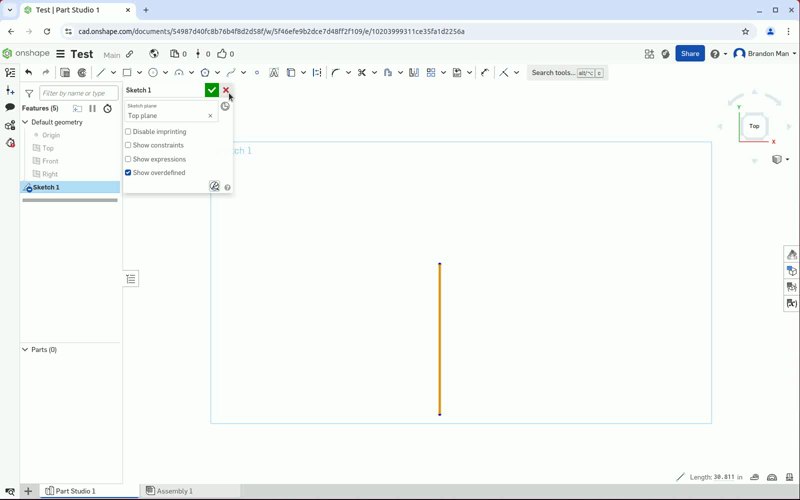
key(shift+h)
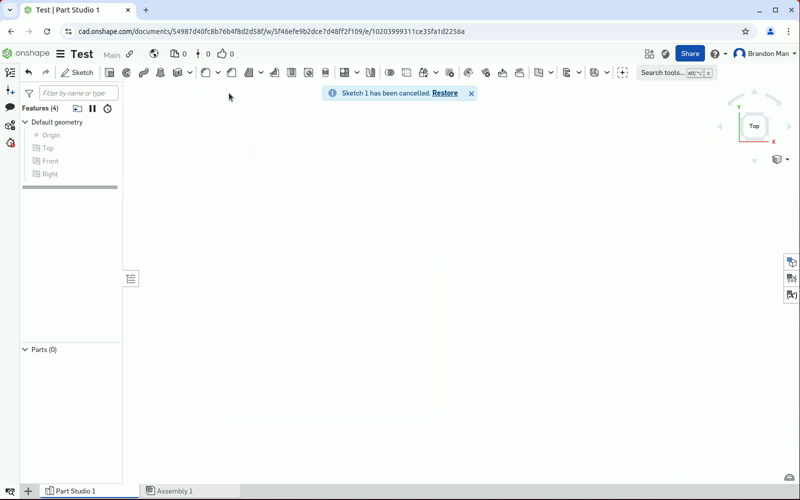
mouse_move(73, 352)
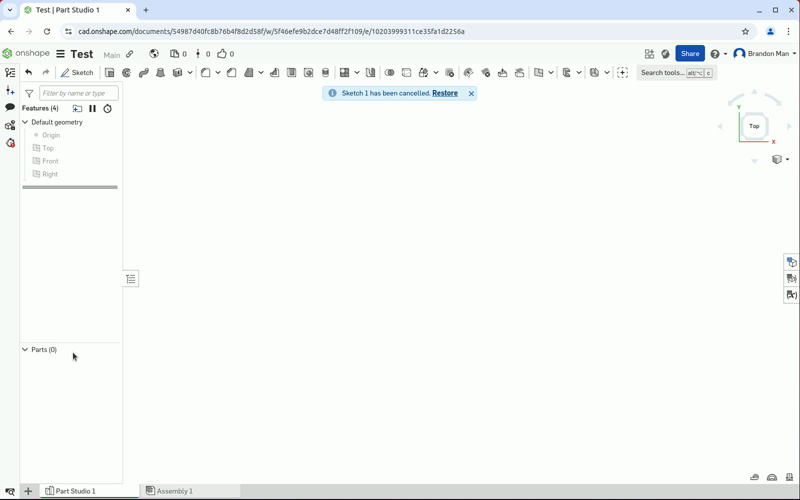
key(y)
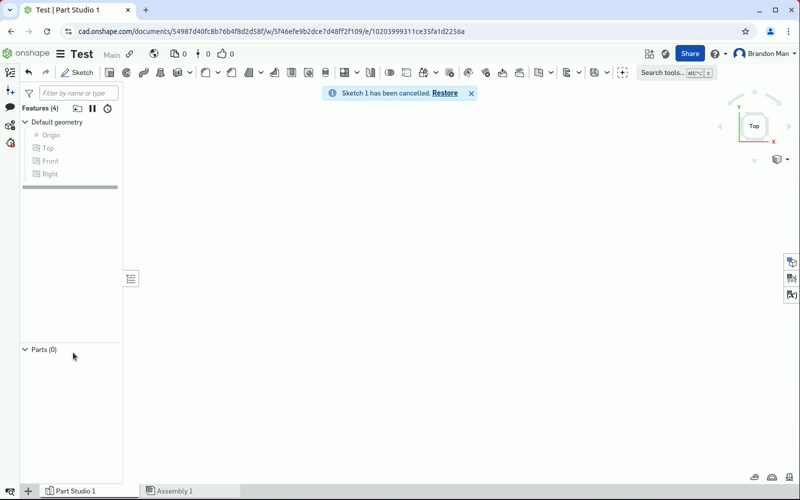
key(shift+p)
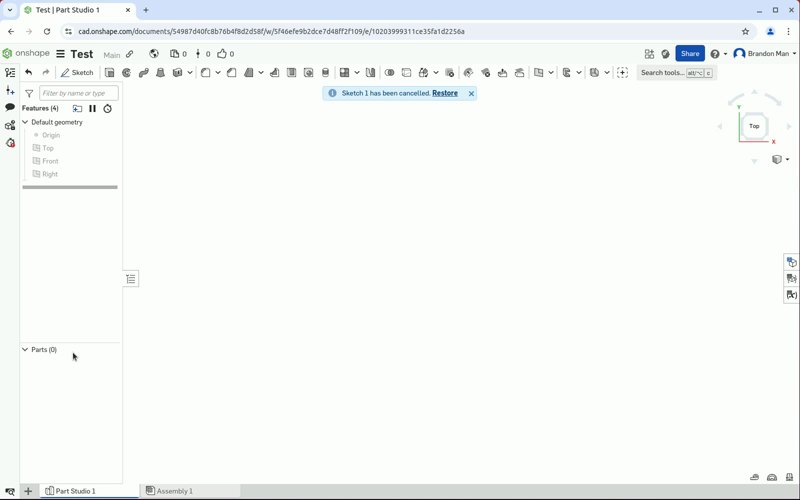
key(space)
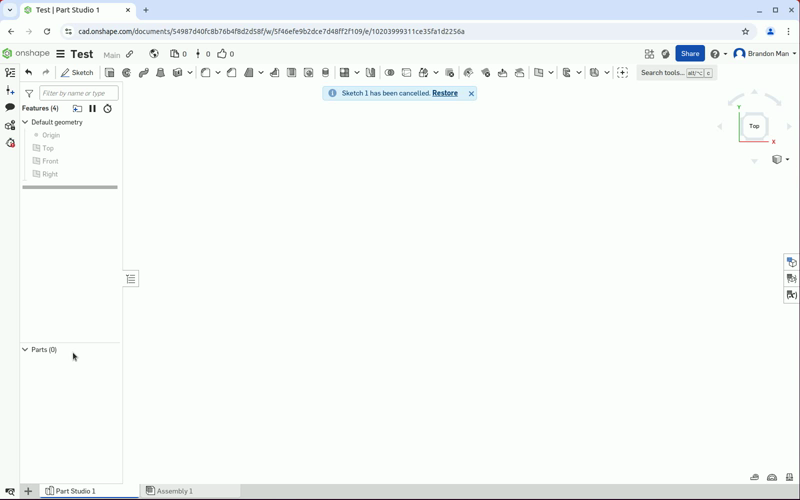
key_down(shift)
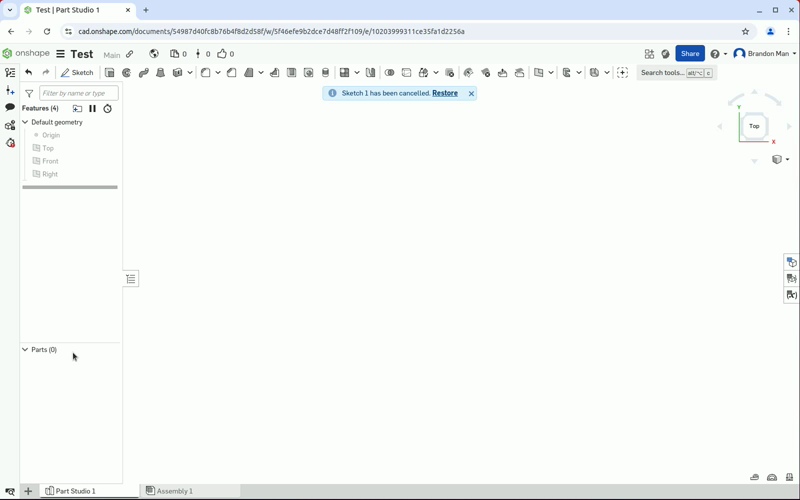
key(up)
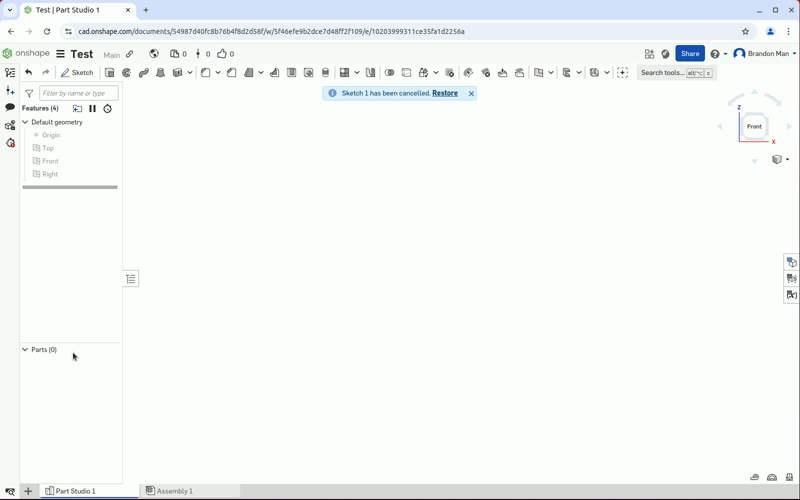
key_up(shift)
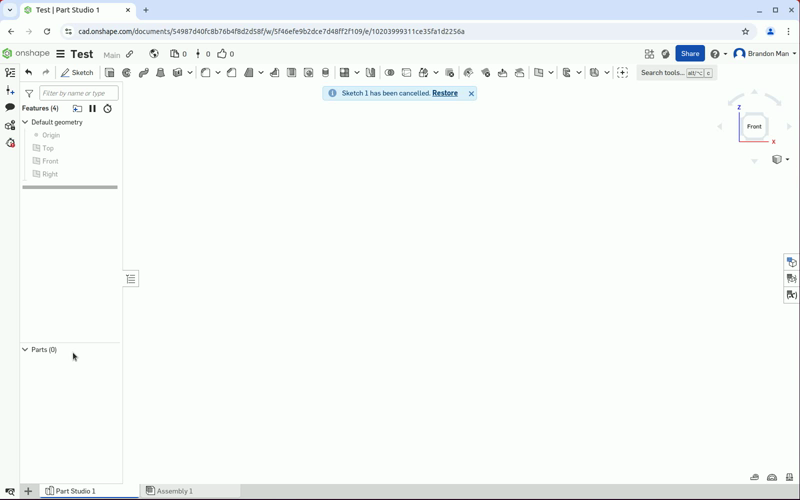
mouse_move(73, 352)
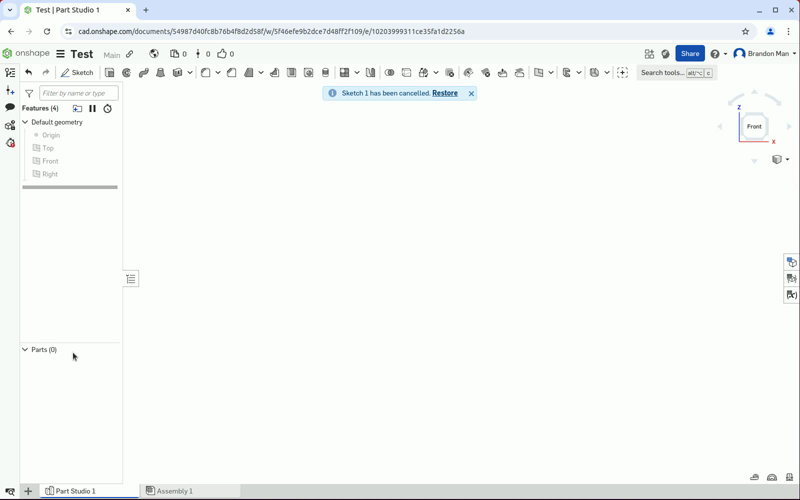
key(shift+y)
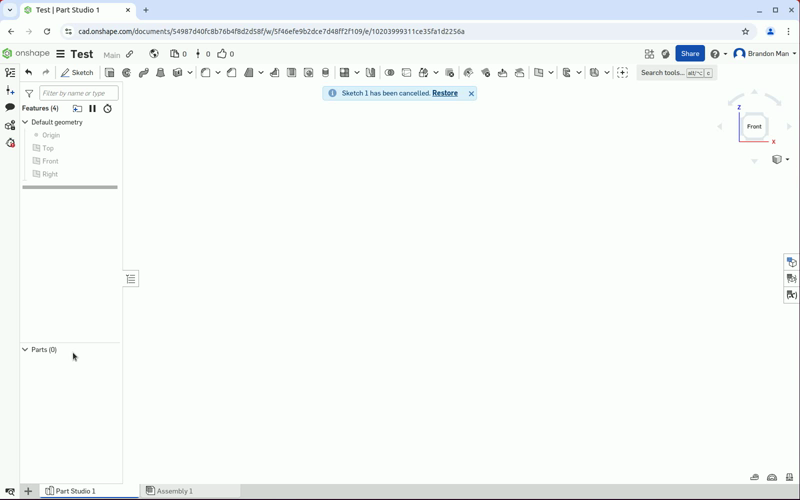
key(shift+s)
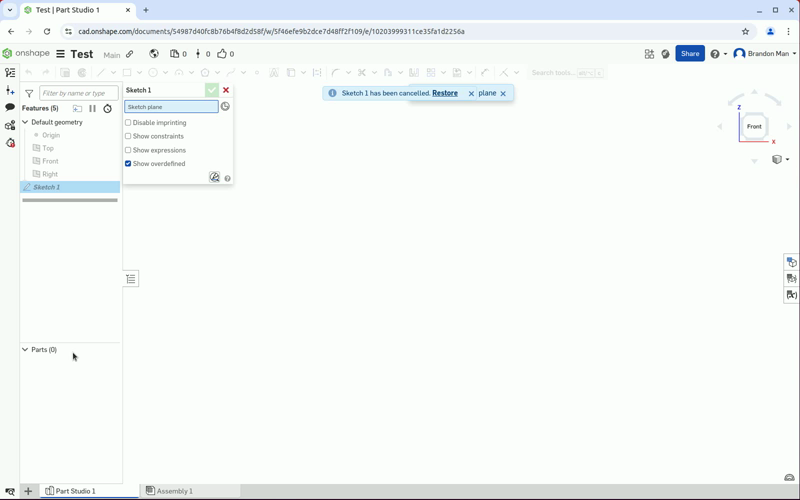
mouse_move(73, 163)
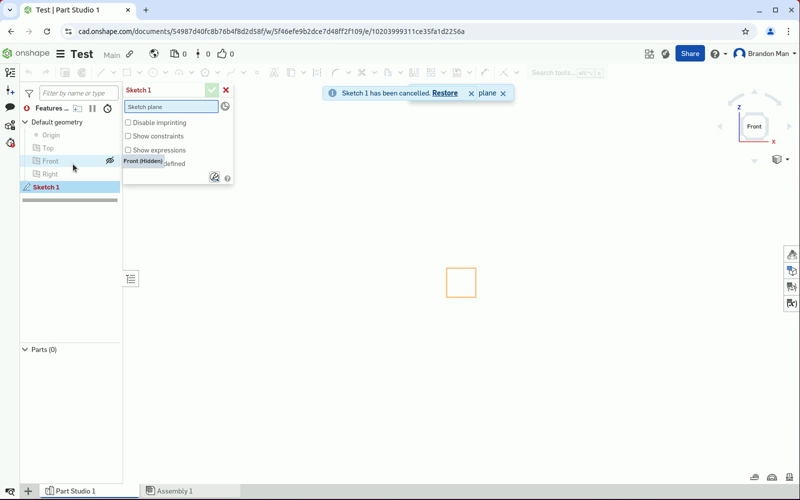
click(73, 163)
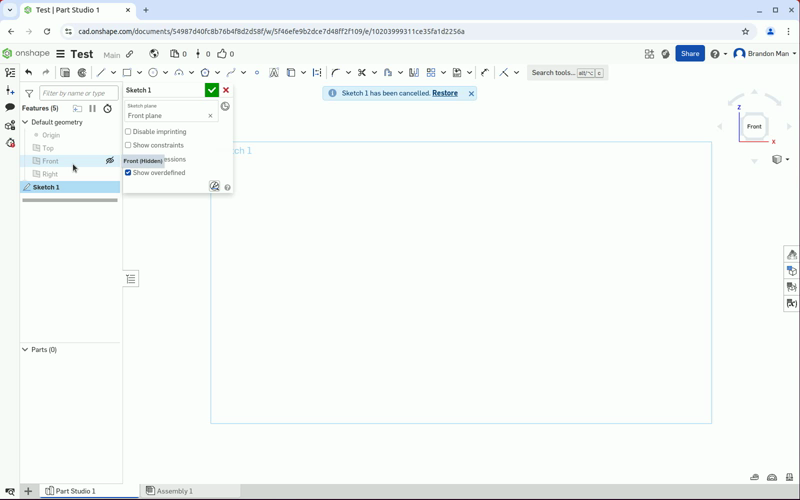
mouse_move(73, 352)
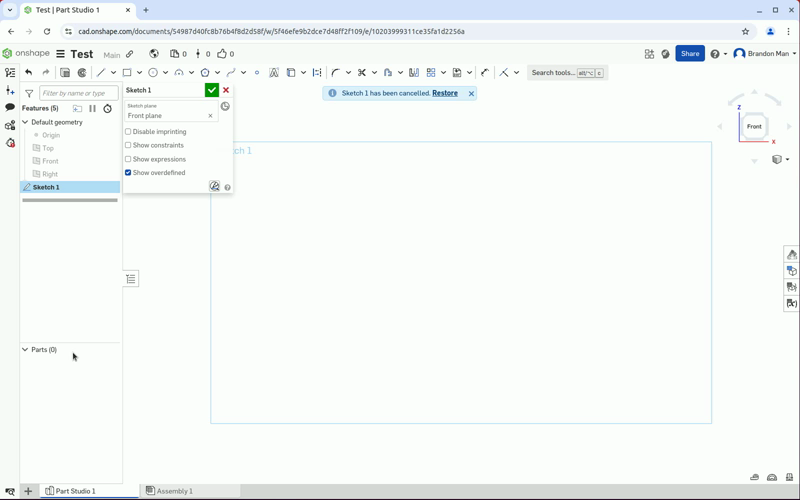
key(y)
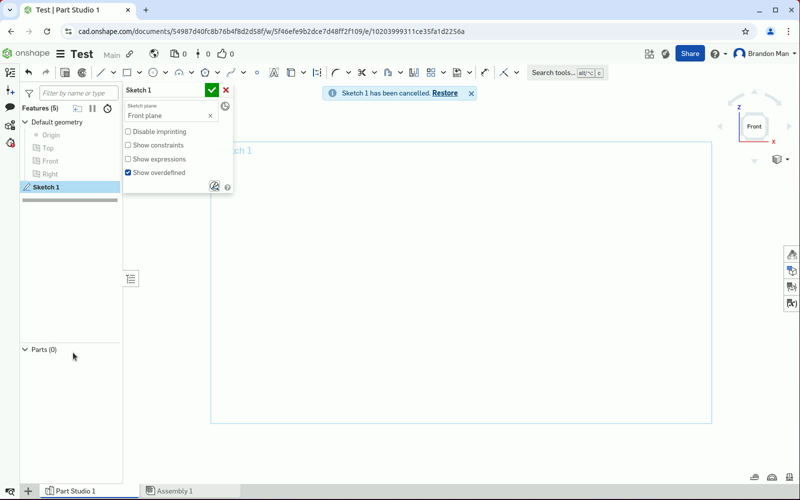
key(c)
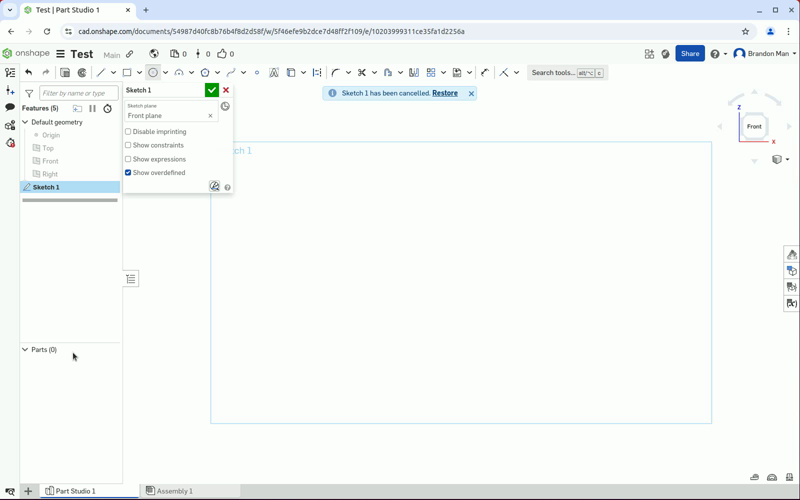
key_down(shift)
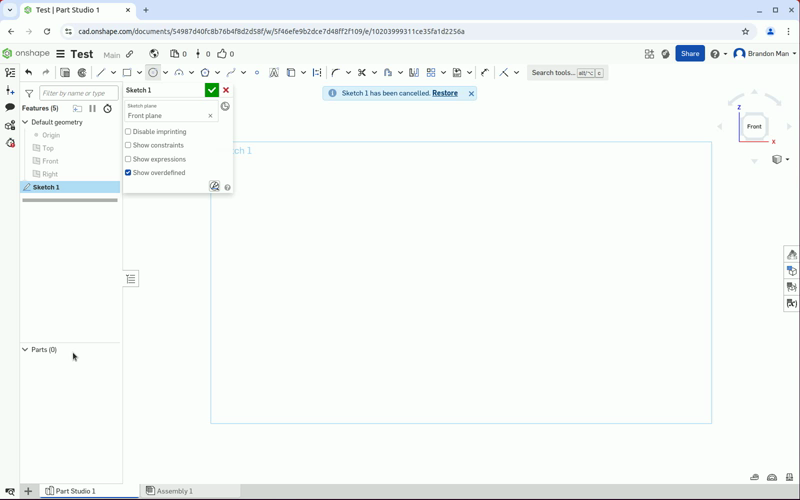
mouse_move(460, 183)
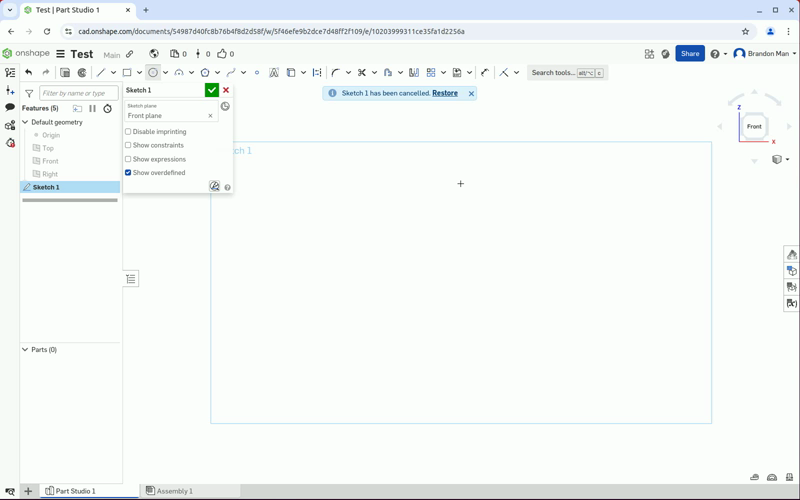
click(460, 183)
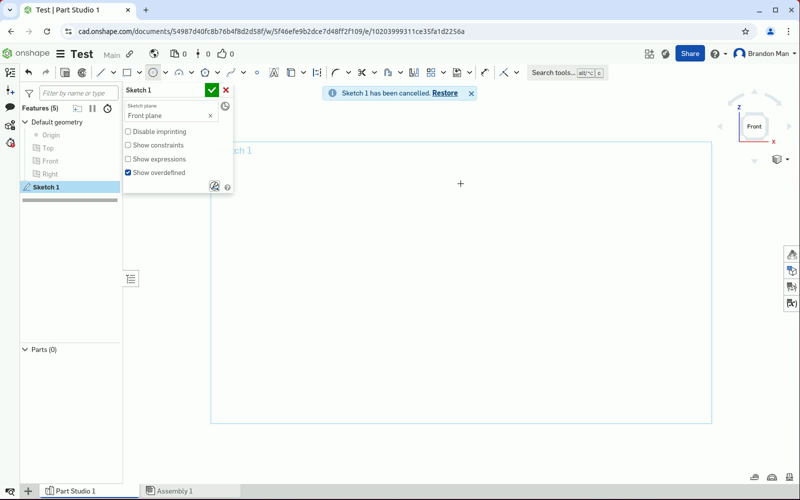
key_up(shift)
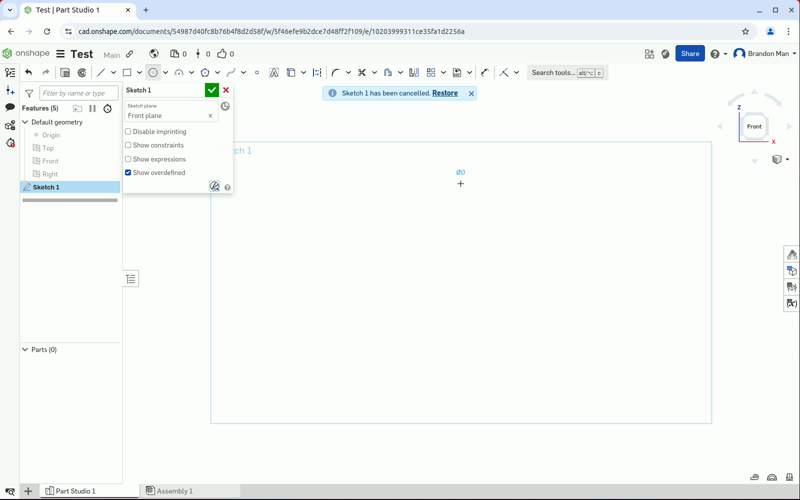
mouse_move(473, 183)
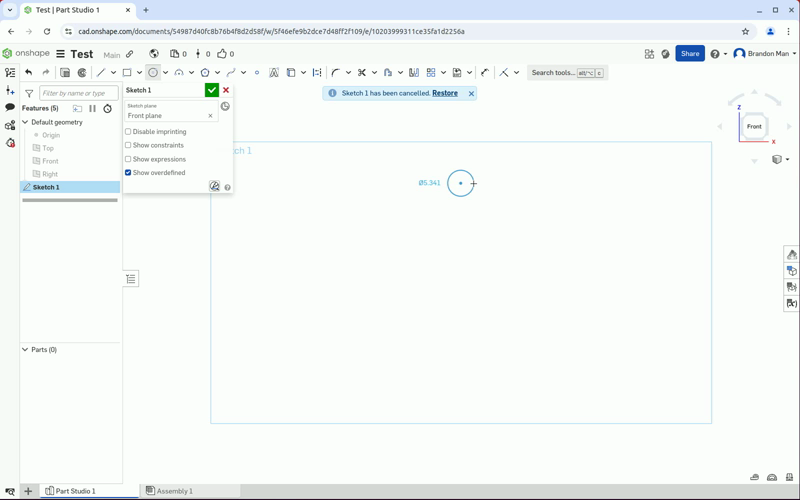
click(473, 183)
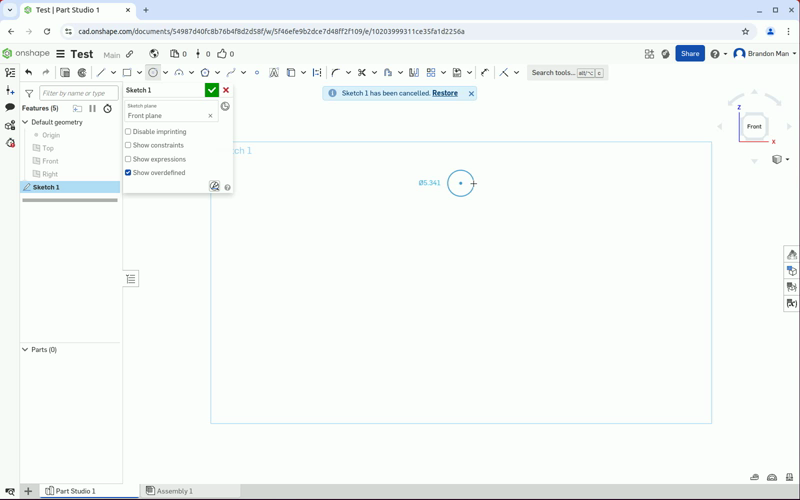
key(esc)
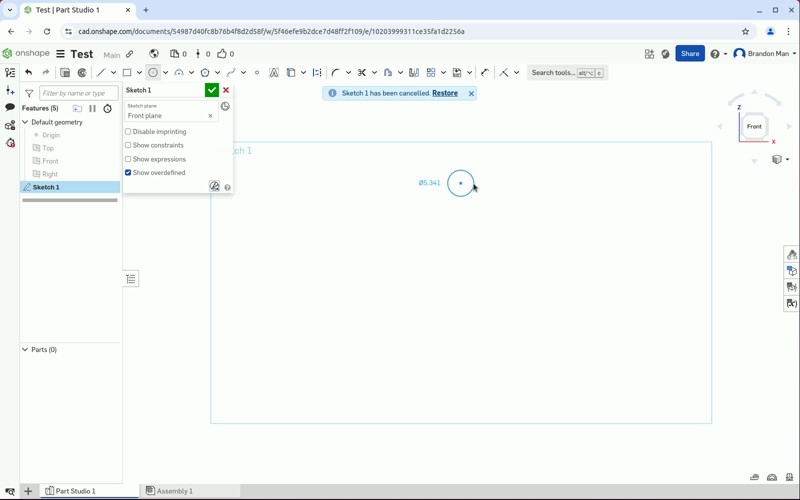
mouse_move(457, 190)
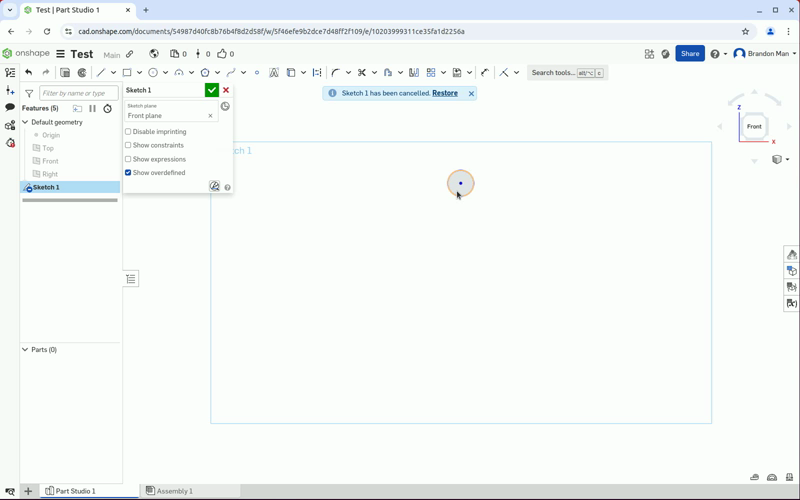
scroll(6)
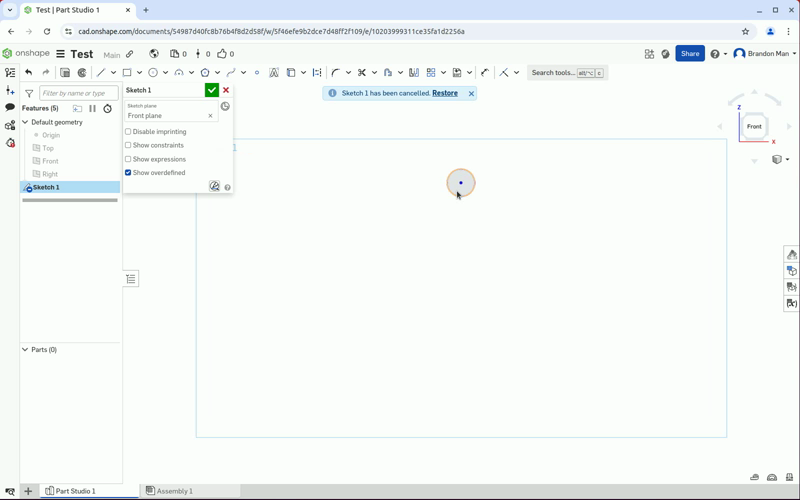
scroll(6)
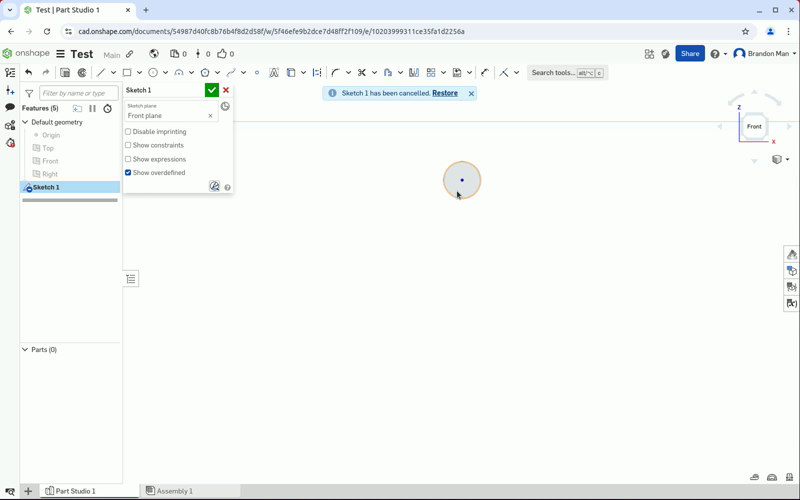
scroll(6)
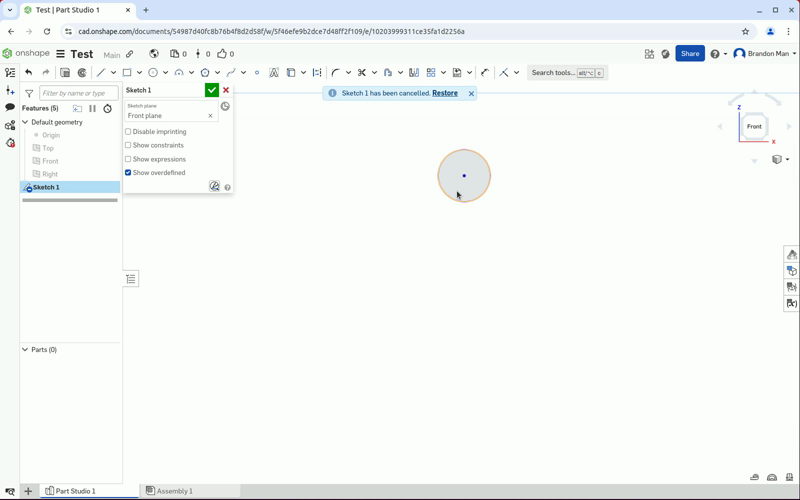
scroll(6)
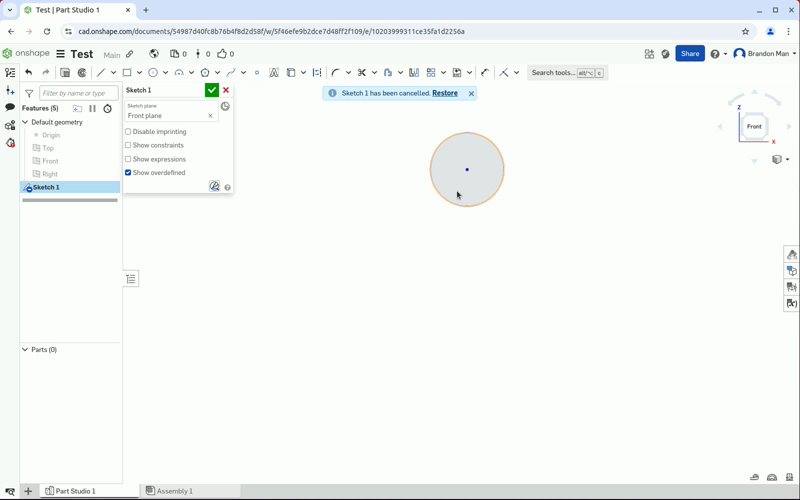
scroll(6)
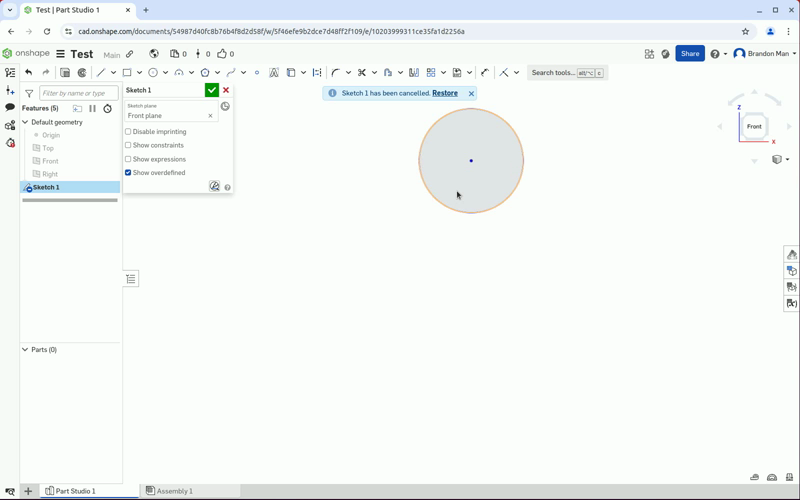
scroll(6)
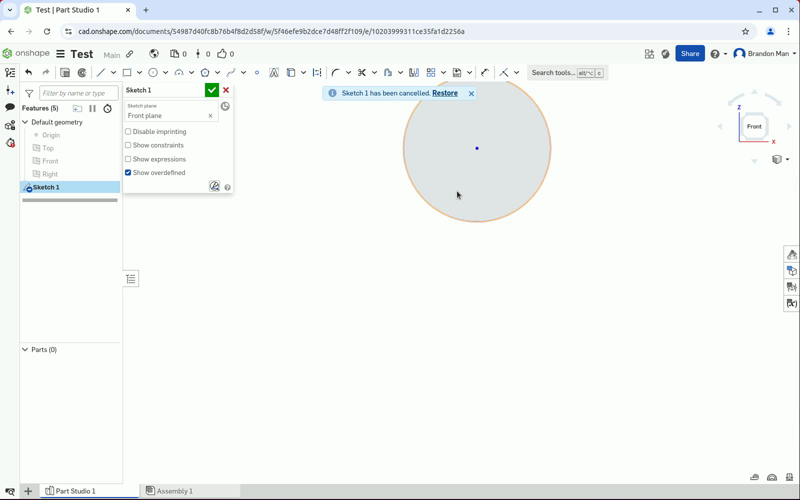
scroll(6)
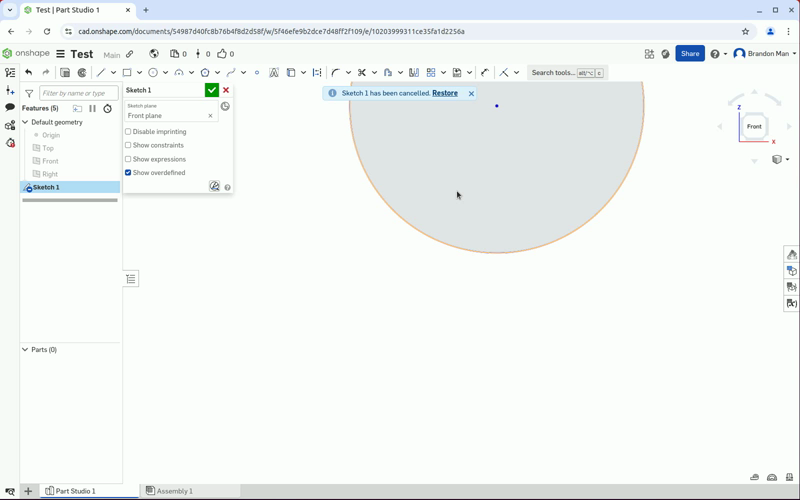
click(457, 190)
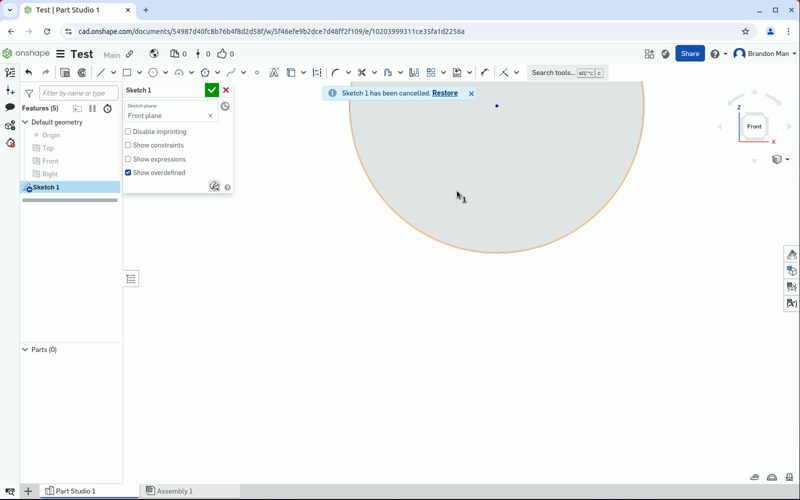
scroll(-6)
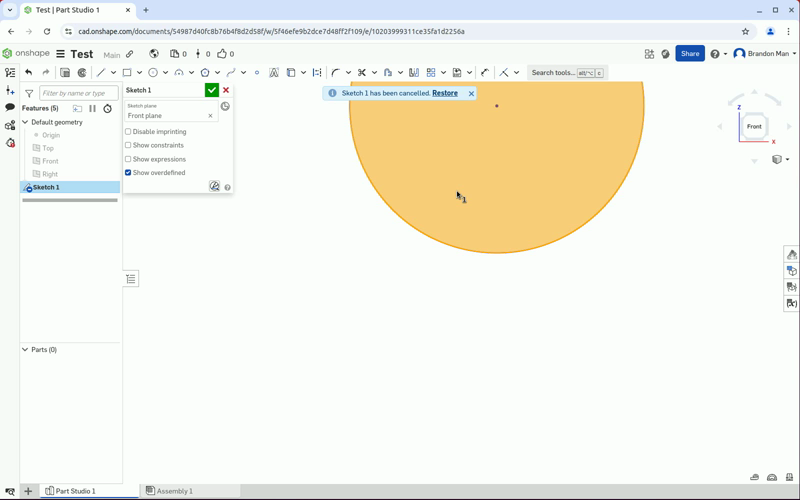
scroll(-6)
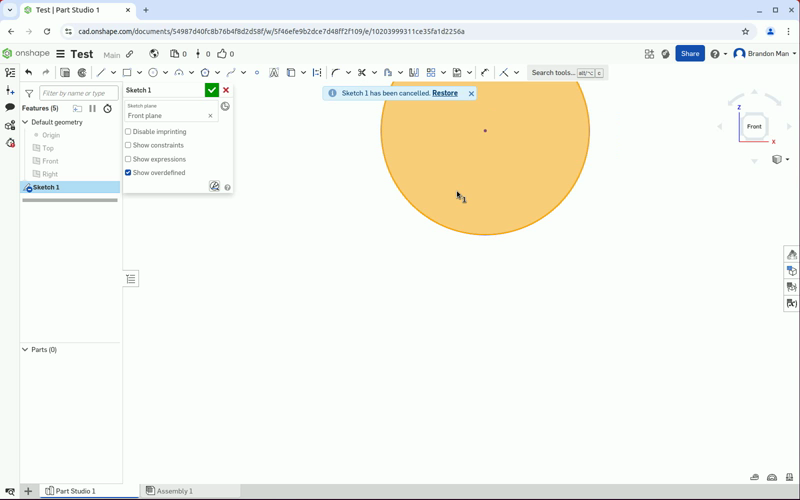
scroll(-6)
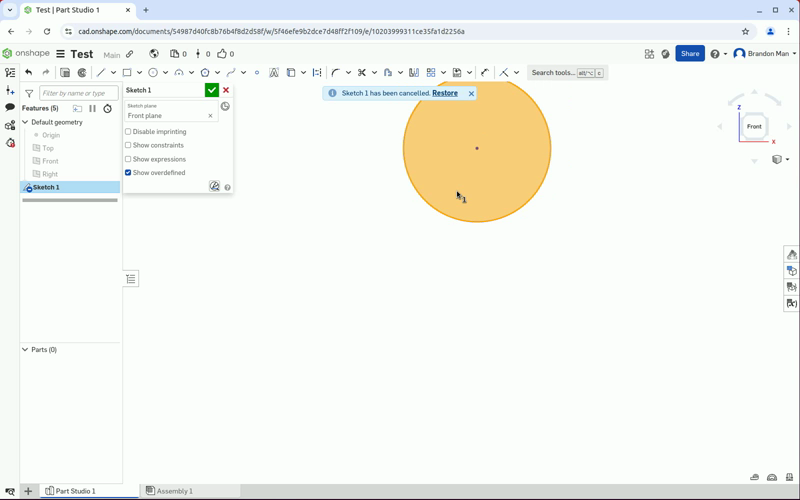
scroll(-6)
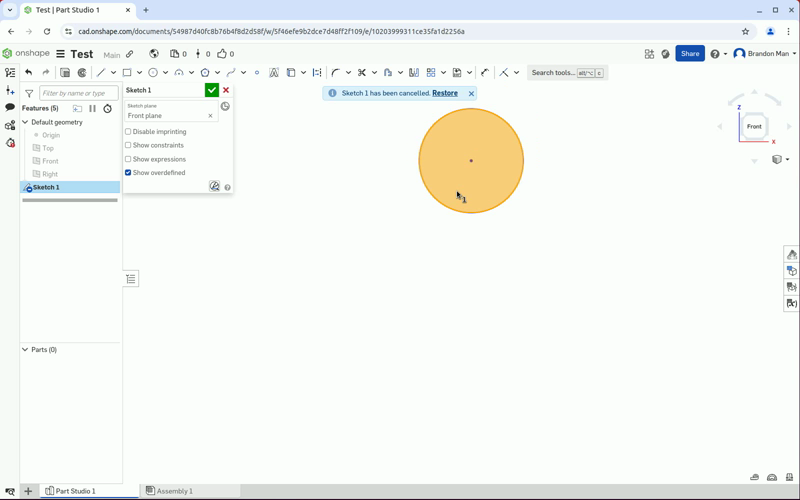
scroll(-6)
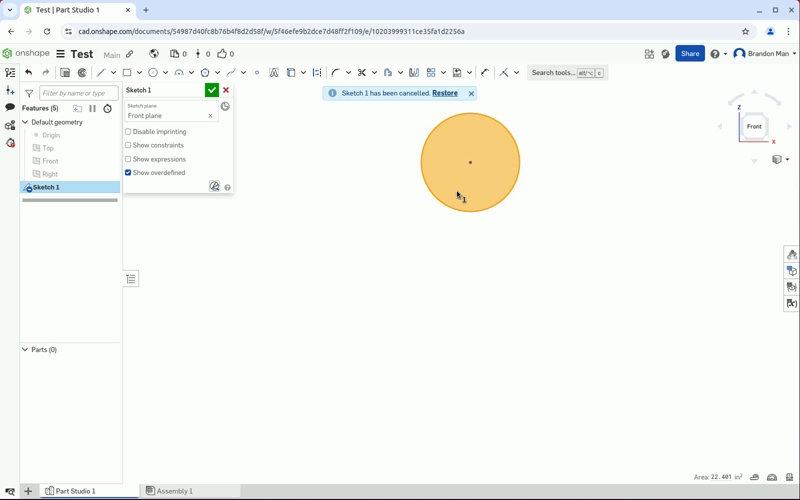
scroll(-6)
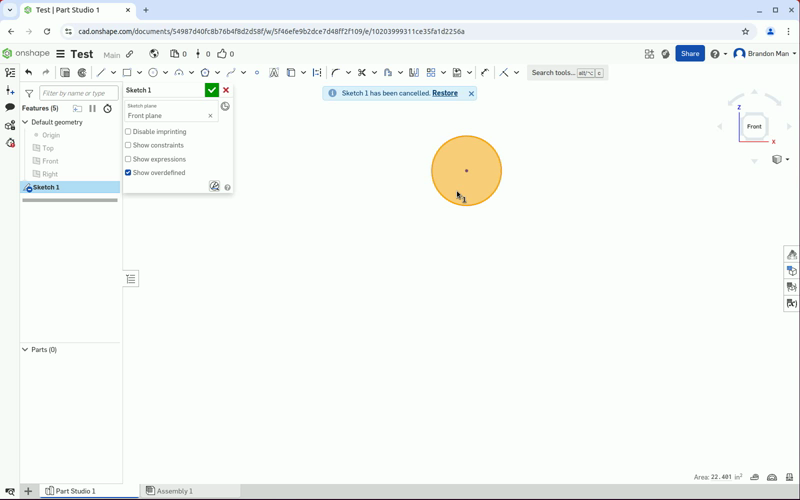
scroll(-6)
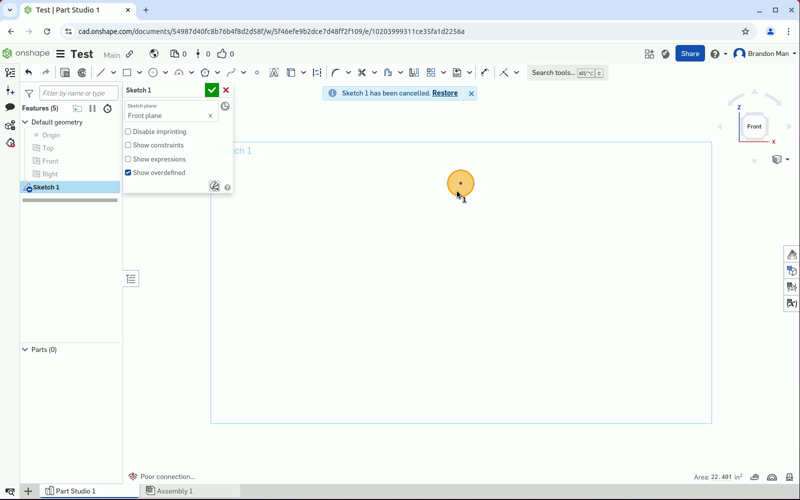
mouse_move(73, 352)
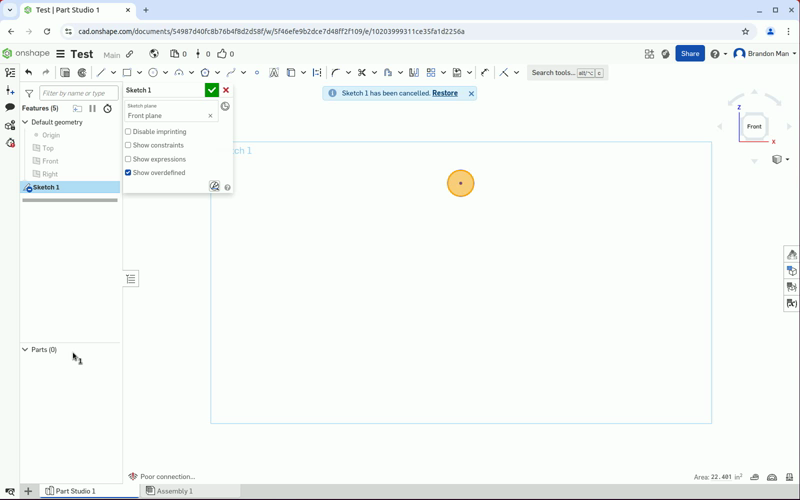
key(shift+y)
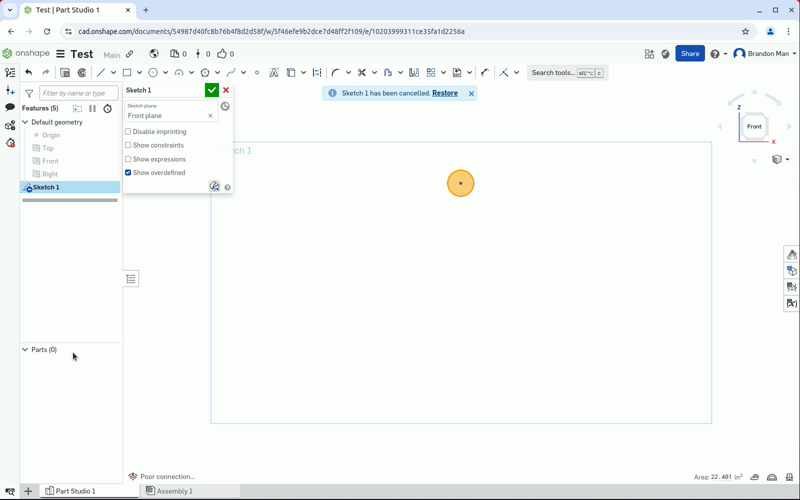
key(shift+e)
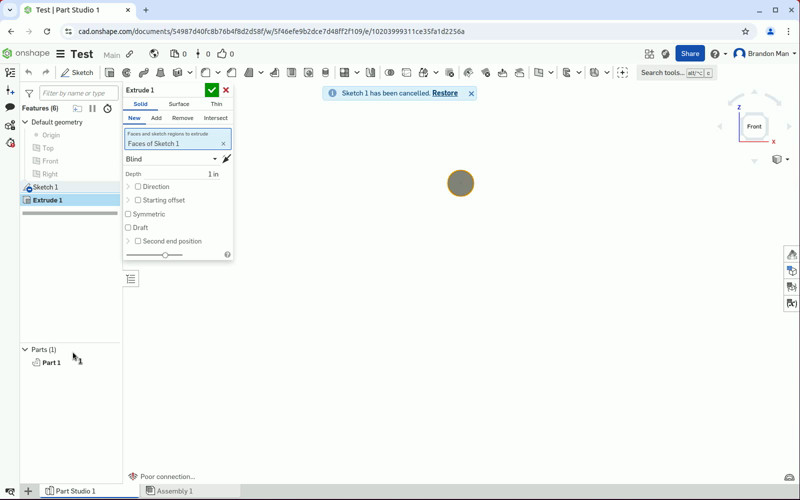
mouse_move(143, 106)
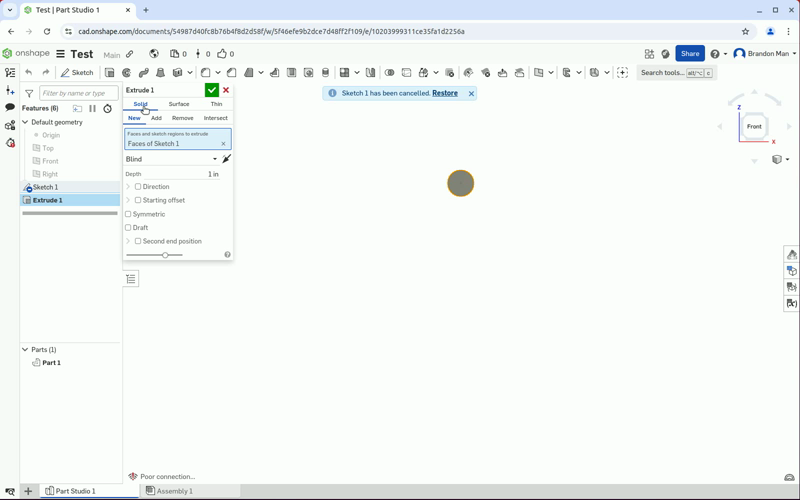
click(143, 106)
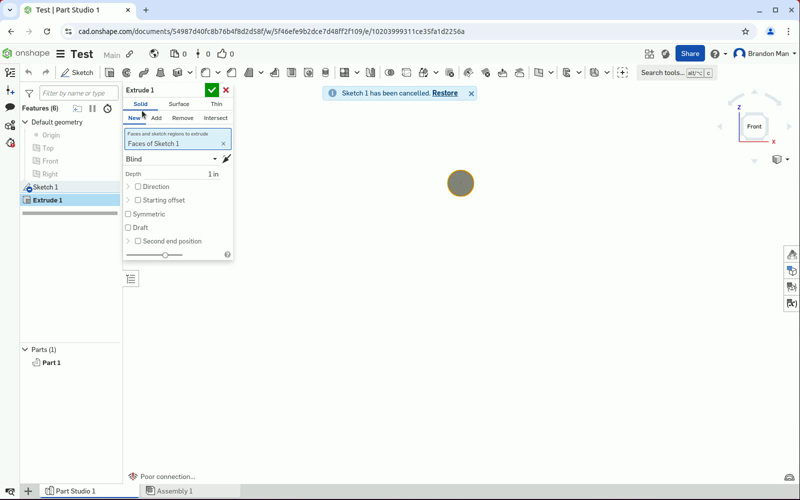
mouse_move(137, 120)
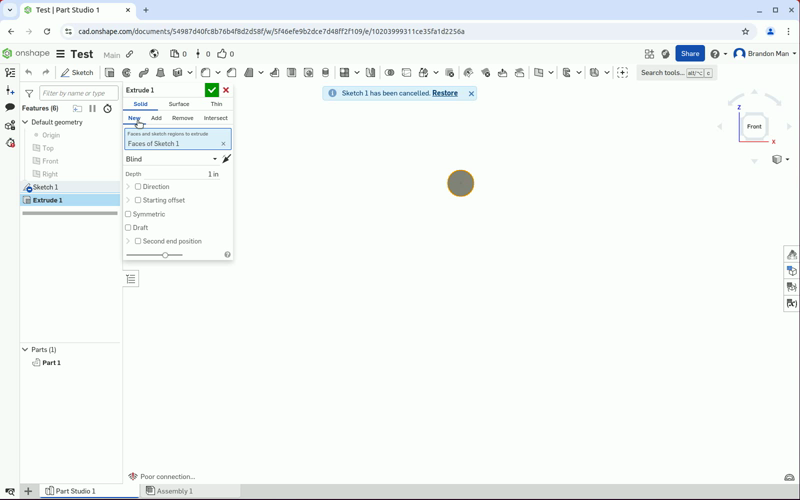
click(137, 120)
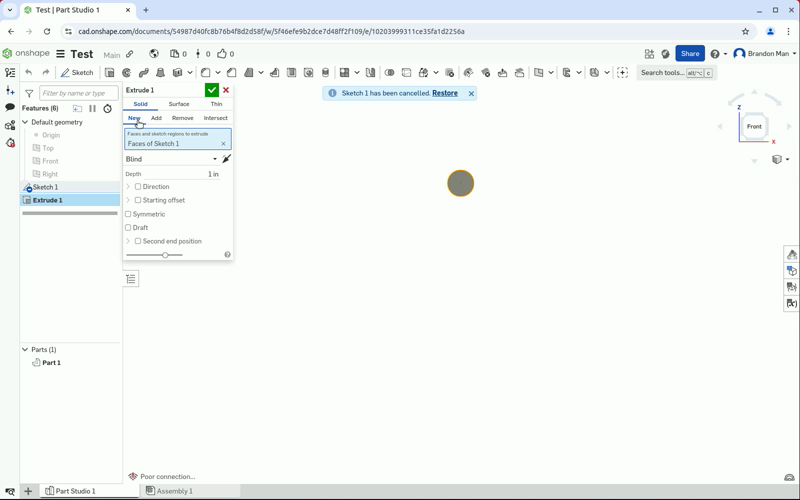
key(tab, 4)
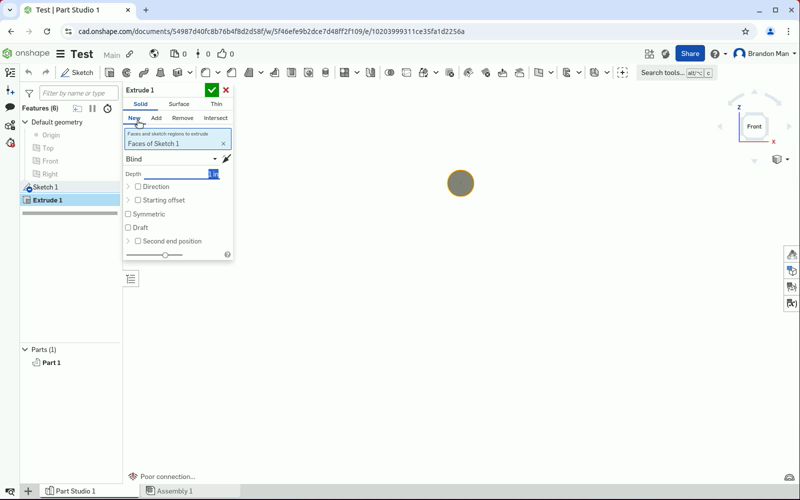
text(1.204)
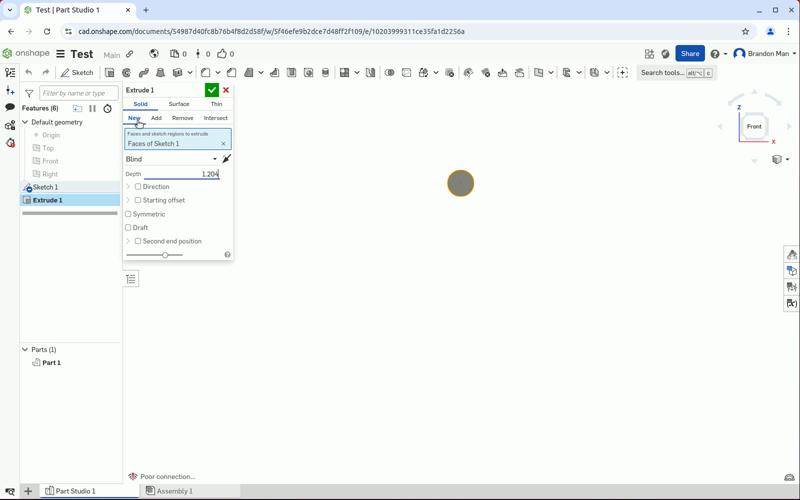
key(enter)
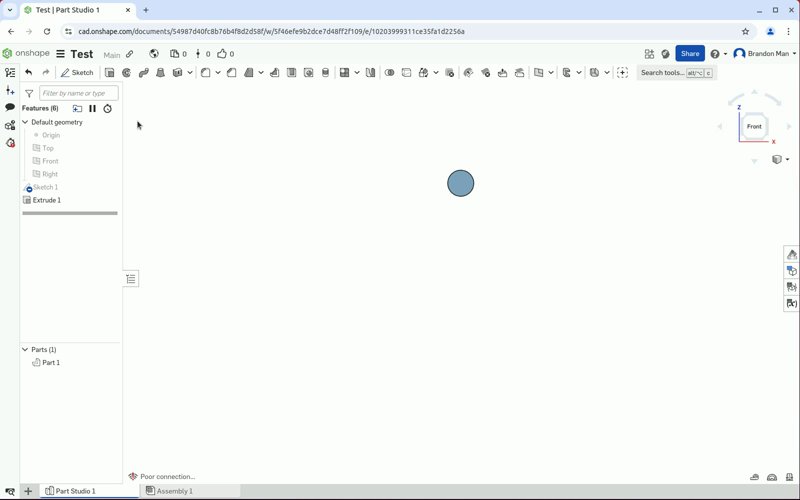
key(shift+h)
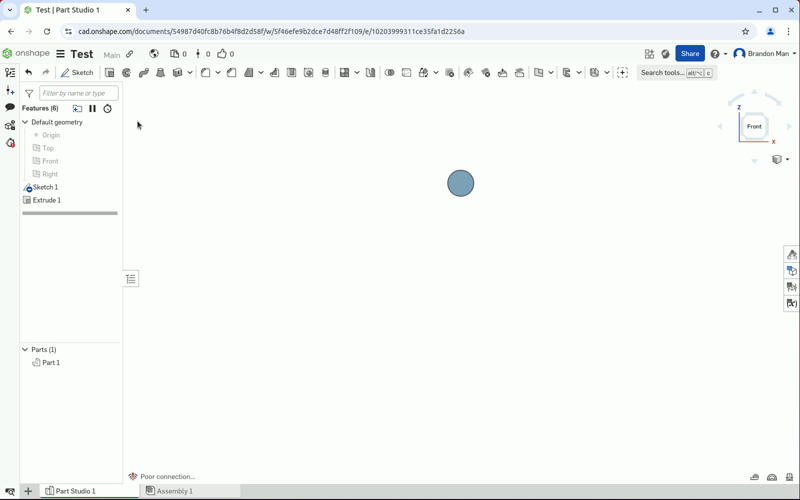
key(shift+h)
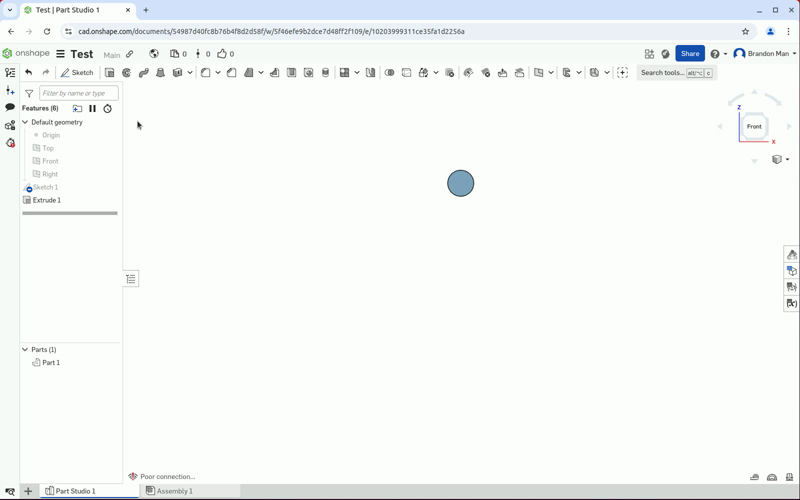
mouse_move(73, 189)
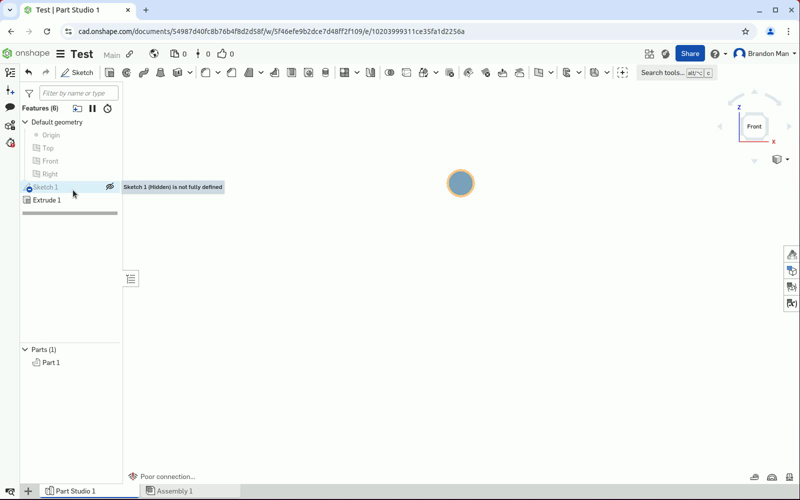
click(73, 189)
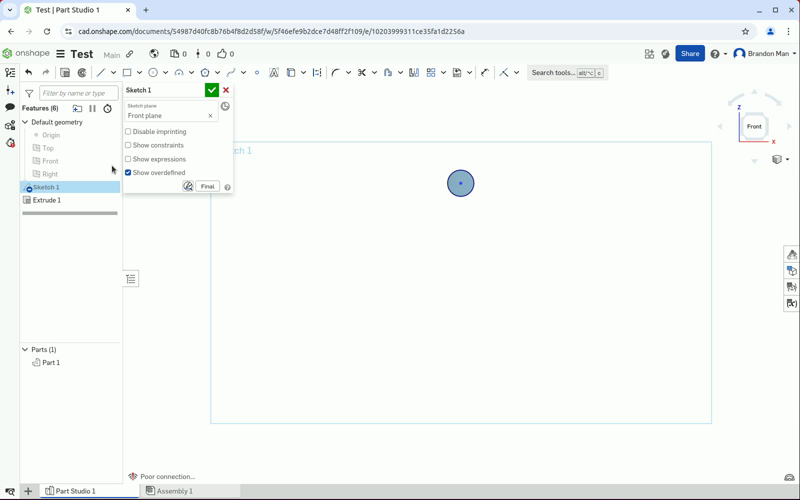
mouse_move(229, 92)
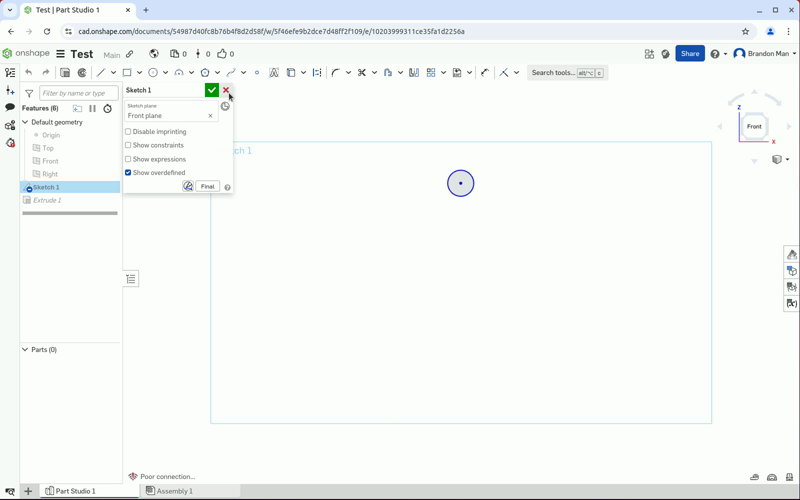
click(229, 92)
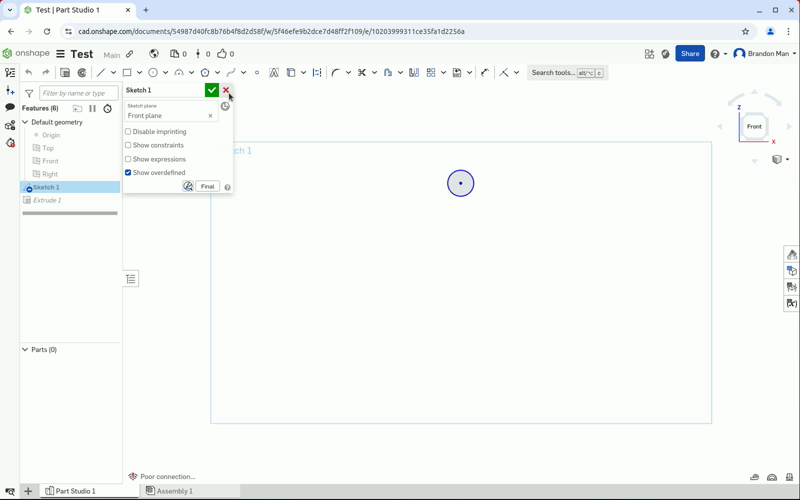
key(shift+s)
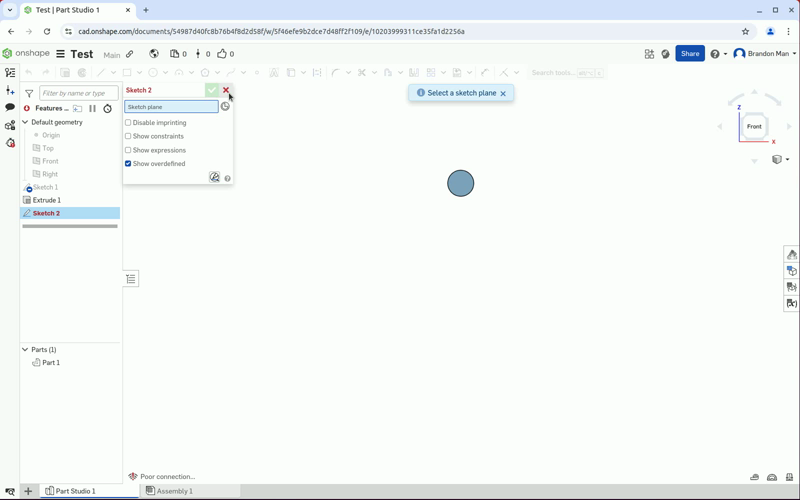
mouse_move(73, 163)
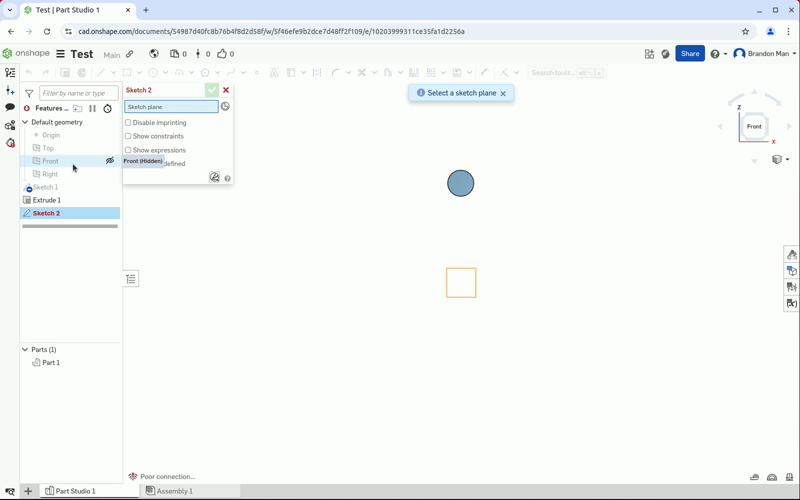
click(73, 163)
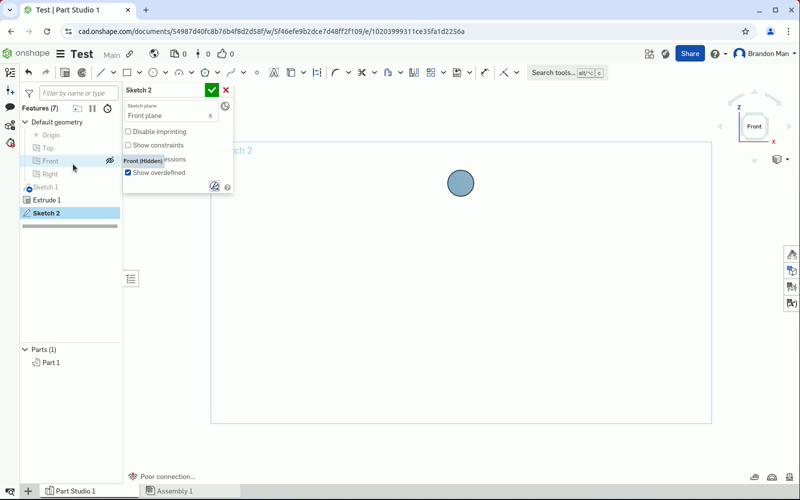
mouse_move(73, 352)
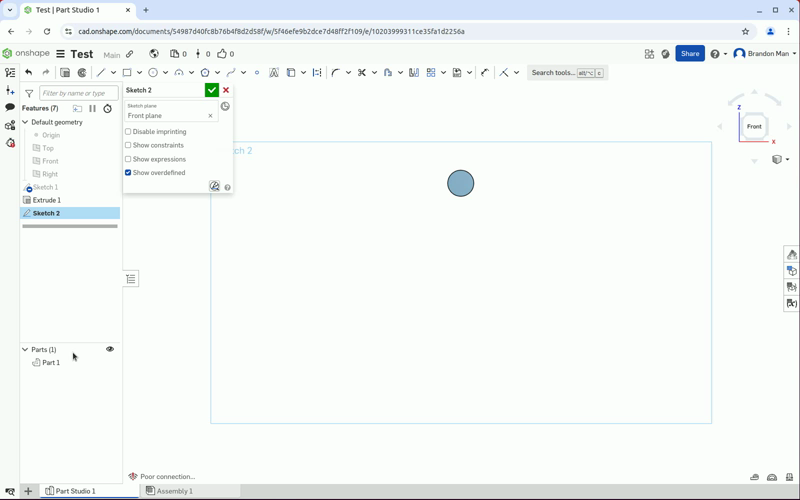
key(y)
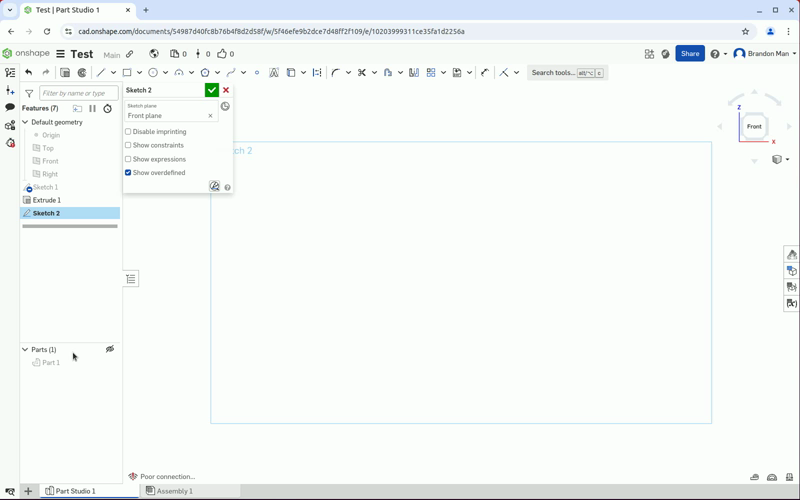
key(c)
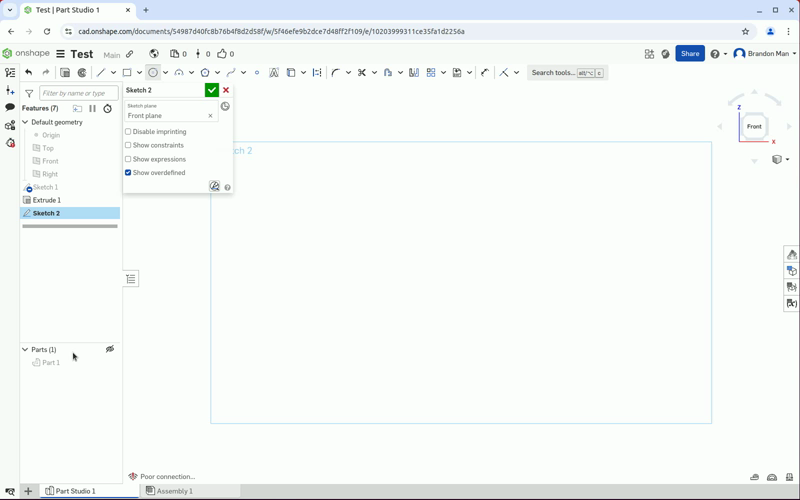
key_down(shift)
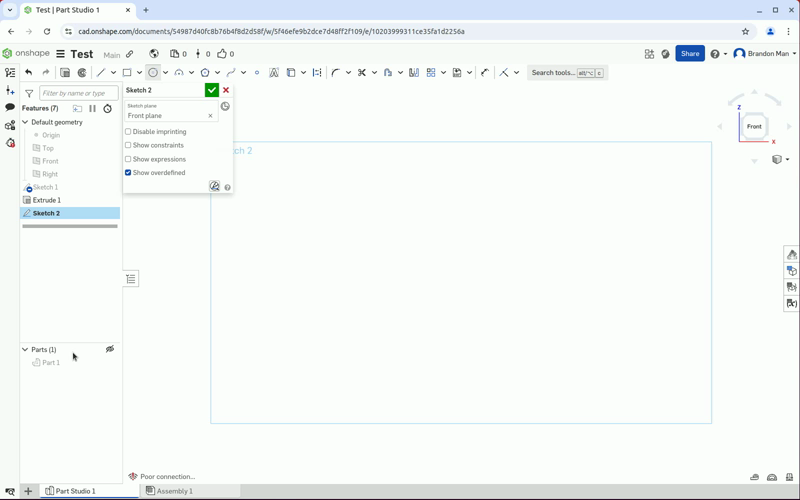
mouse_move(460, 382)
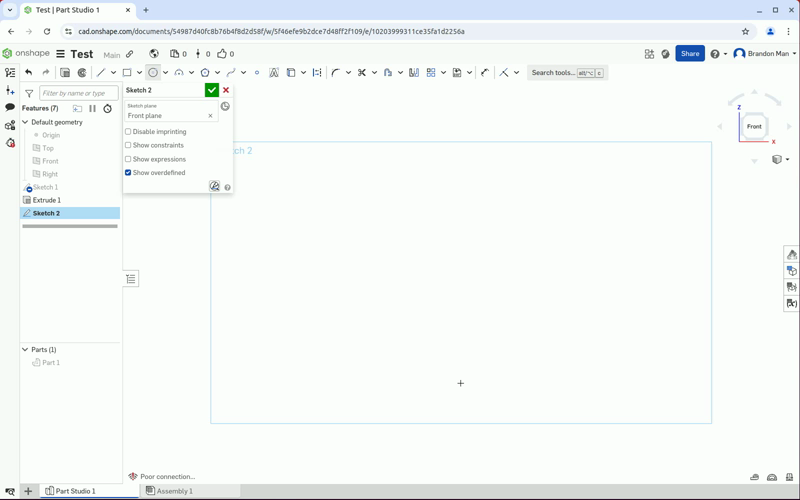
click(460, 382)
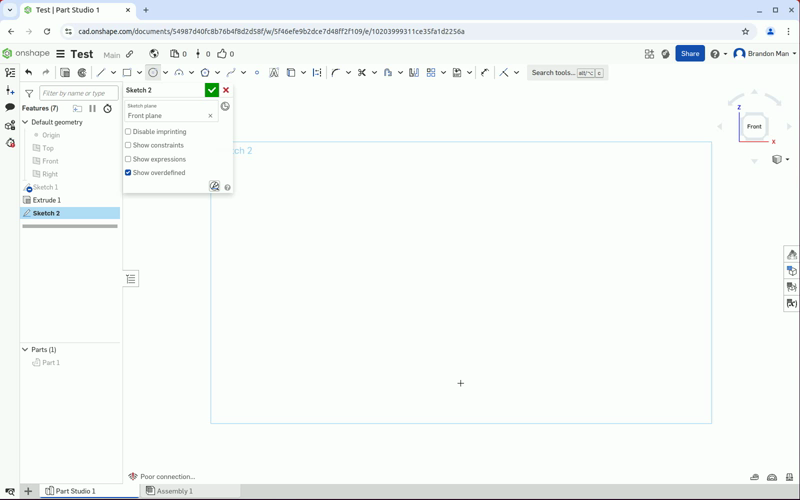
key_up(shift)
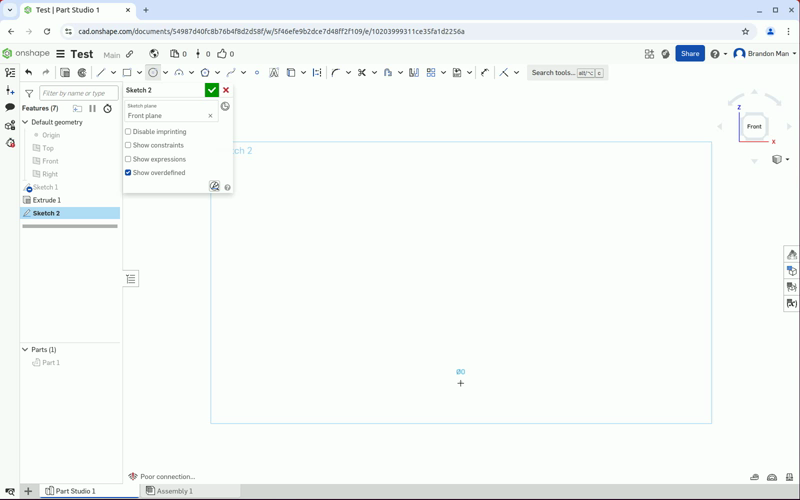
mouse_move(473, 382)
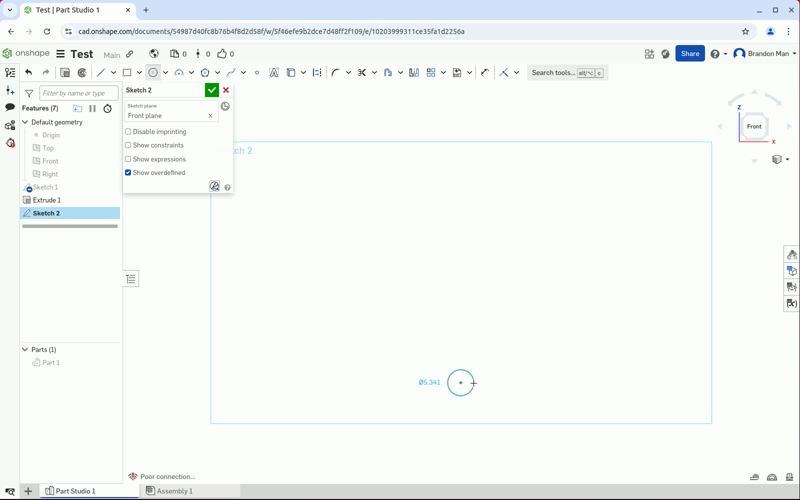
click(473, 382)
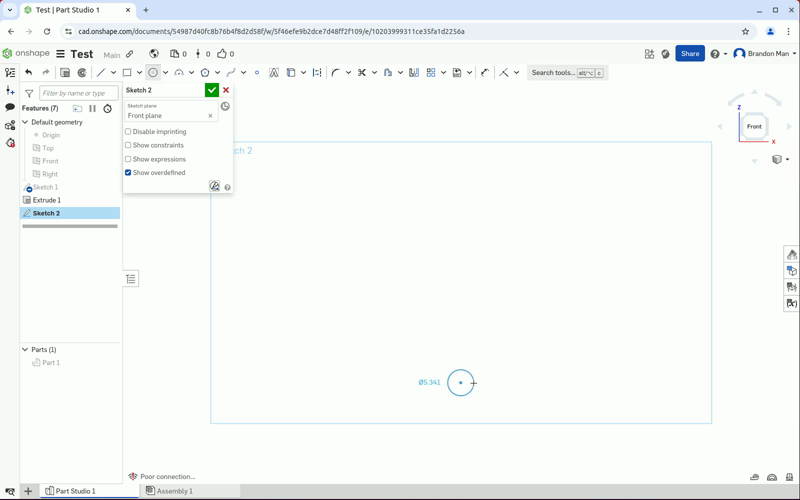
key(esc)
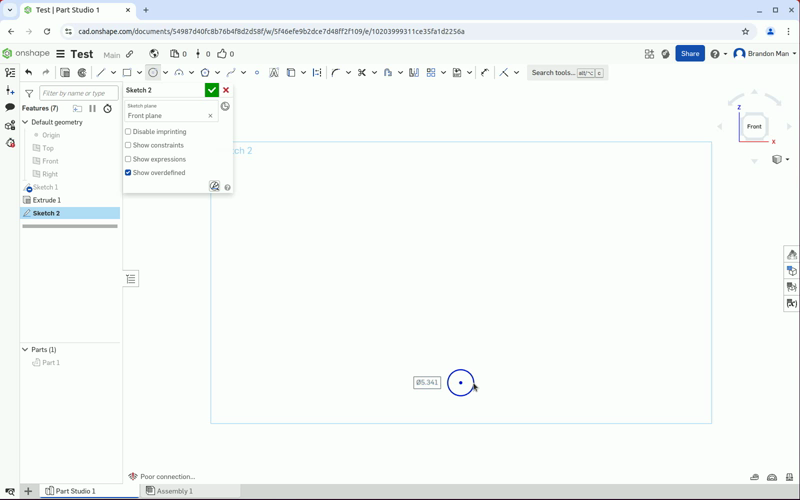
mouse_move(458, 387)
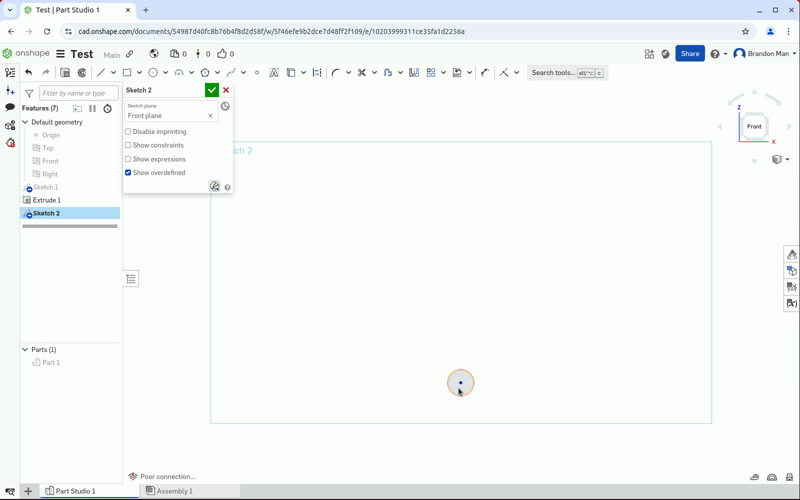
scroll(6)
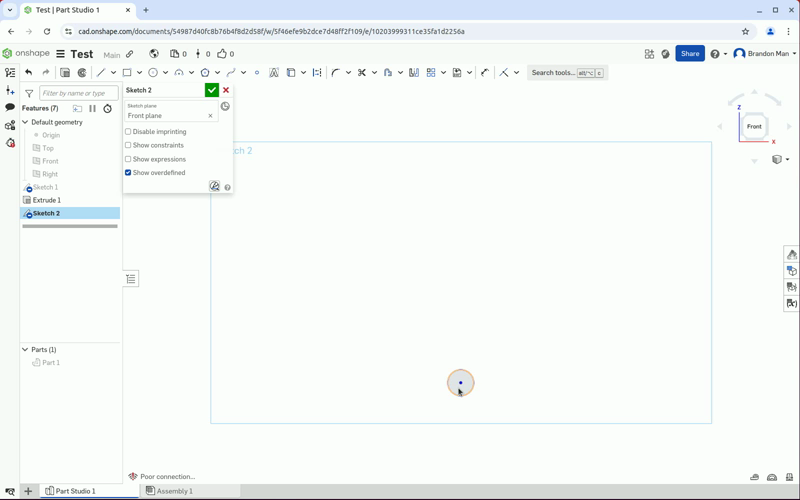
scroll(6)
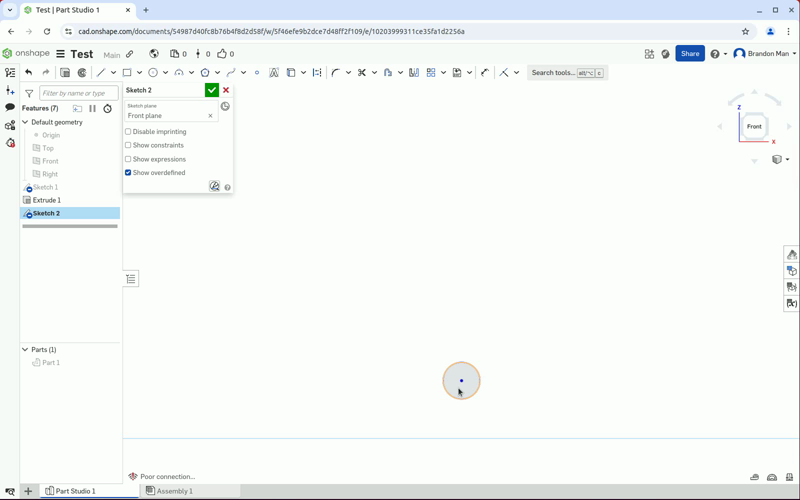
scroll(6)
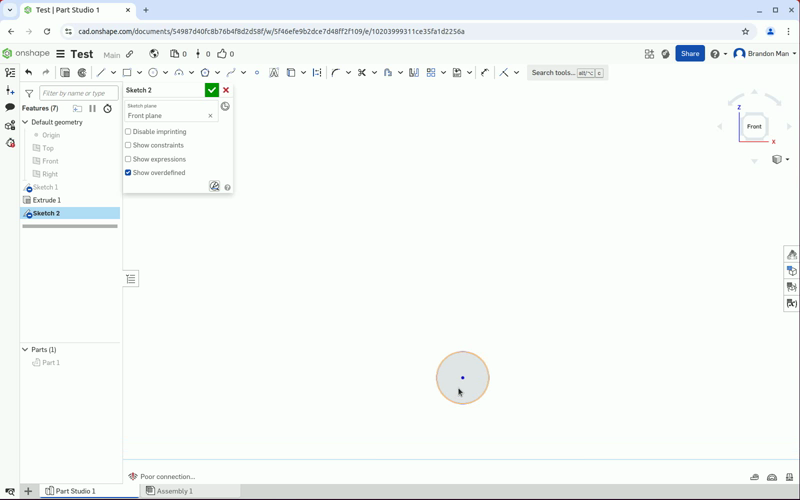
scroll(6)
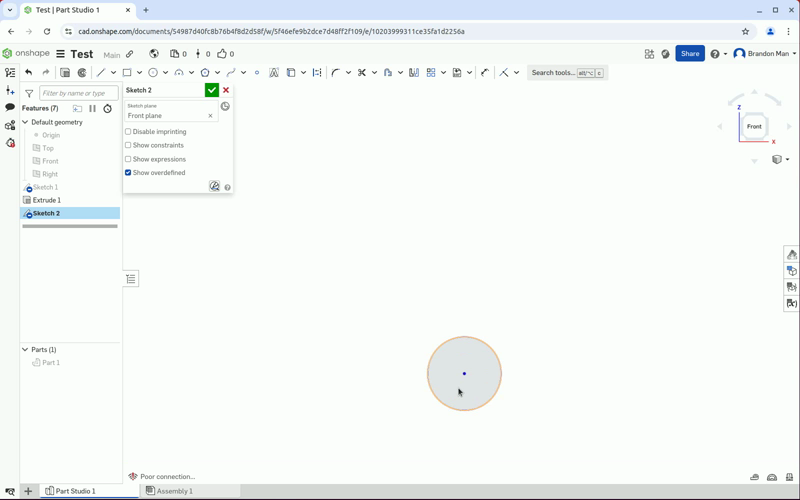
scroll(6)
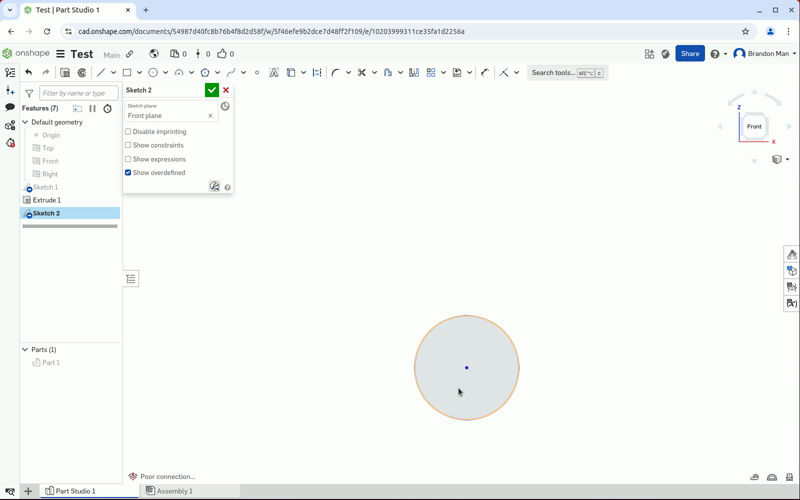
scroll(6)
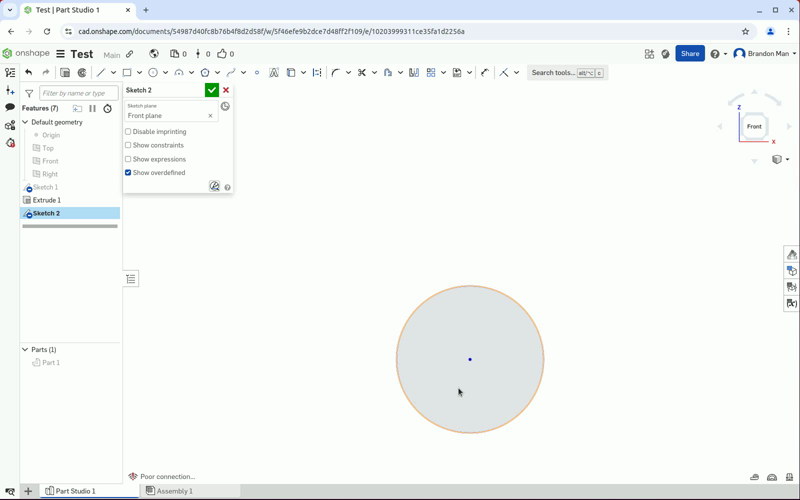
scroll(6)
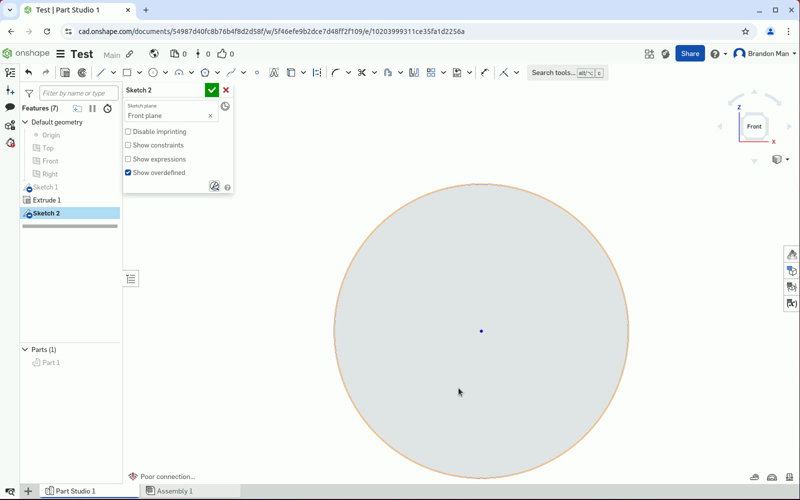
click(458, 387)
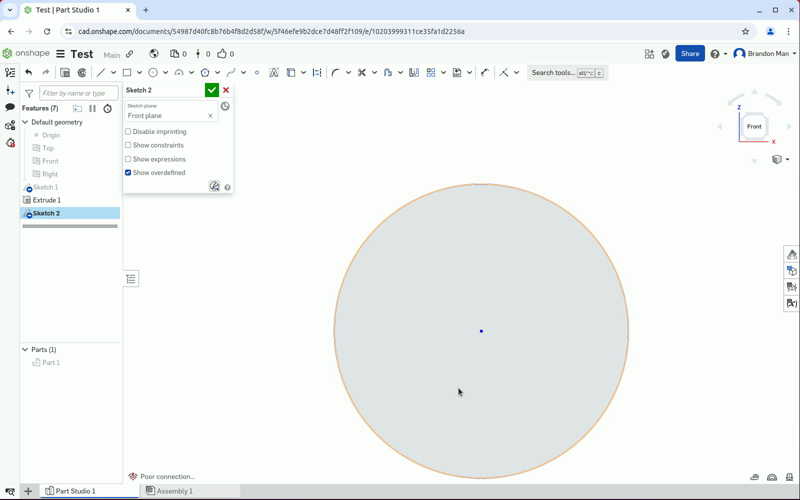
scroll(-6)
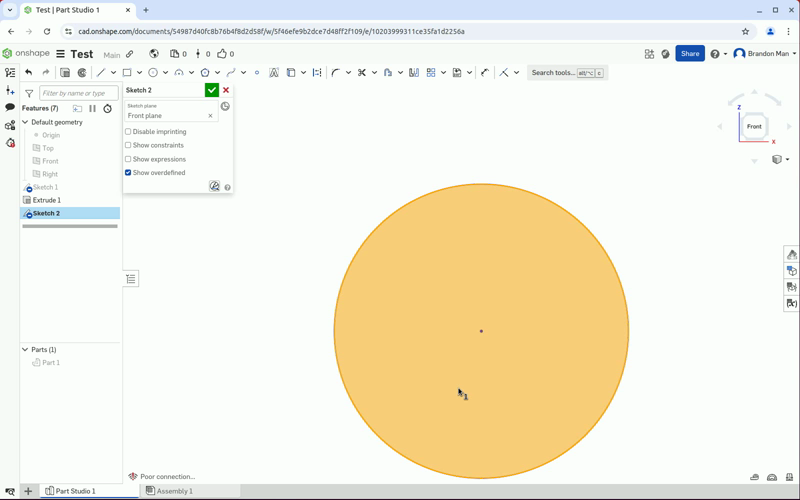
scroll(-6)
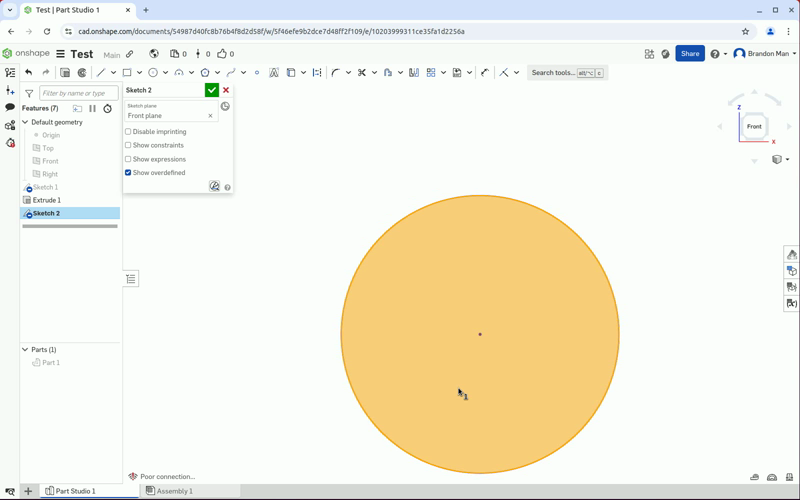
scroll(-6)
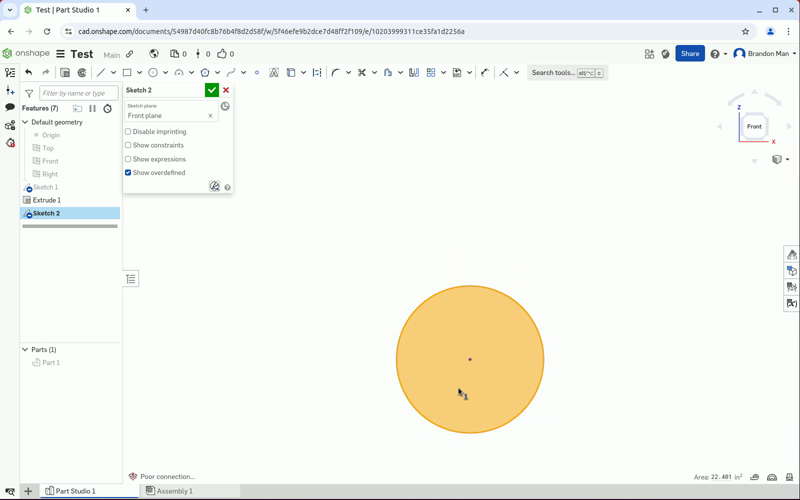
scroll(-6)
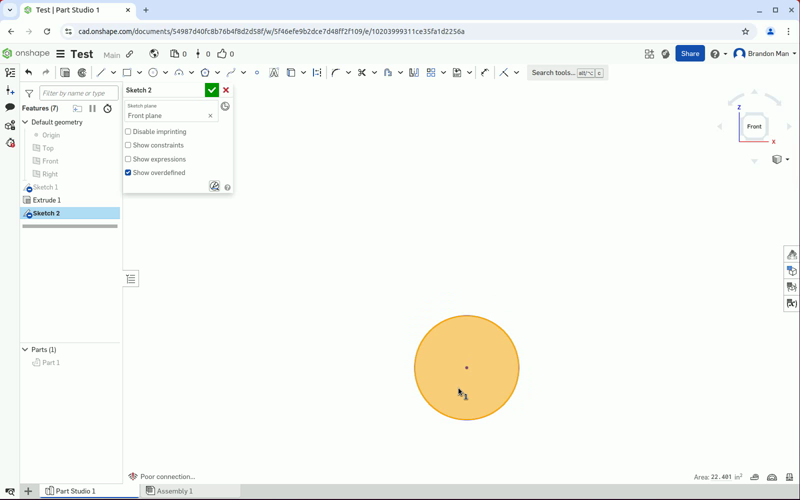
scroll(-6)
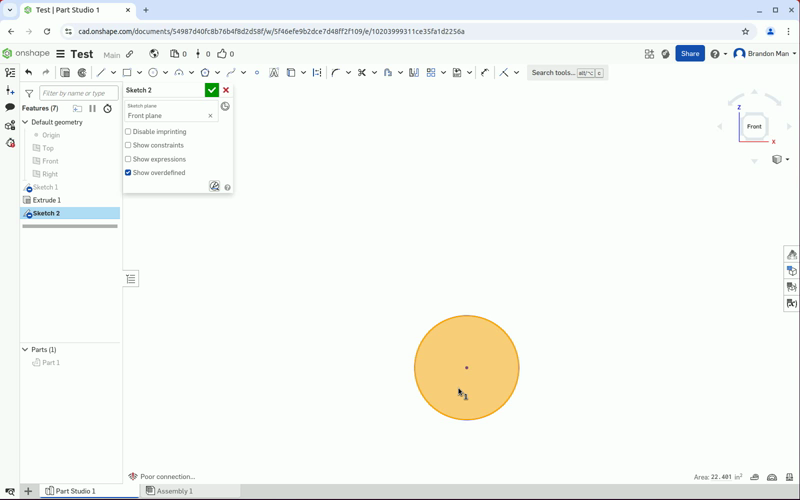
scroll(-6)
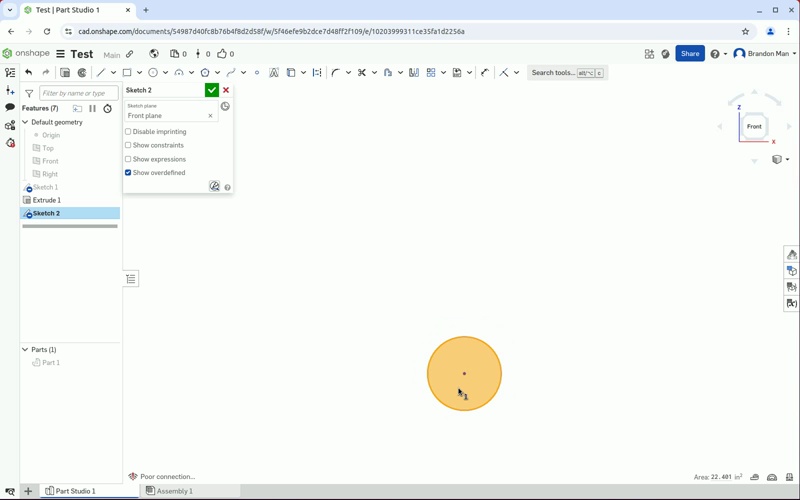
scroll(-6)
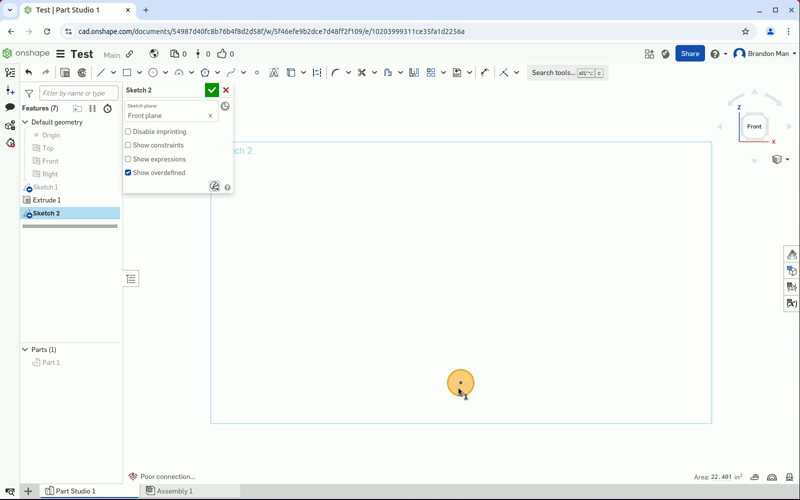
mouse_move(73, 352)
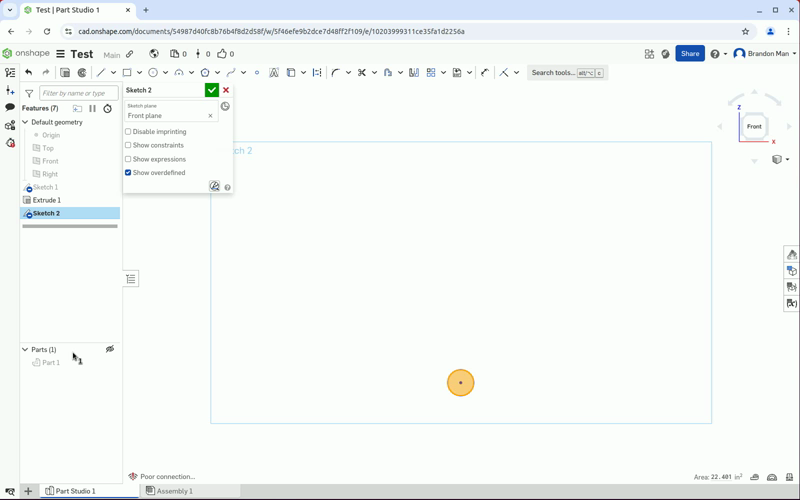
key(shift+y)
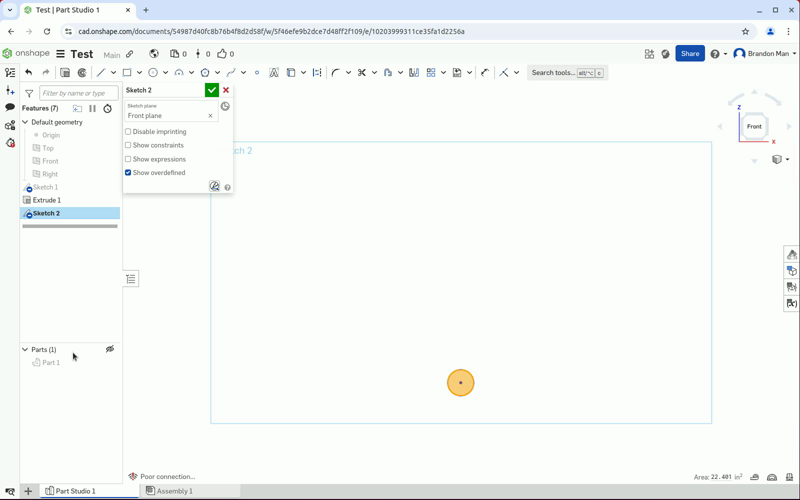
key(shift+e)
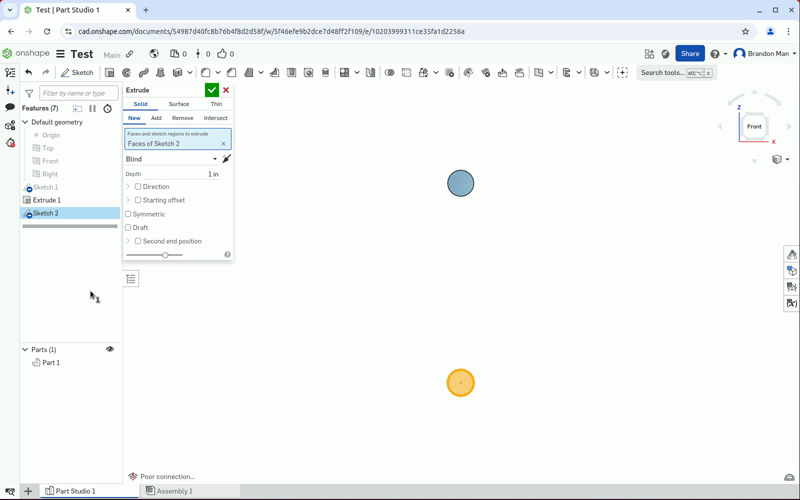
mouse_move(143, 106)
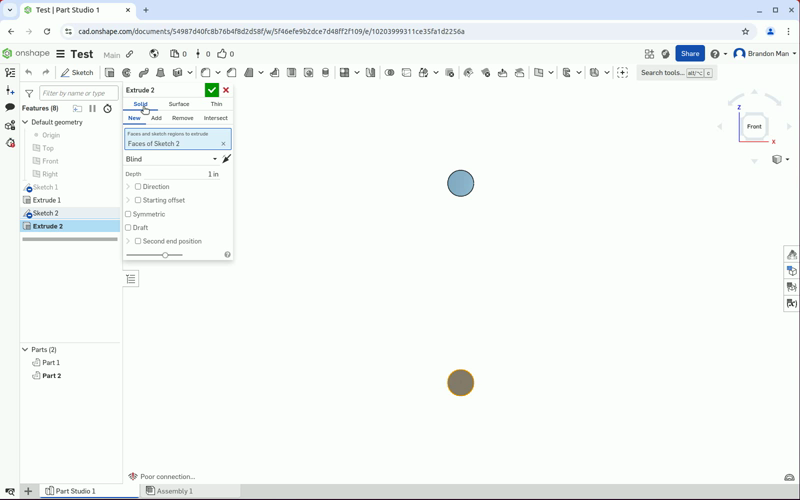
click(143, 106)
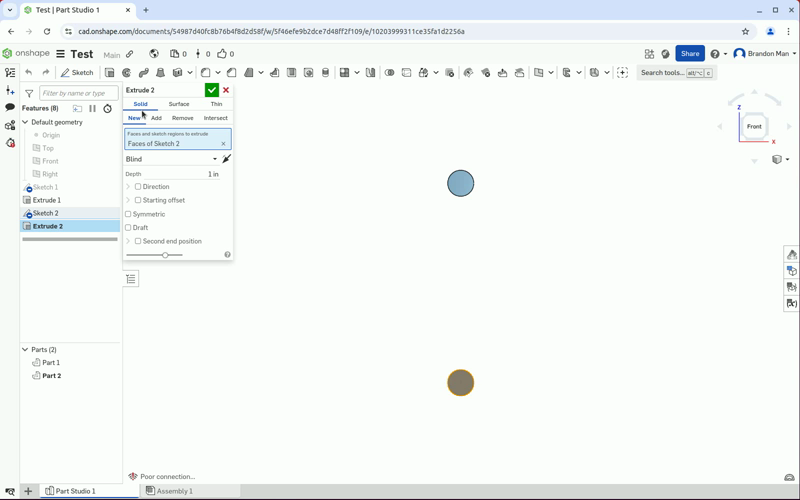
mouse_move(137, 120)
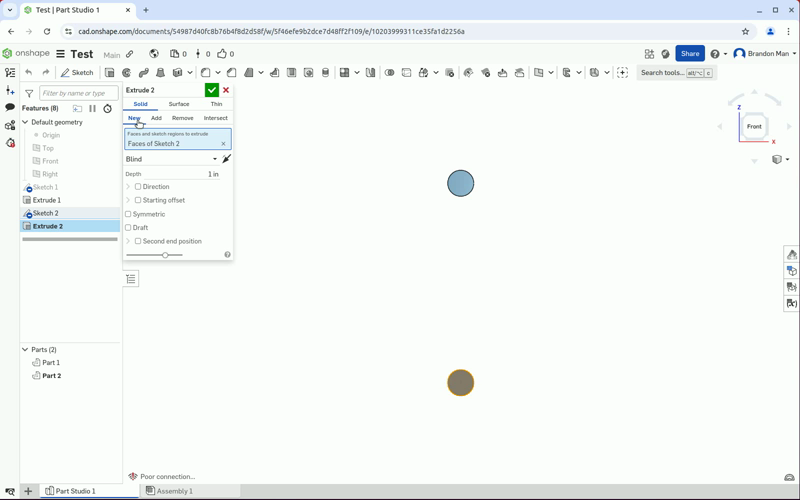
click(137, 120)
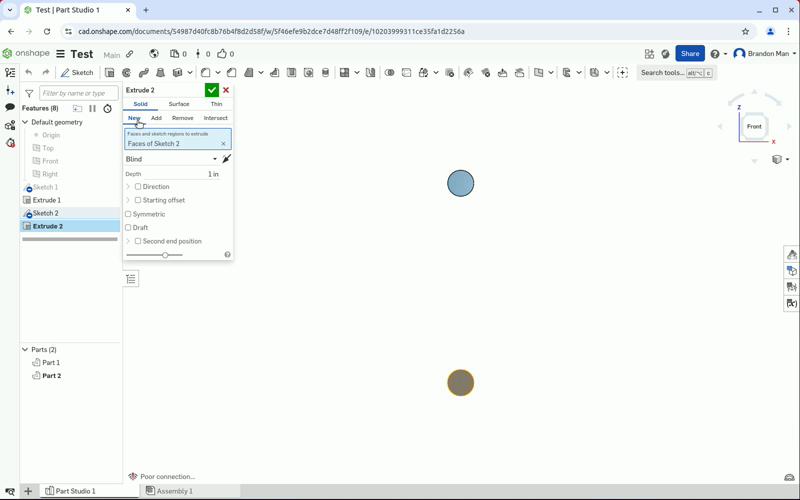
key(tab, 4)
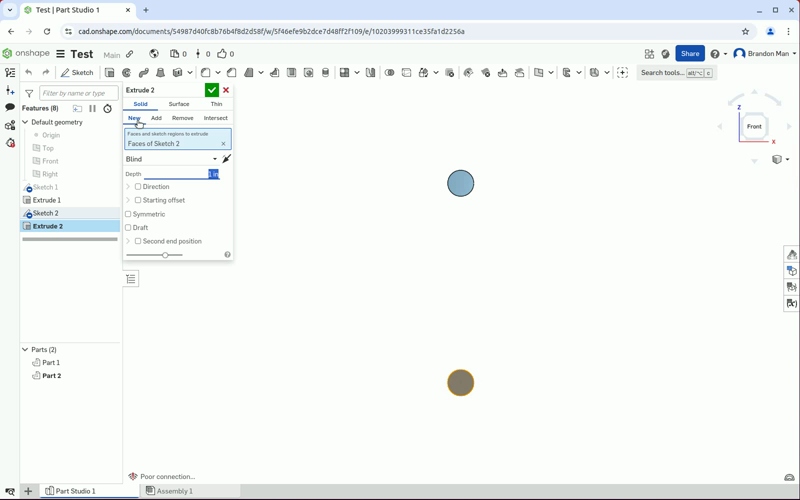
text(1.204)
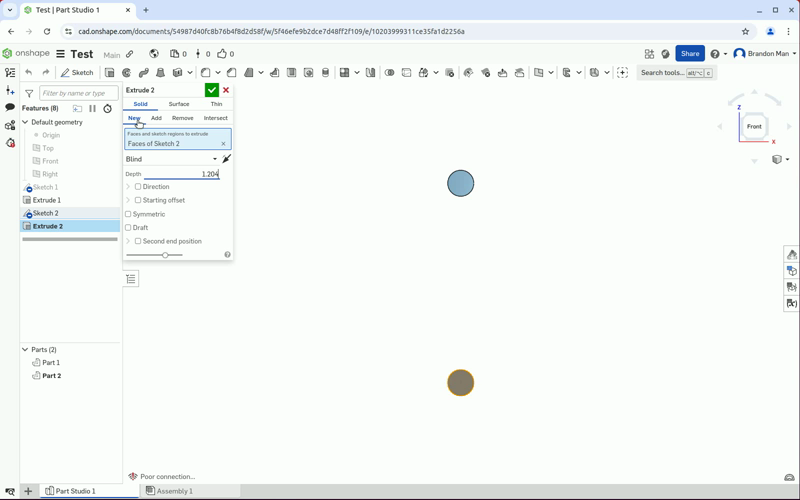
key(enter)
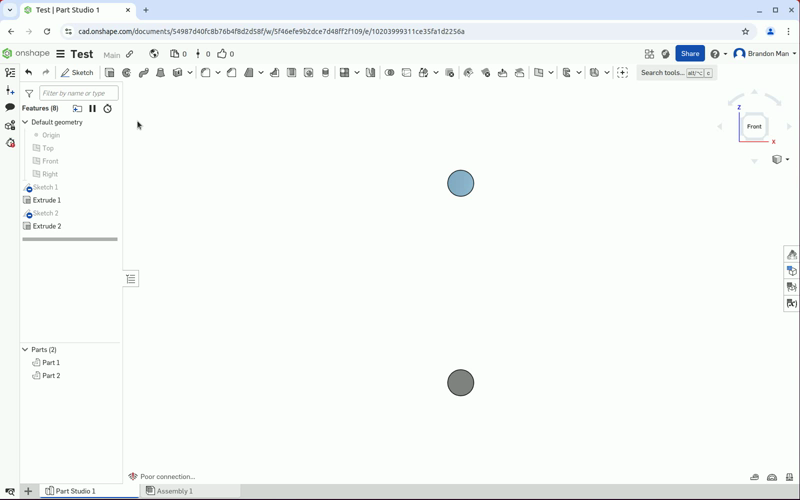
key(shift+h)
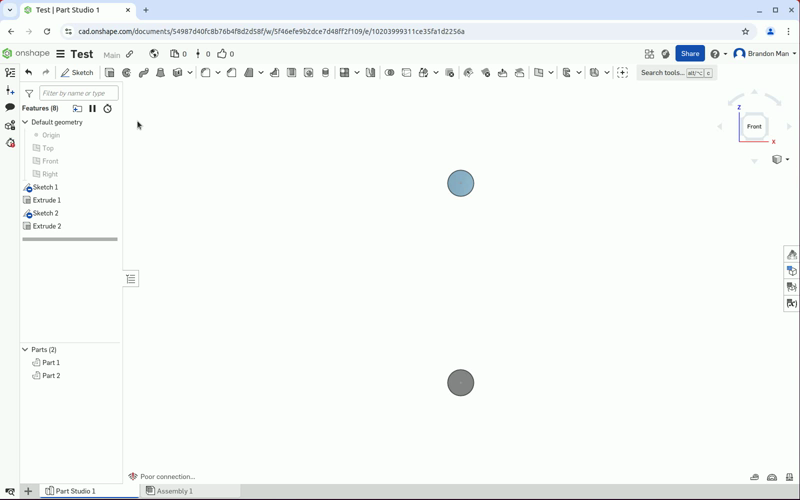
key(shift+h)
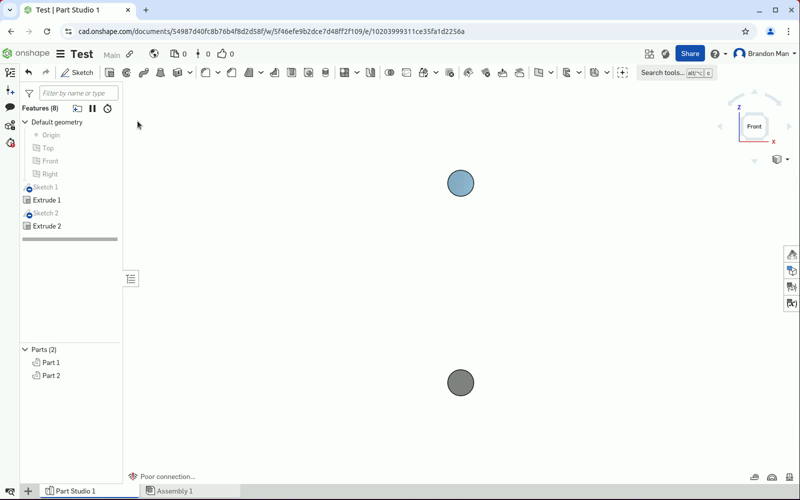
mouse_move(73, 189)
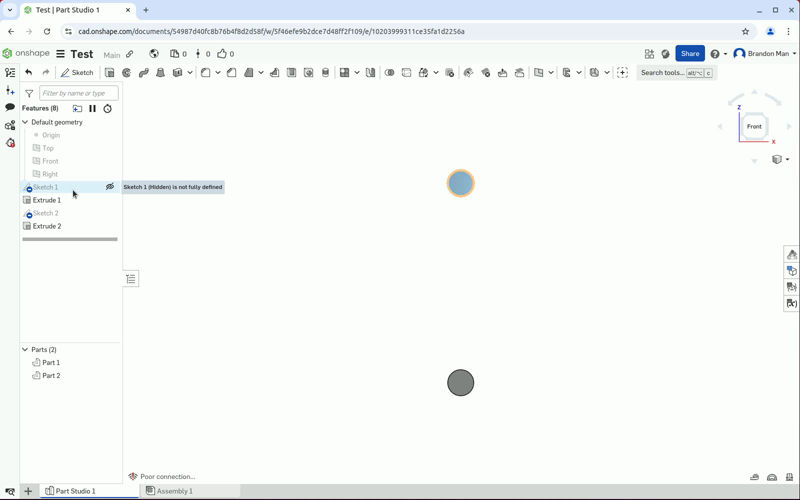
click(73, 189)
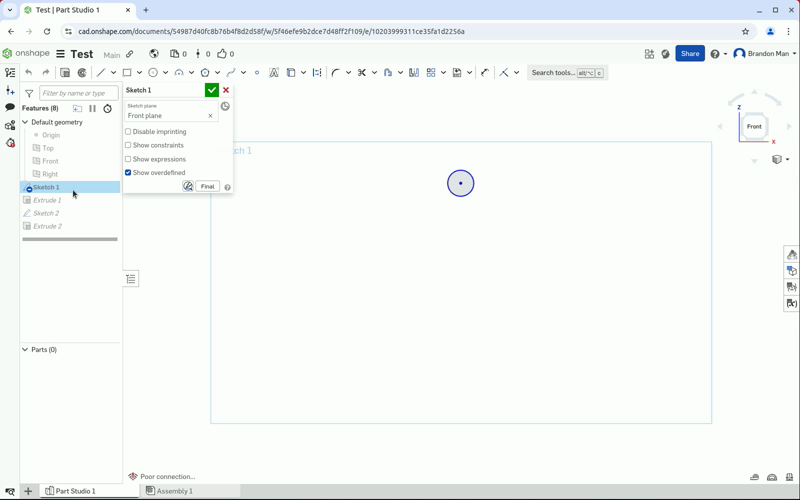
mouse_move(229, 92)
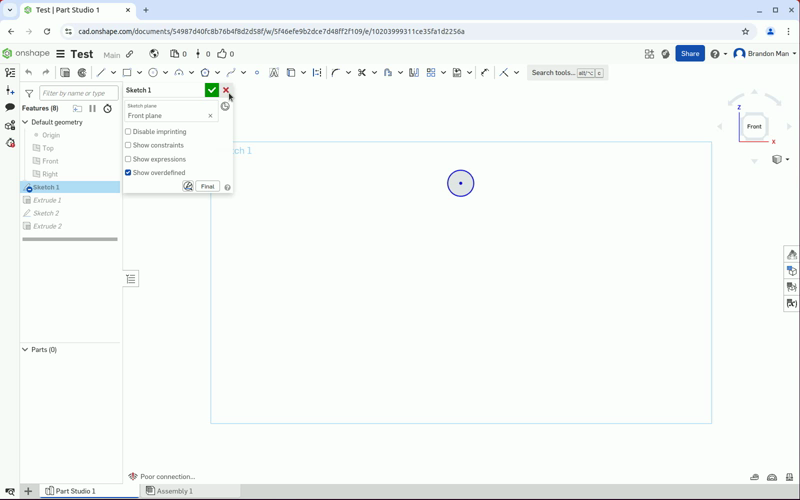
click(229, 92)
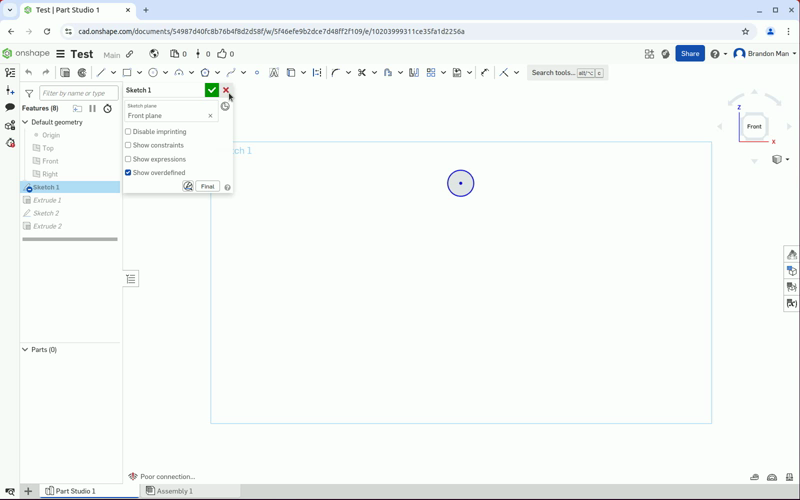
key(shift+s)
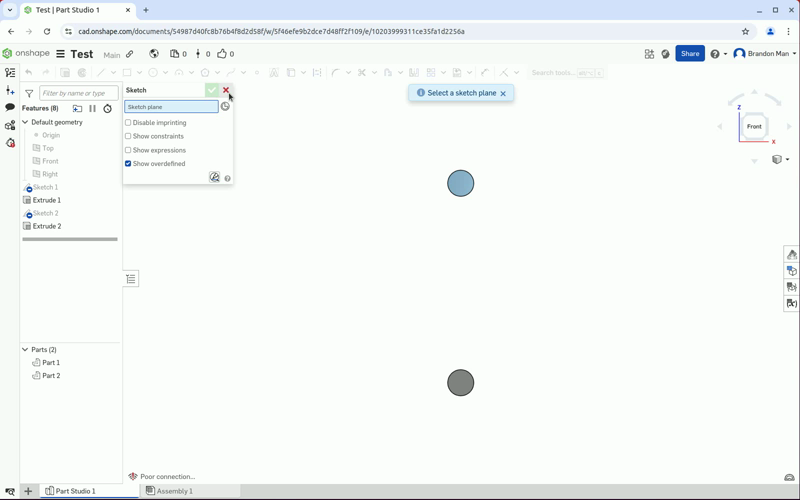
mouse_move(73, 163)
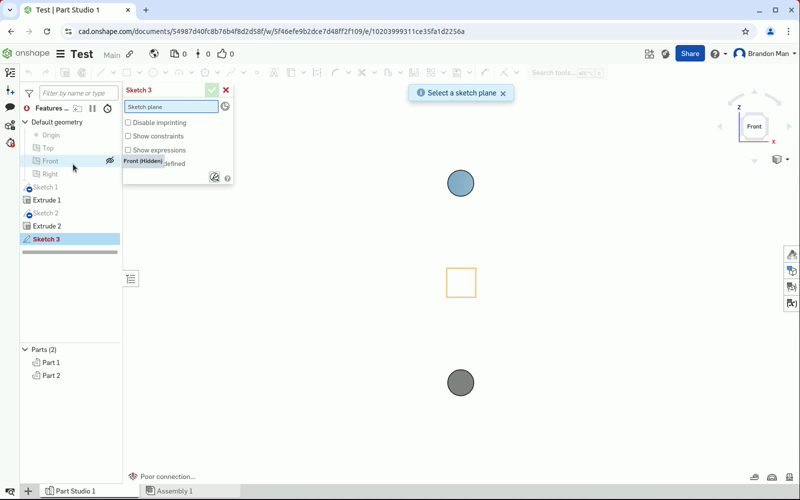
click(73, 163)
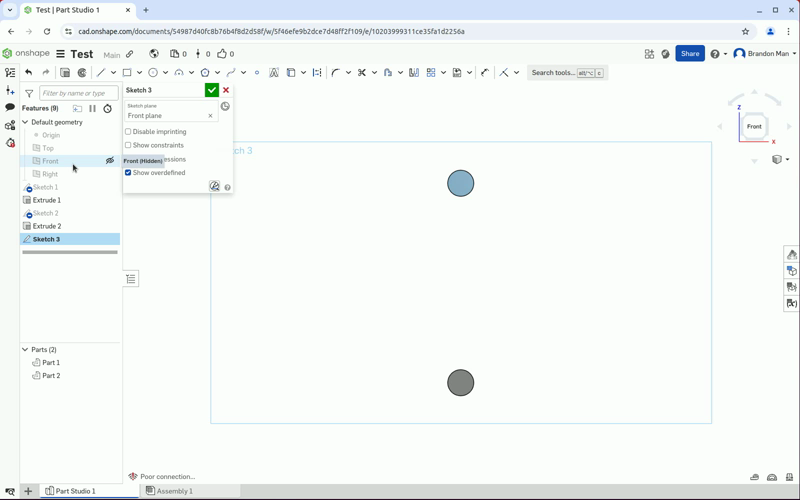
mouse_move(73, 352)
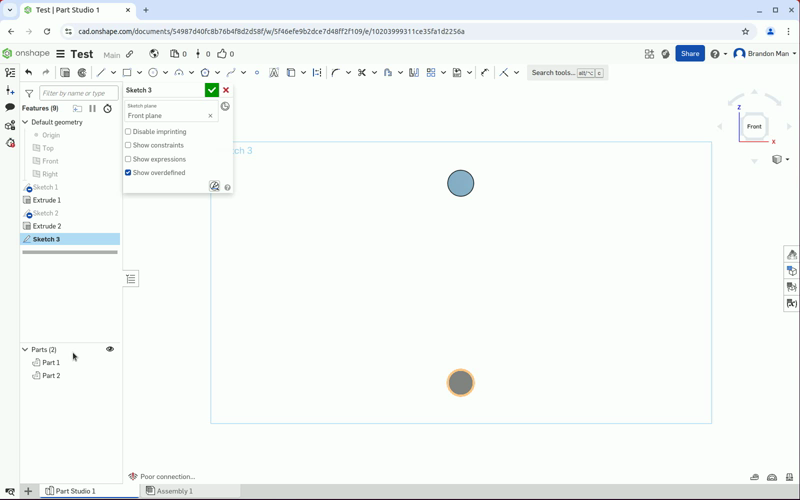
key(y)
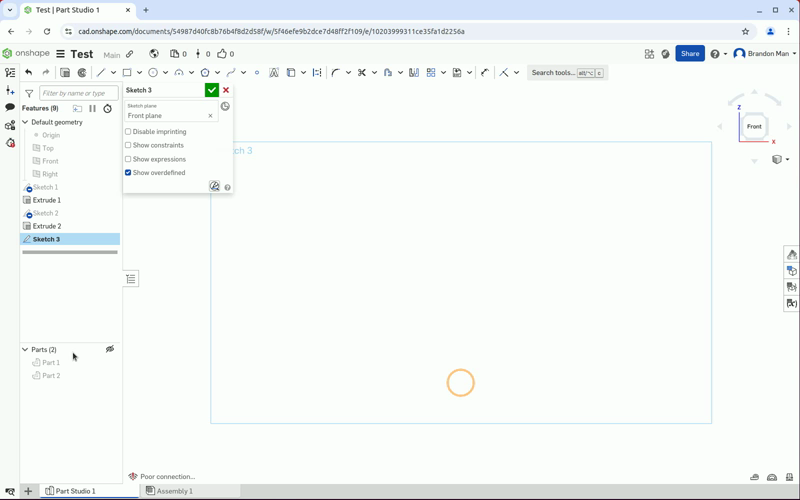
key(a)
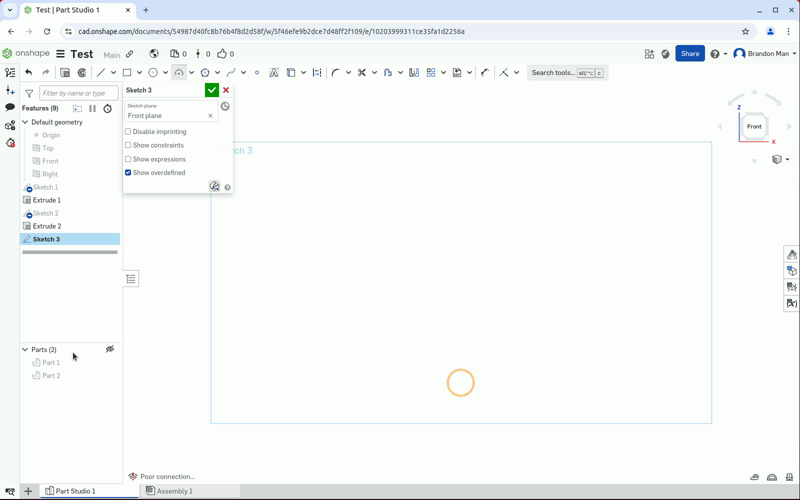
key_down(shift)
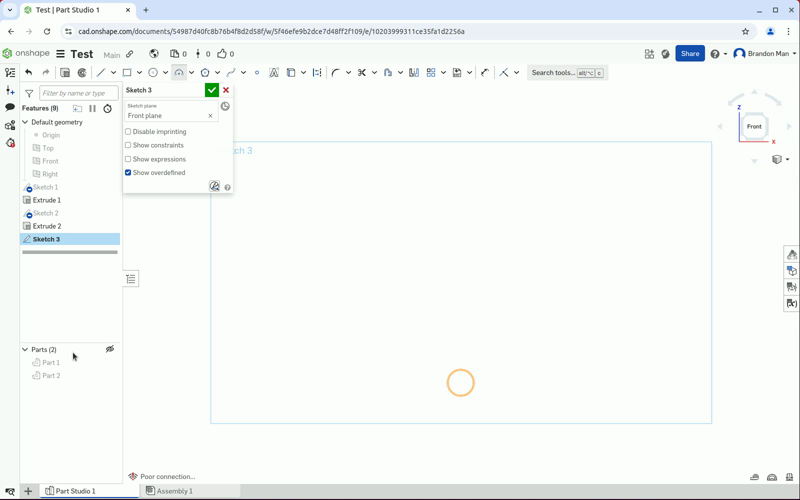
mouse_move(447, 382)
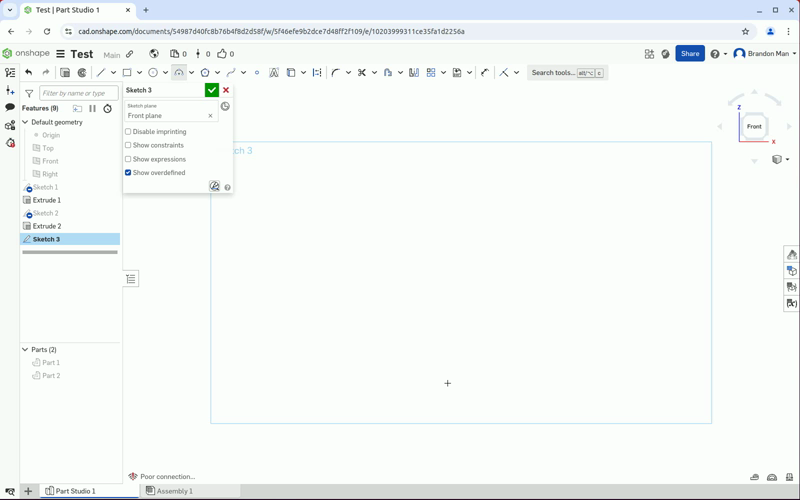
click(447, 382)
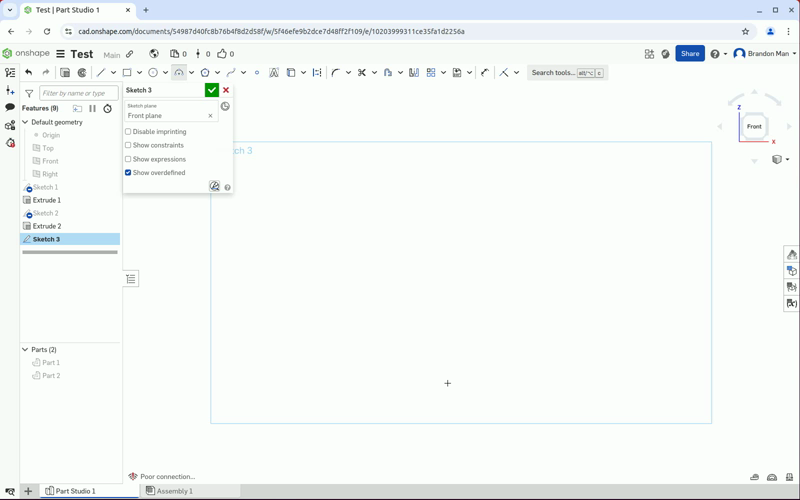
key_up(shift)
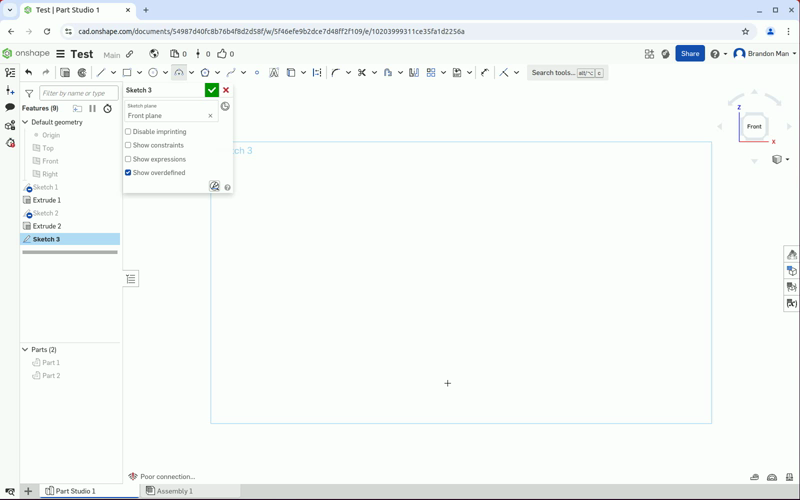
key_down(shift)
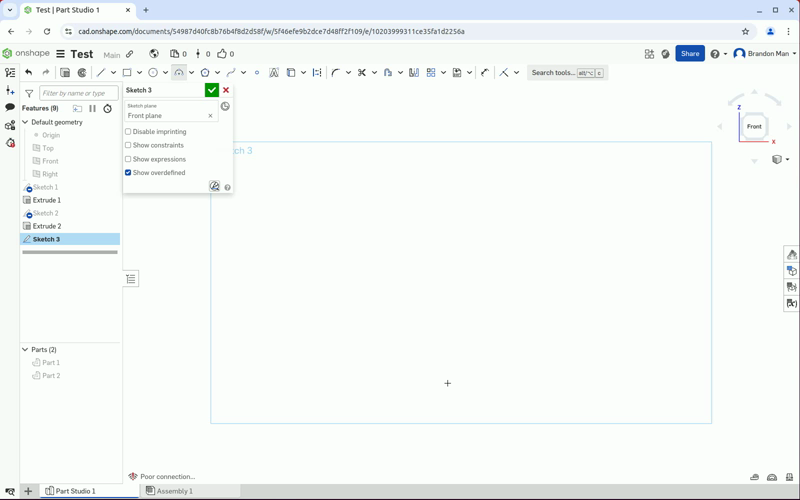
mouse_move(473, 382)
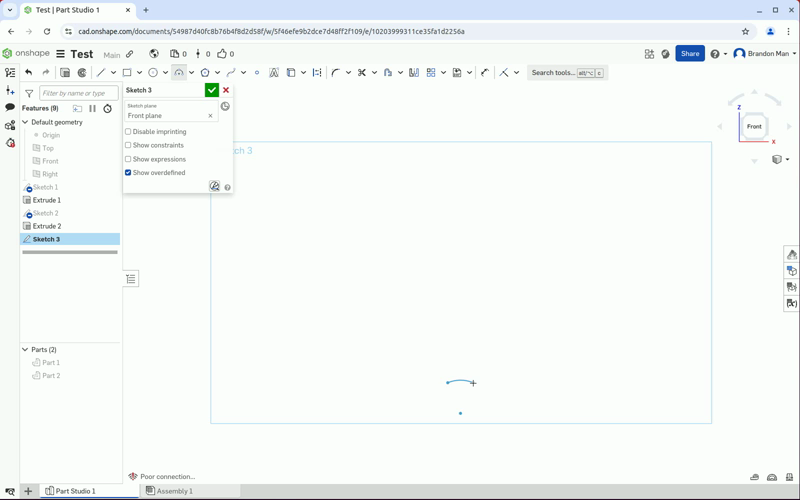
click(473, 382)
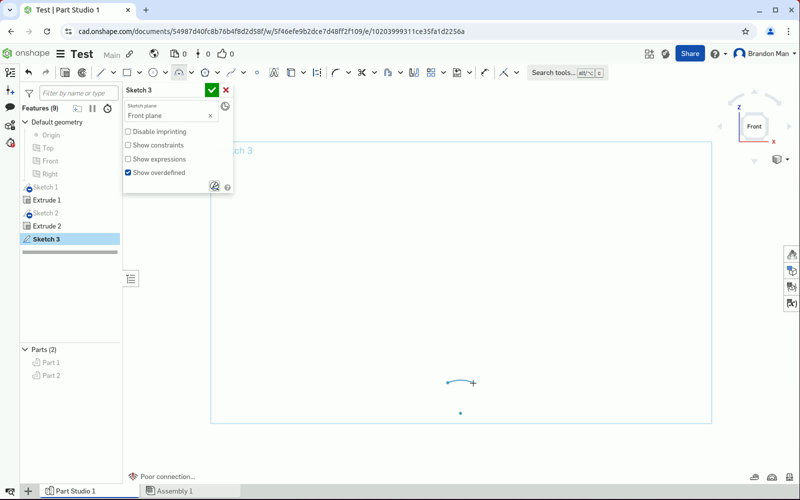
mouse_move(460, 369)
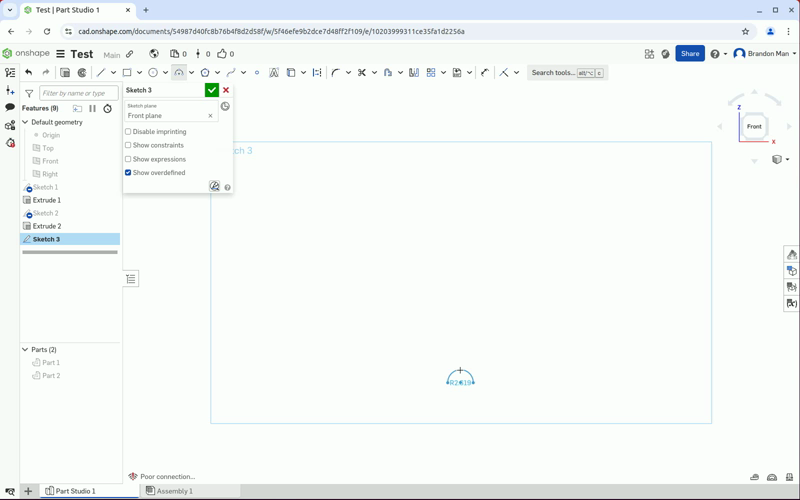
click(460, 369)
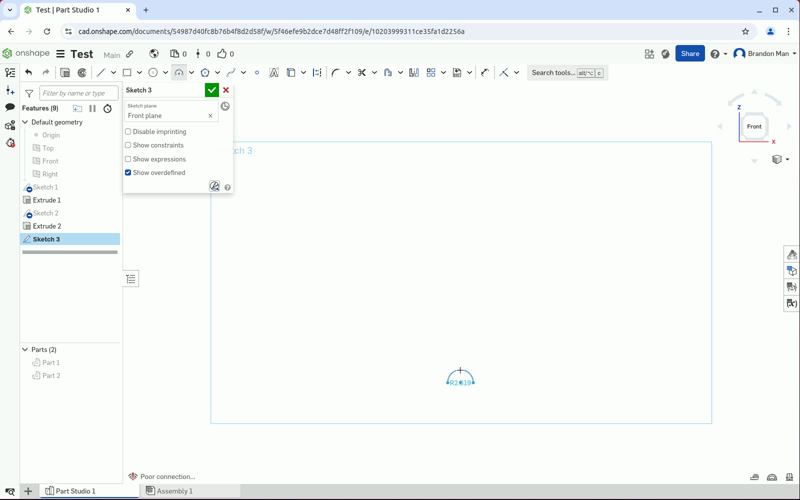
key_up(shift)
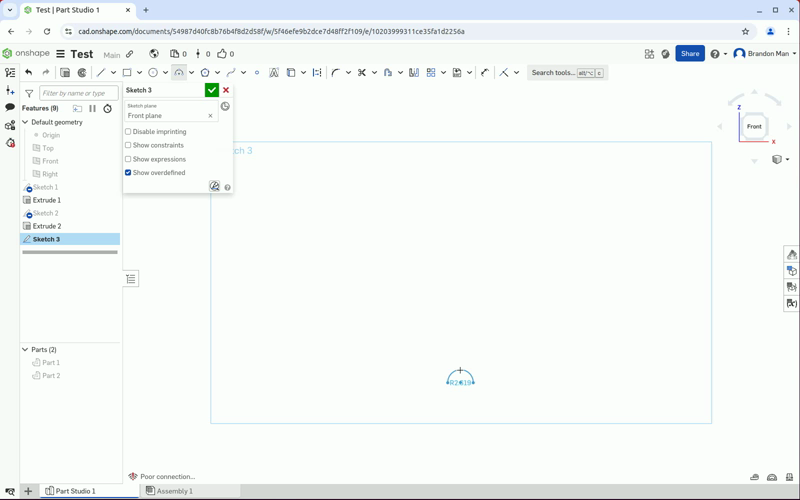
key(esc)
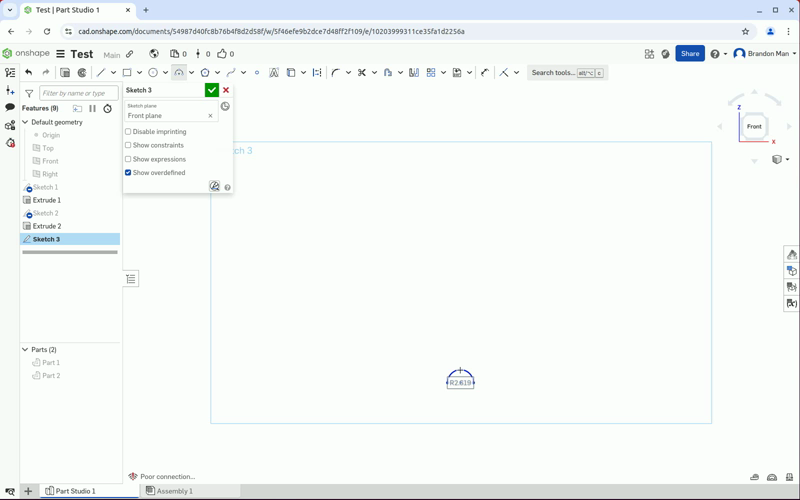
key(l)
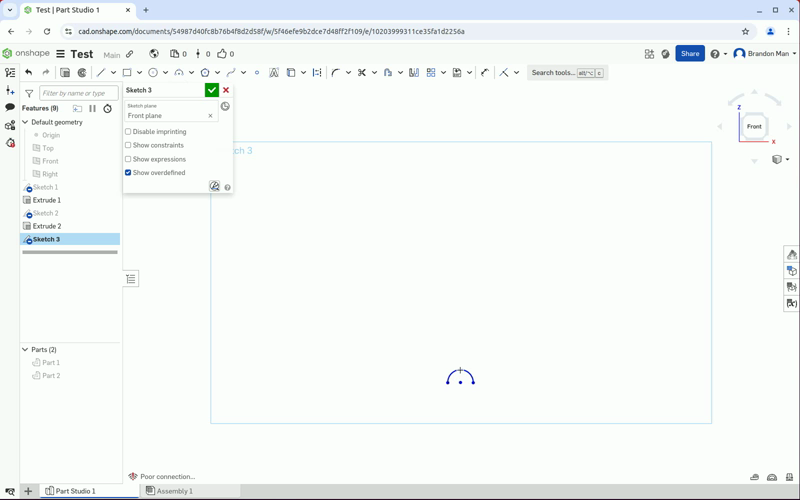
mouse_move(473, 382)
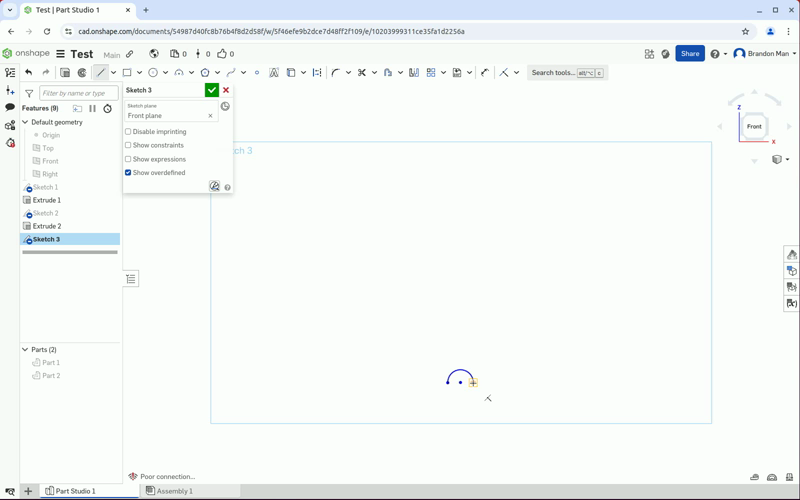
click(473, 382)
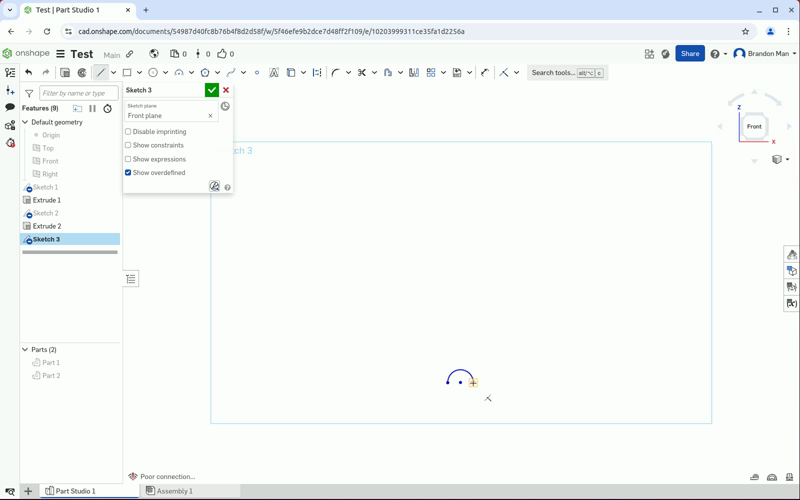
key_down(shift)
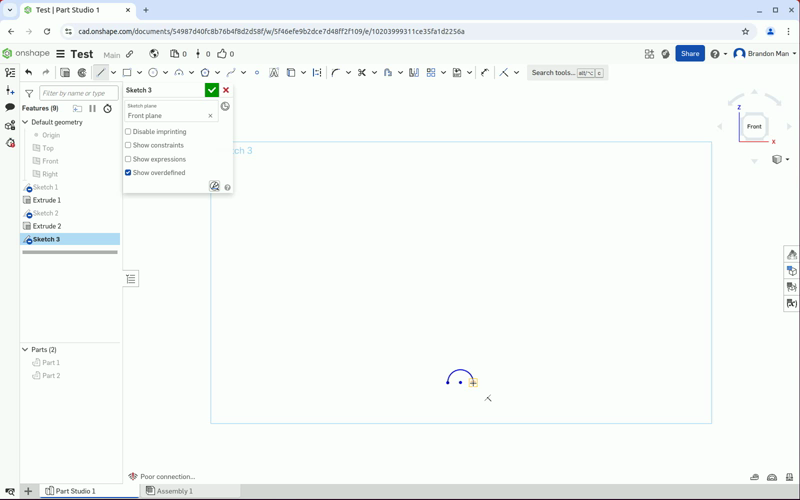
mouse_move(473, 183)
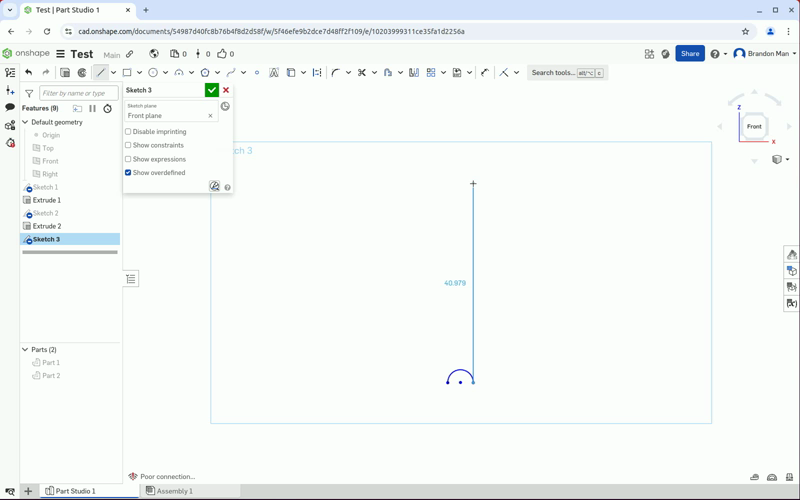
click(473, 183)
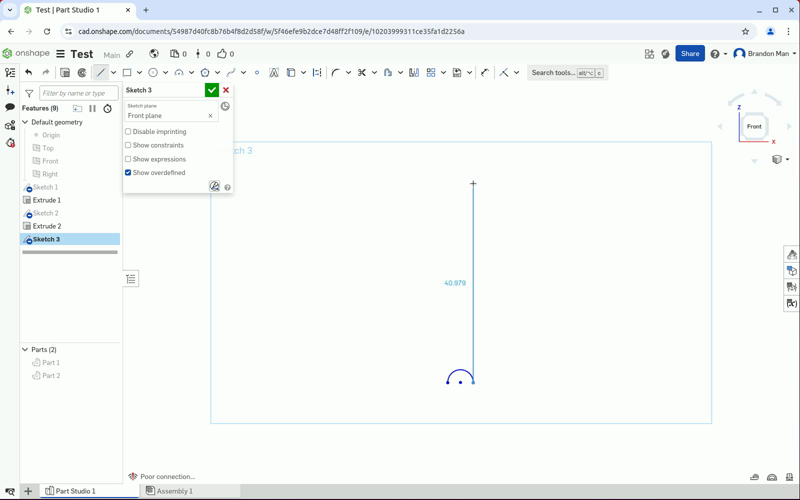
key_up(shift)
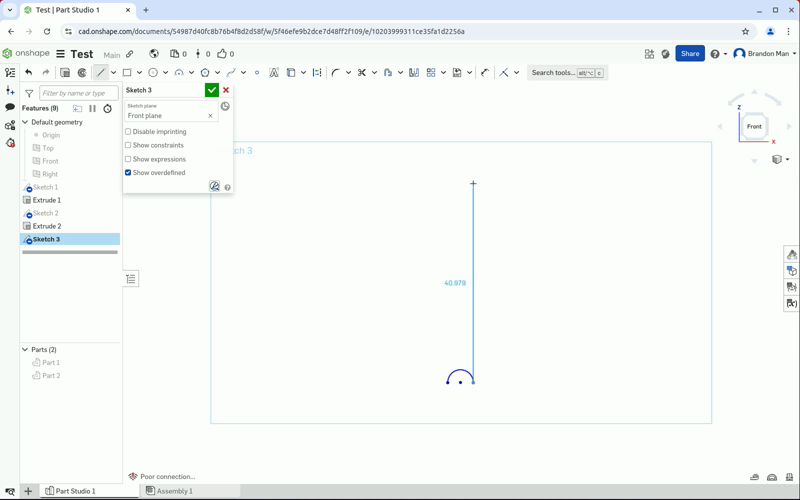
key(esc)
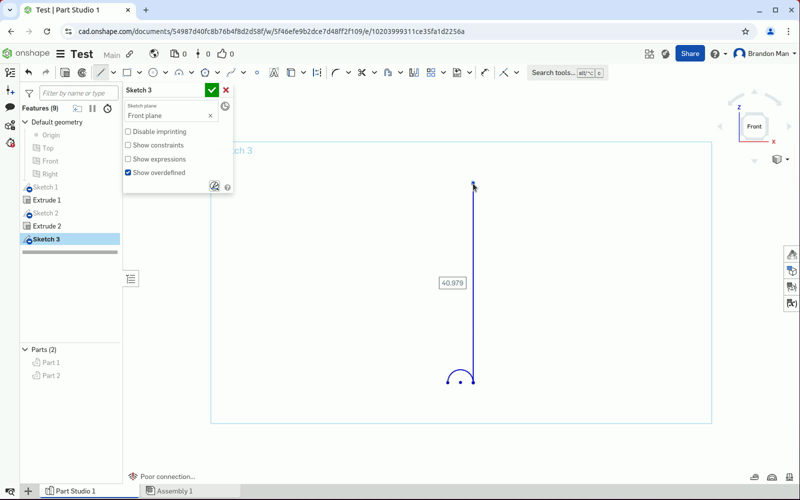
key(a)
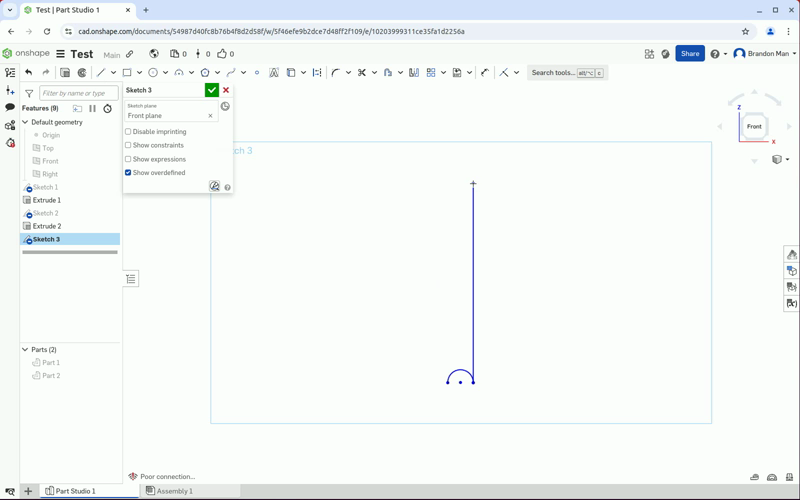
mouse_move(473, 183)
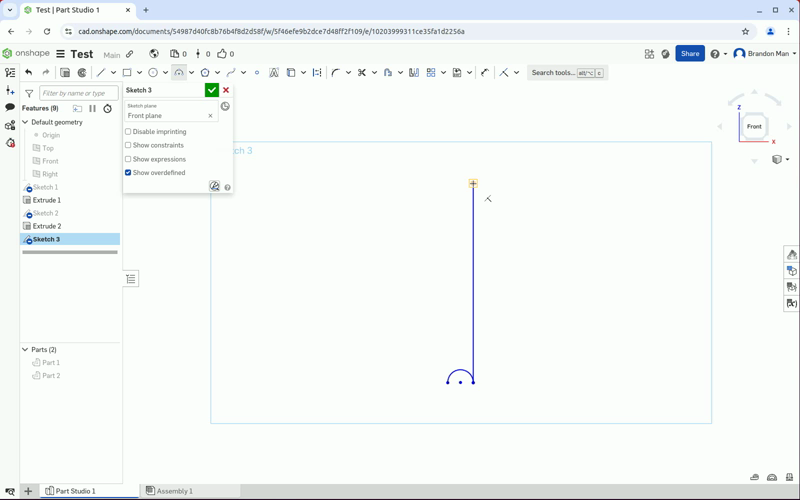
click(473, 183)
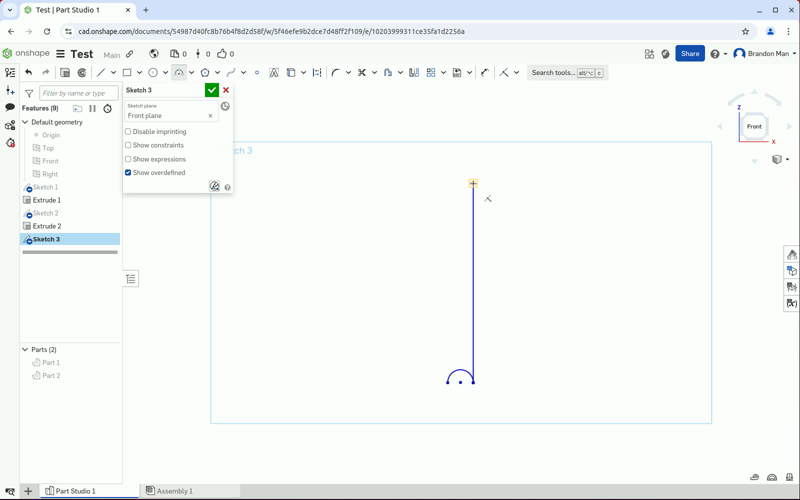
key_down(shift)
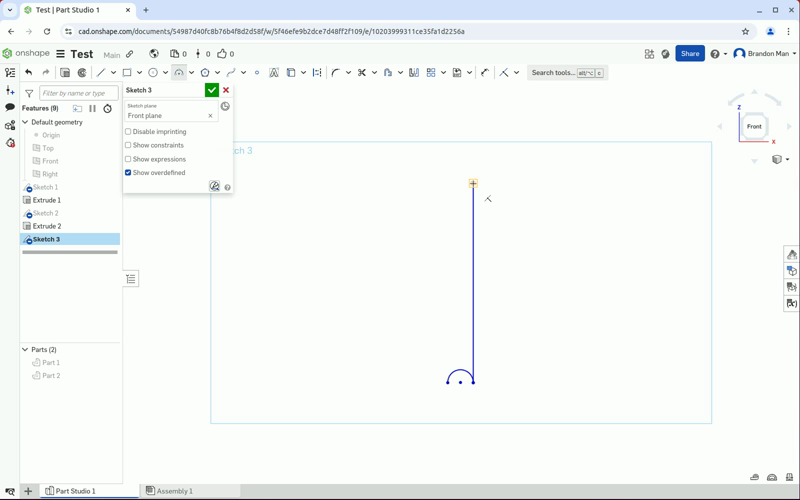
mouse_move(447, 183)
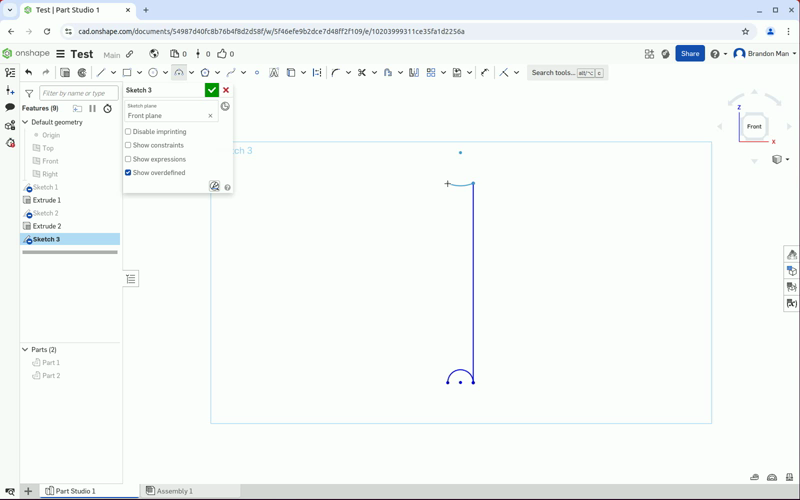
click(447, 183)
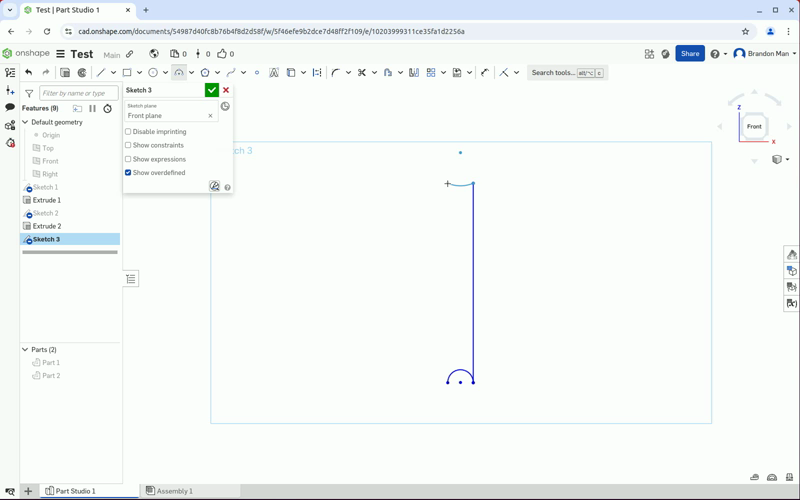
mouse_move(460, 195)
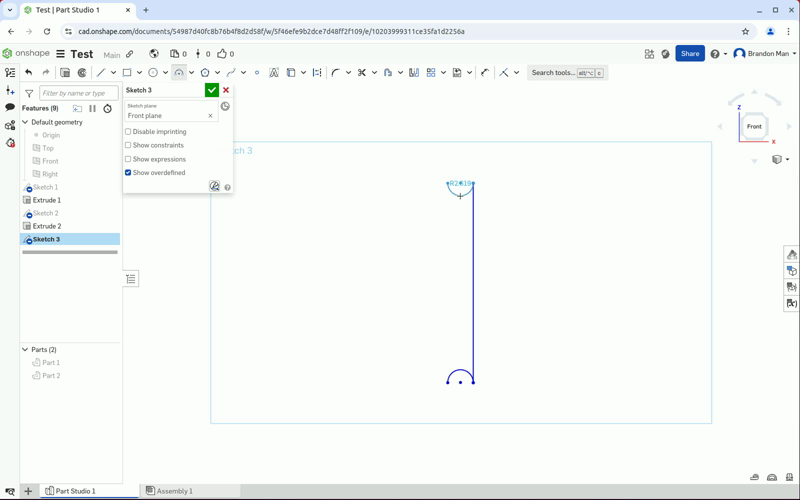
click(460, 195)
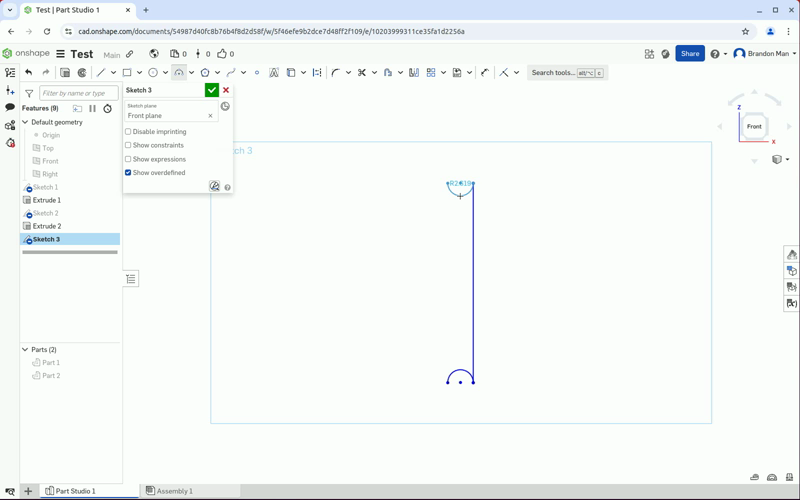
key_up(shift)
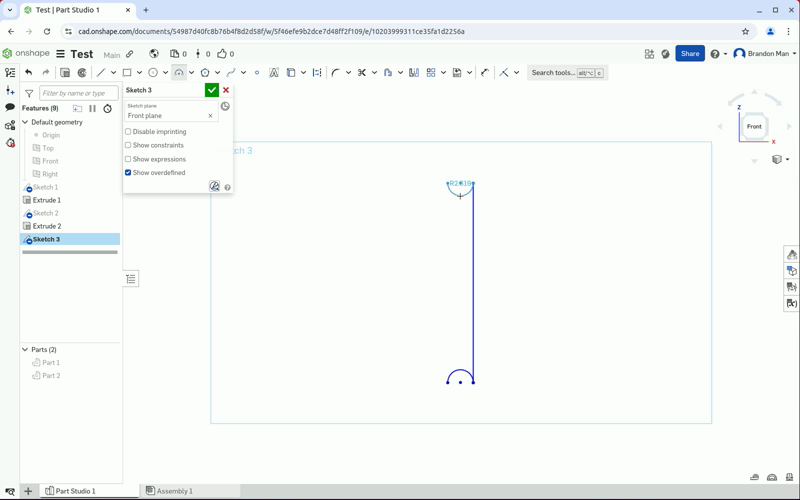
key(esc)
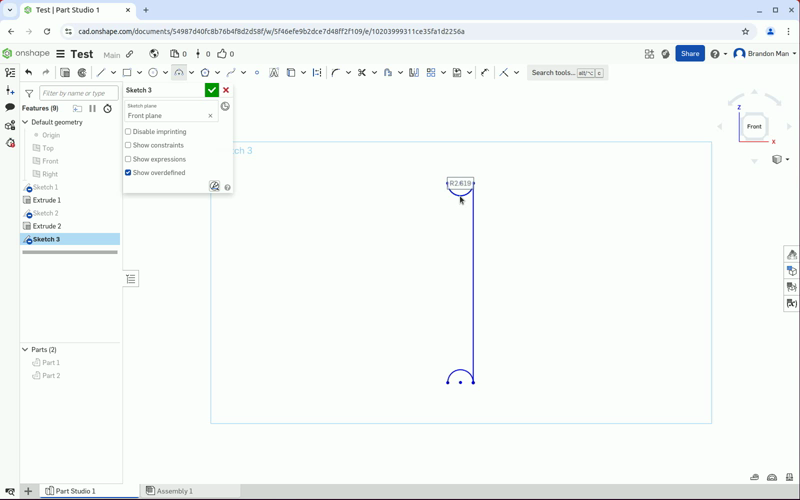
key(l)
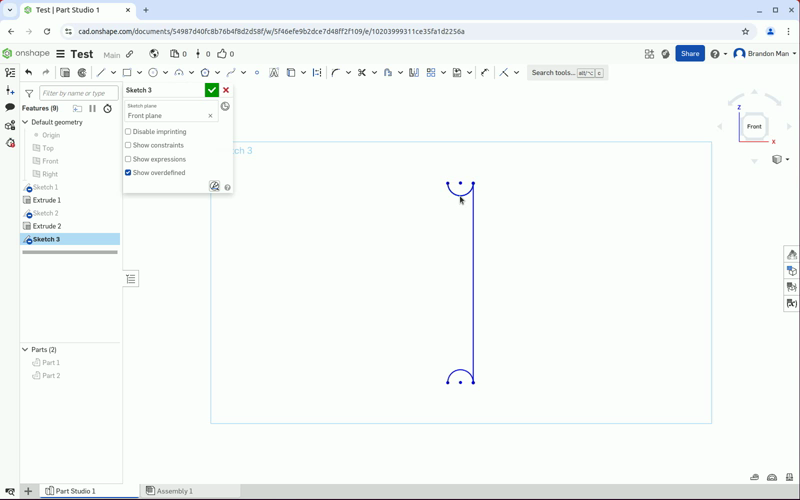
mouse_move(447, 183)
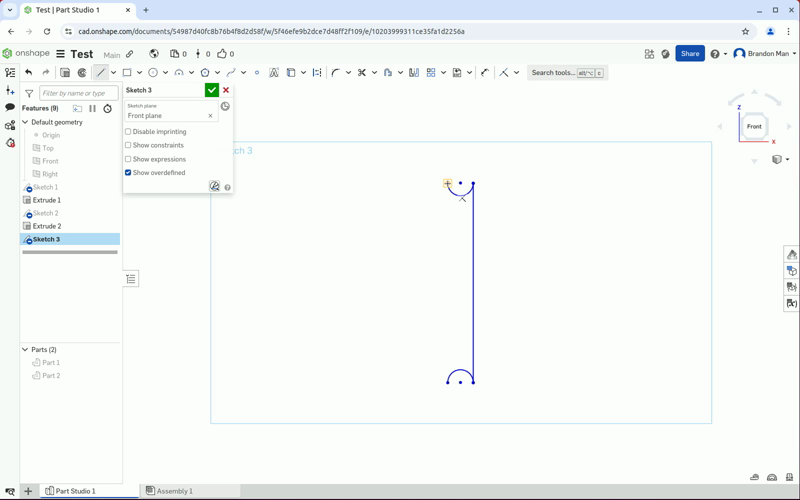
click(447, 183)
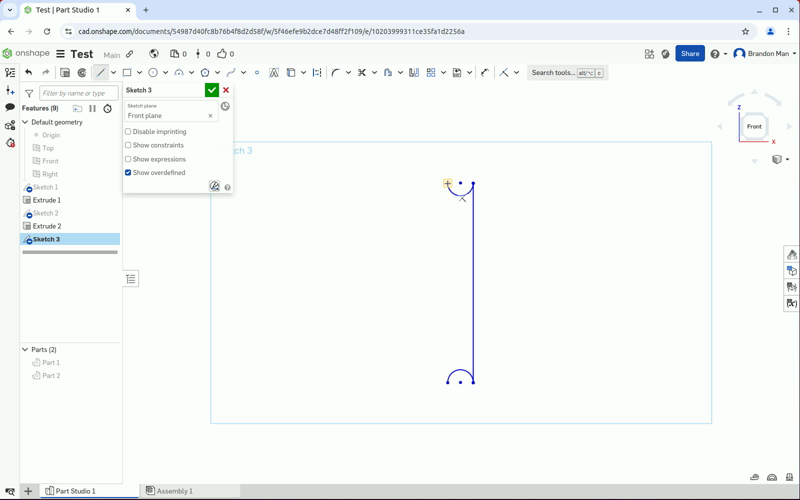
key_down(shift)
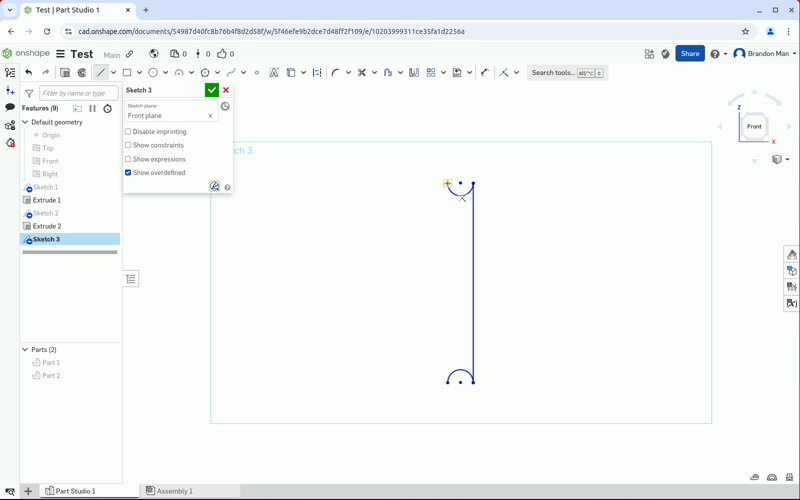
mouse_move(447, 382)
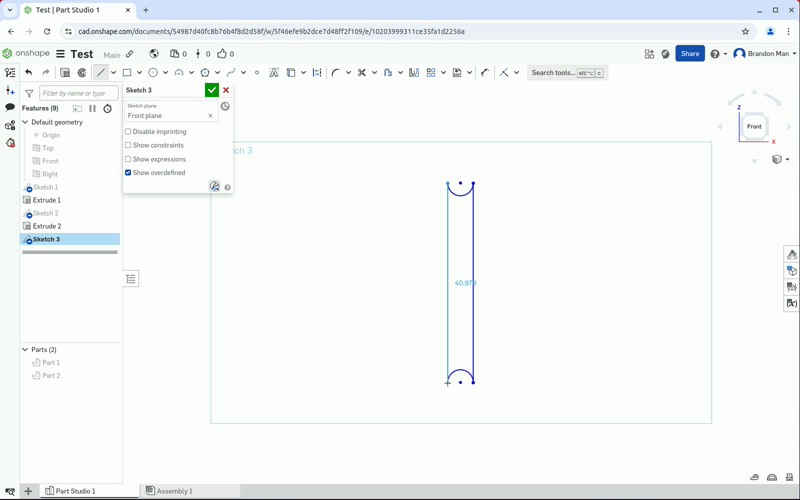
key_up(shift)
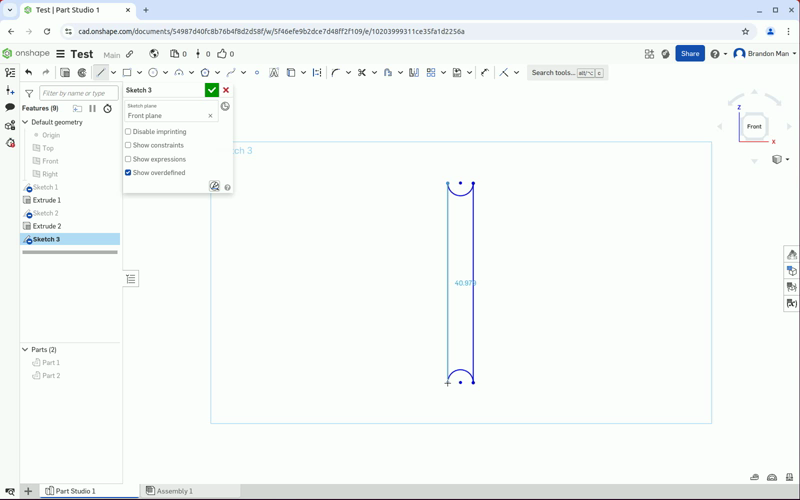
click(447, 382)
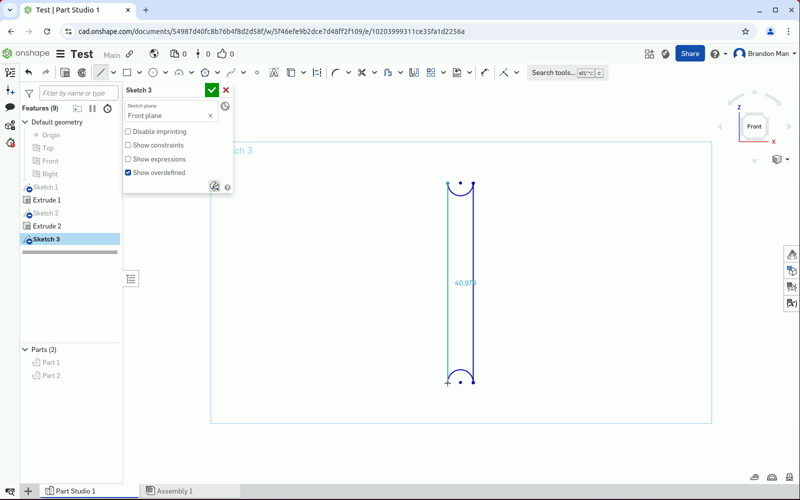
key(esc)
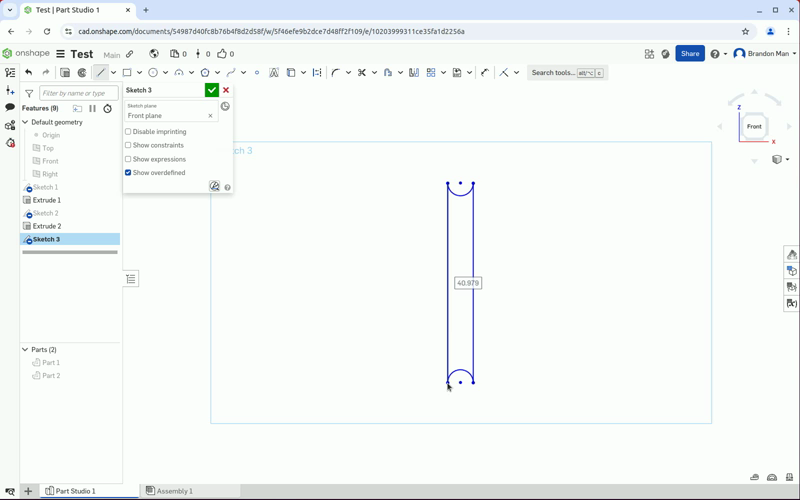
mouse_move(451, 202)
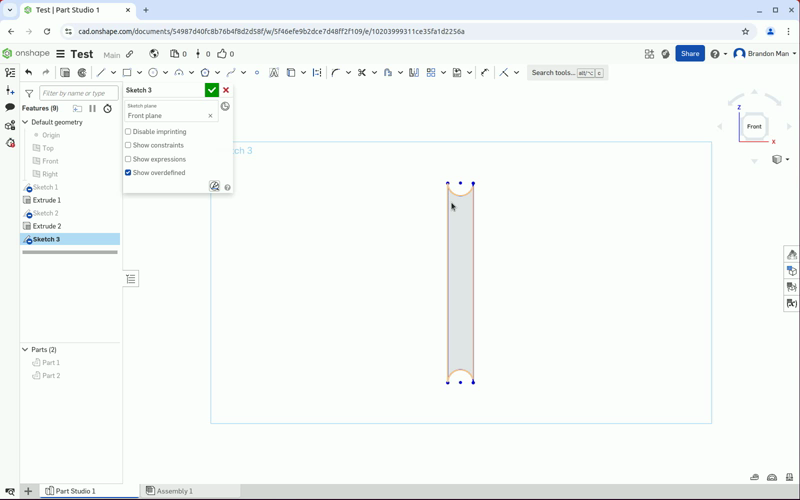
scroll(6)
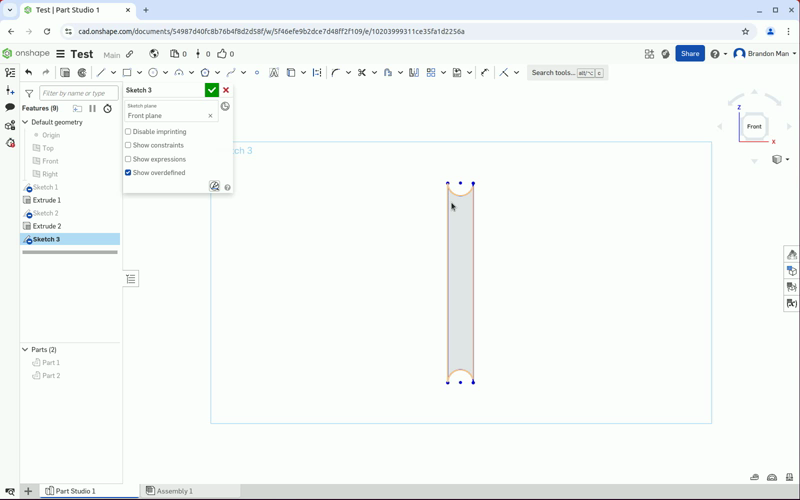
scroll(6)
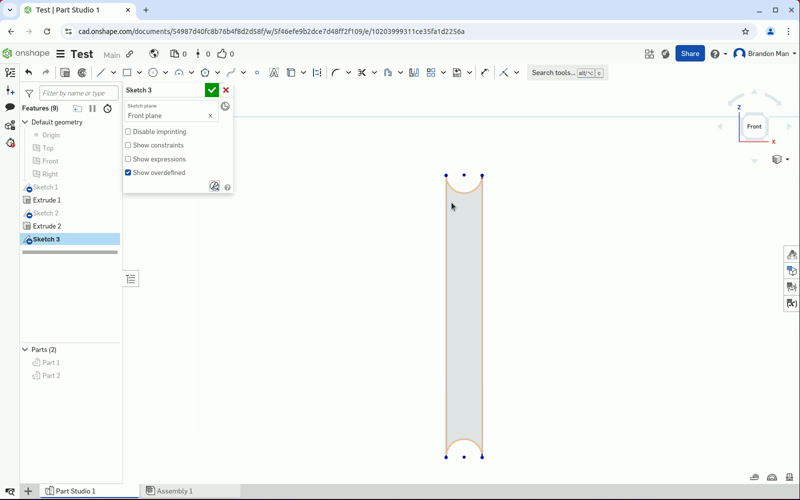
scroll(6)
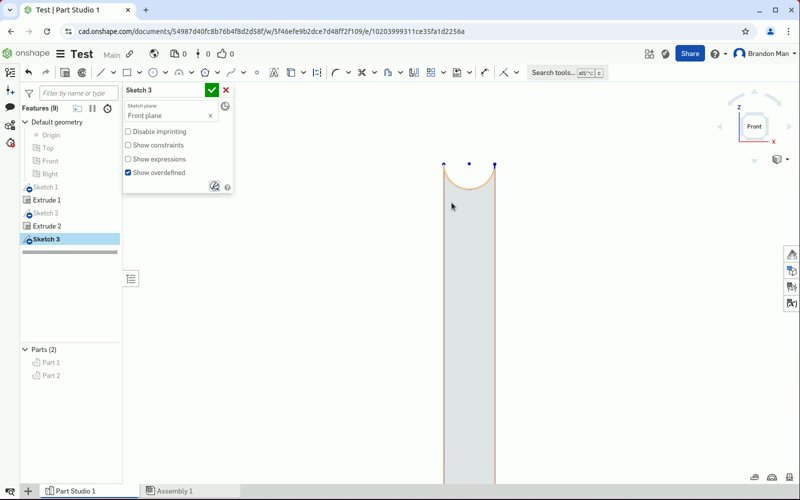
scroll(6)
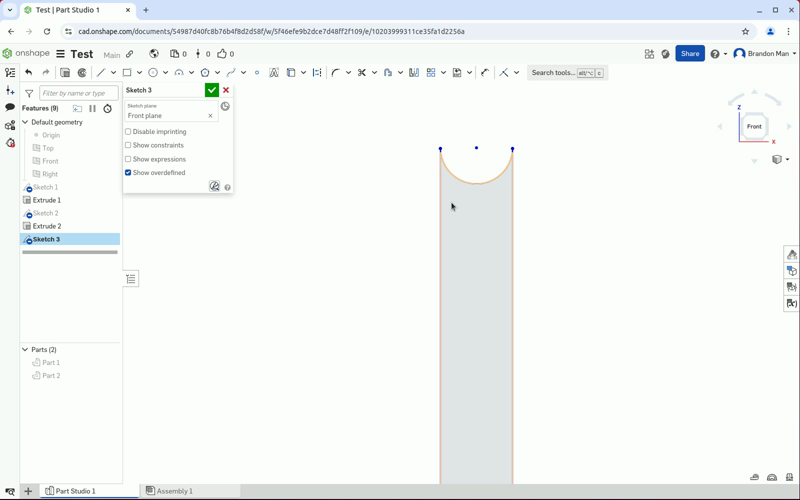
scroll(6)
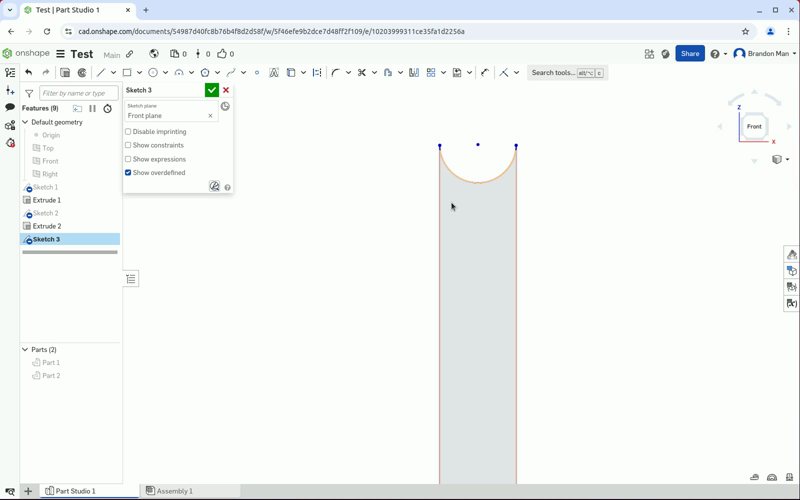
scroll(6)
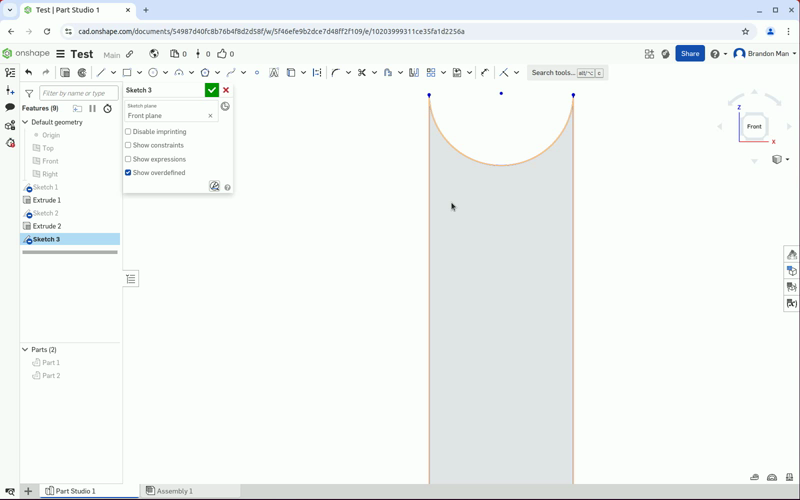
scroll(6)
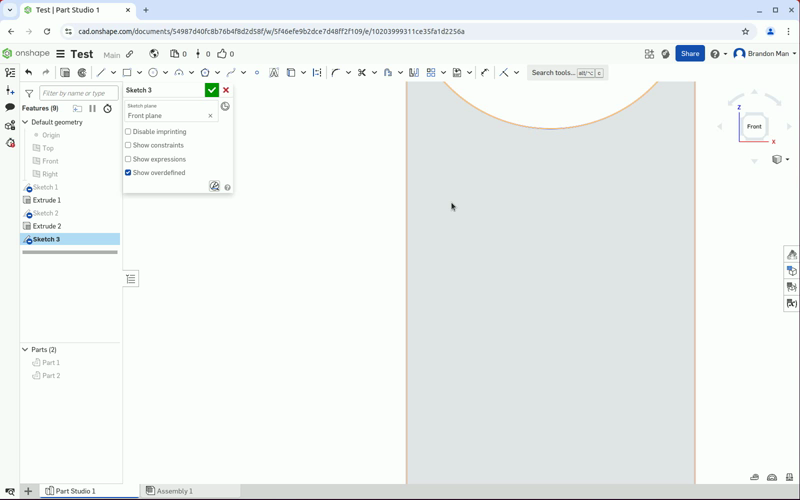
click(451, 202)
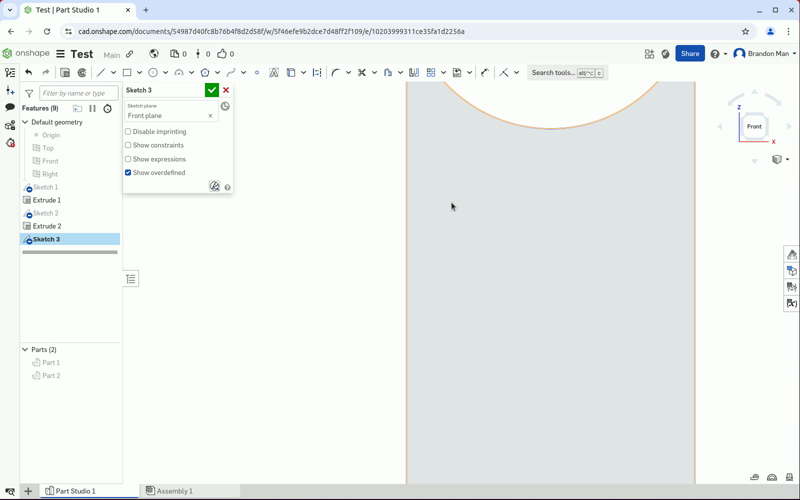
scroll(-6)
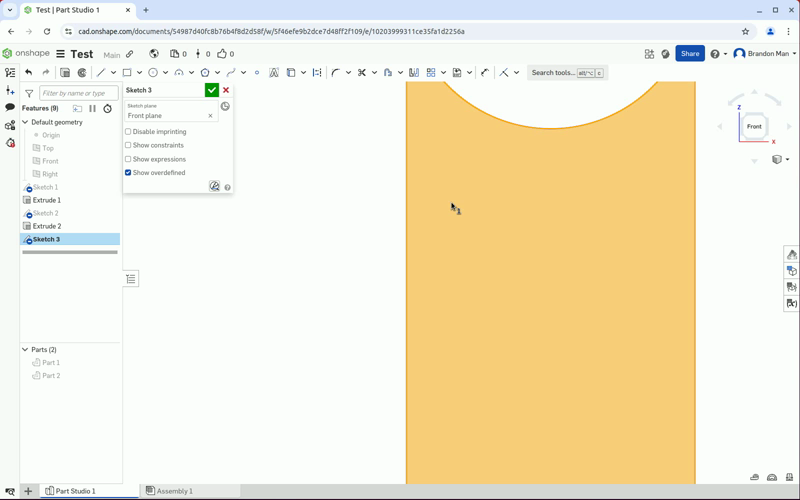
scroll(-6)
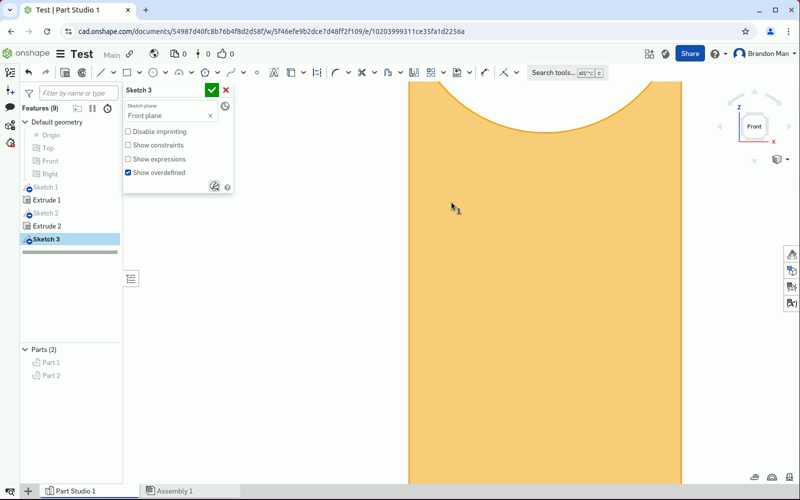
scroll(-6)
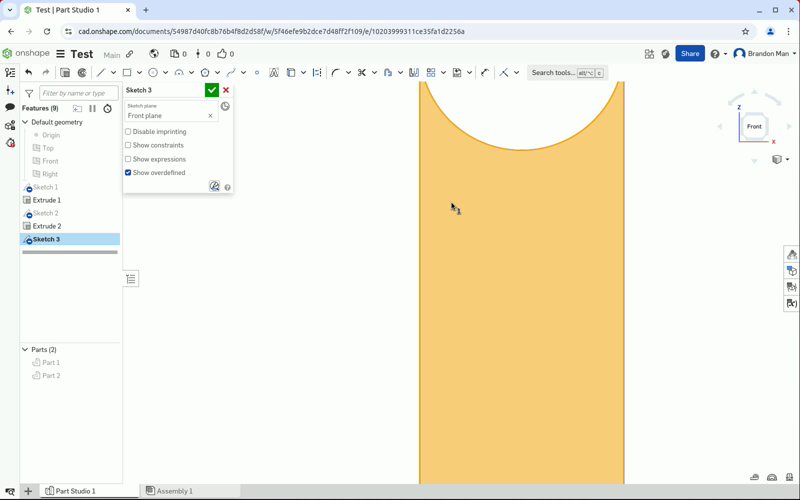
scroll(-6)
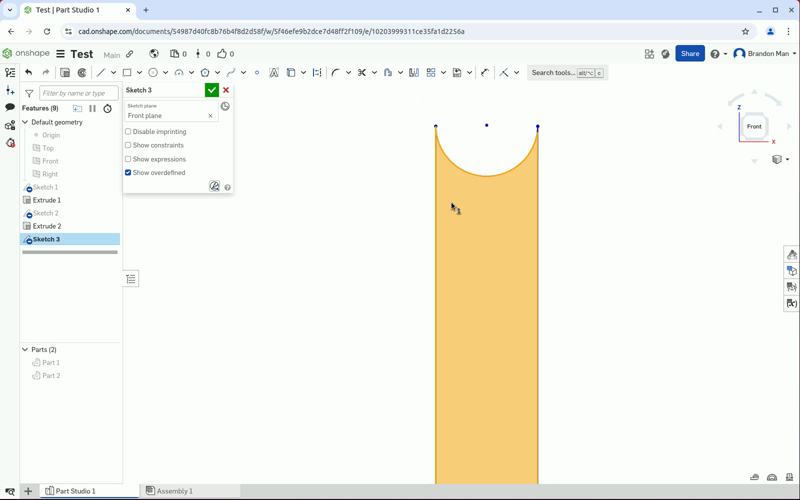
scroll(-6)
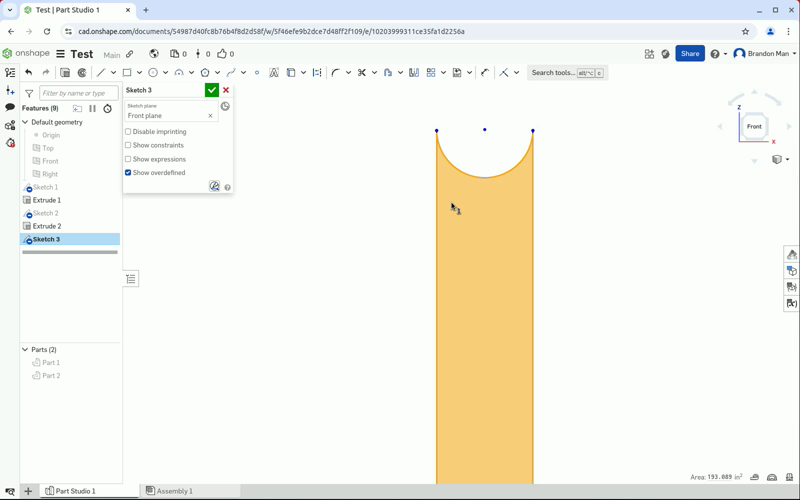
scroll(-6)
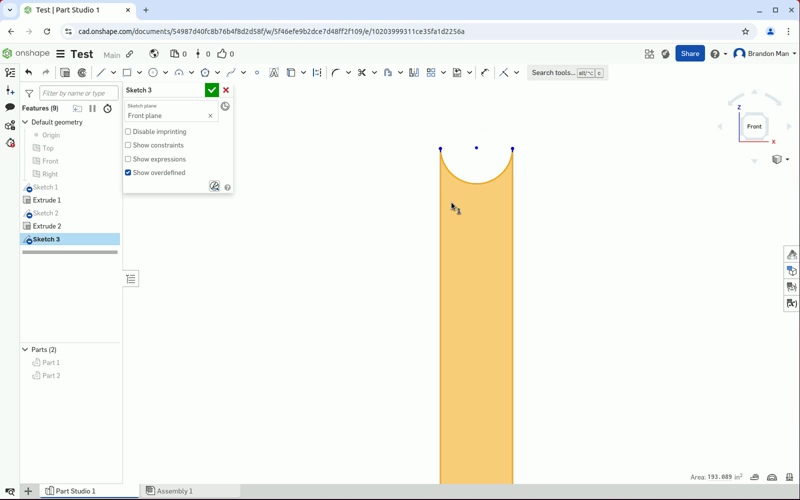
scroll(-6)
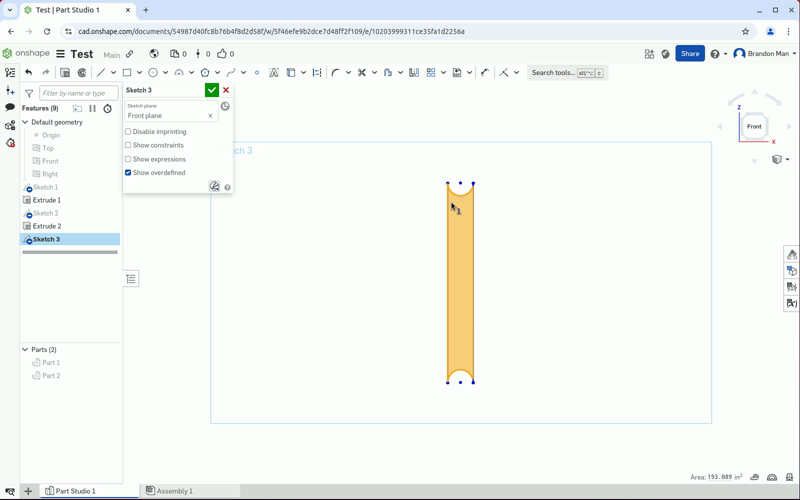
mouse_move(73, 352)
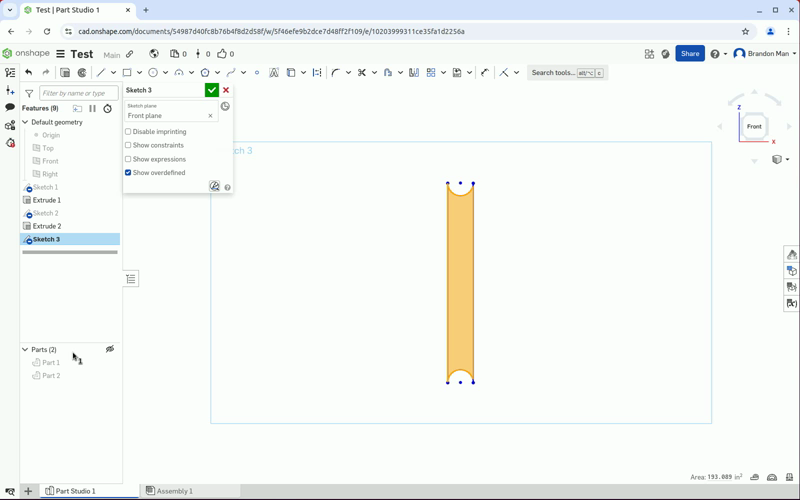
key(shift+y)
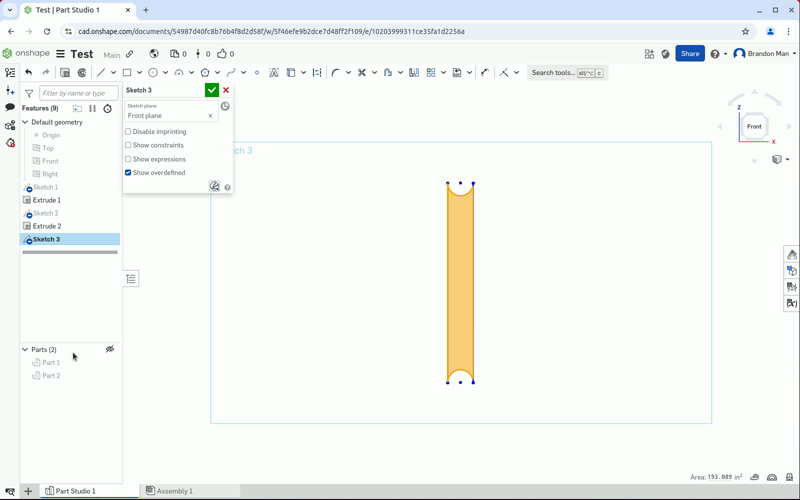
key(shift+e)
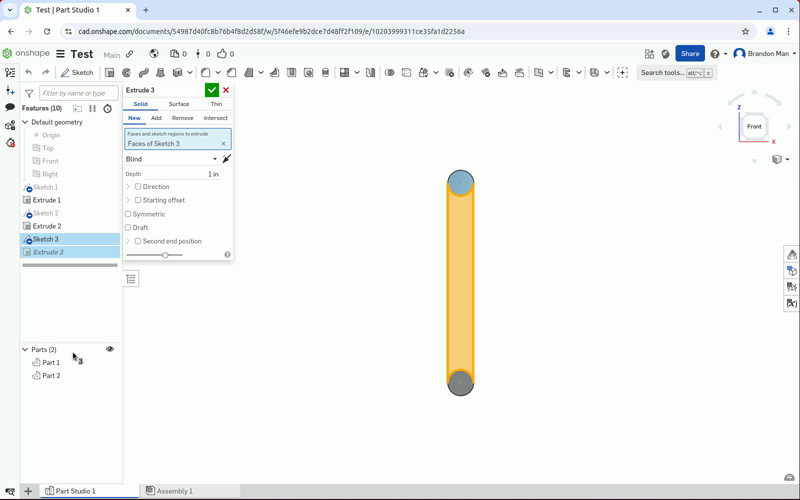
mouse_move(143, 106)
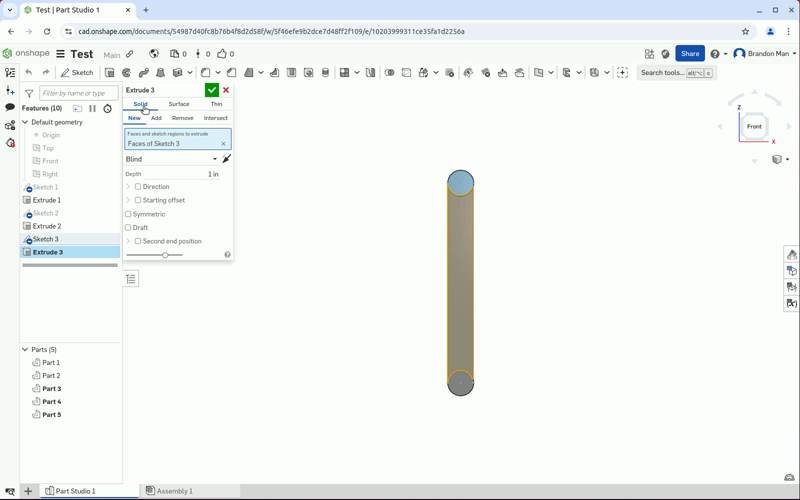
click(143, 106)
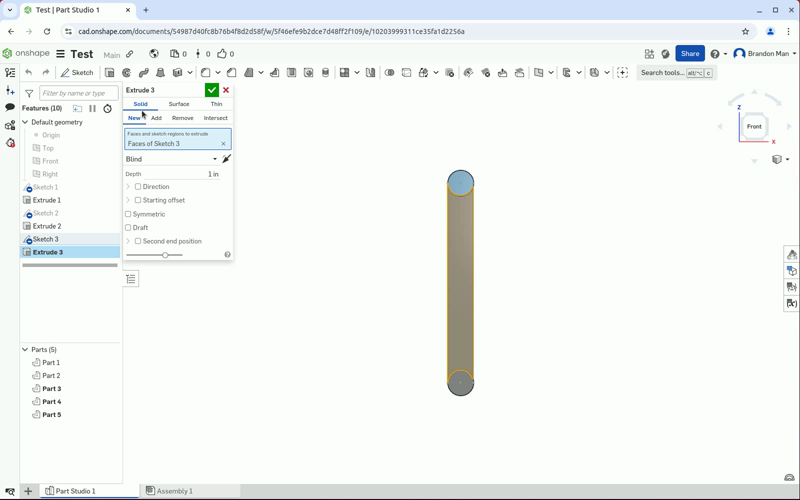
mouse_move(137, 120)
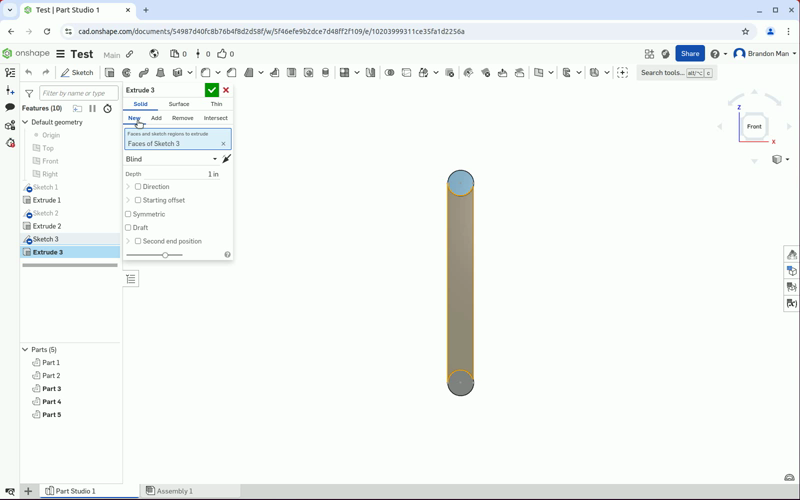
click(137, 120)
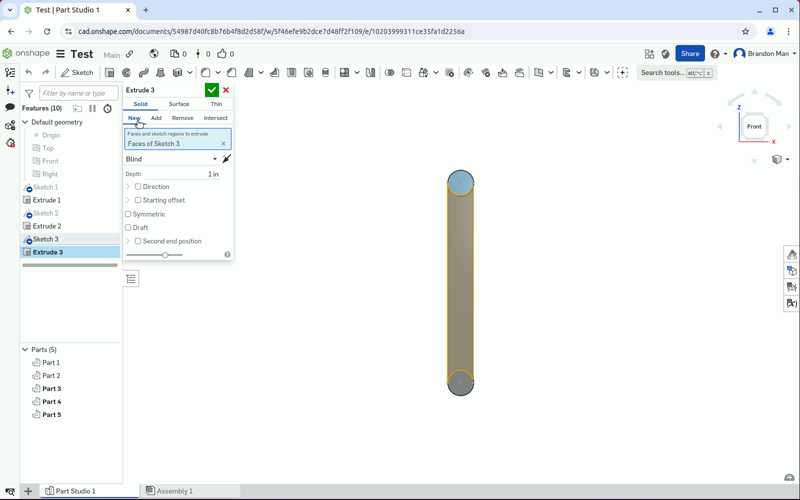
key(tab, 4)
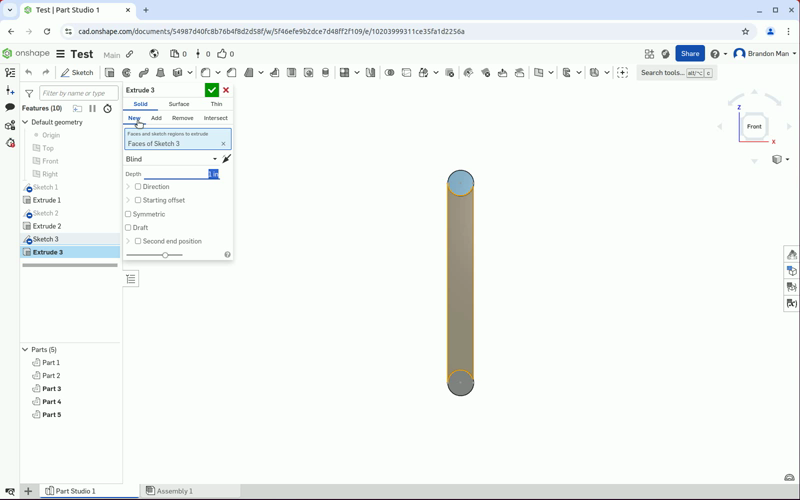
text(1.204)
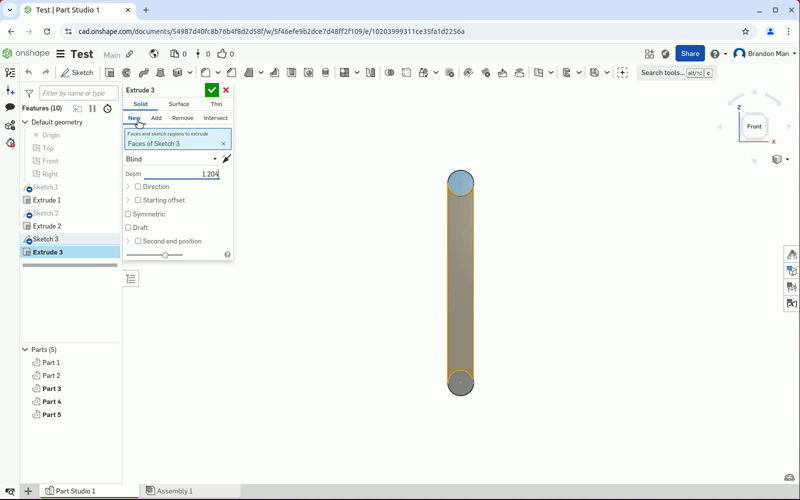
key(enter)
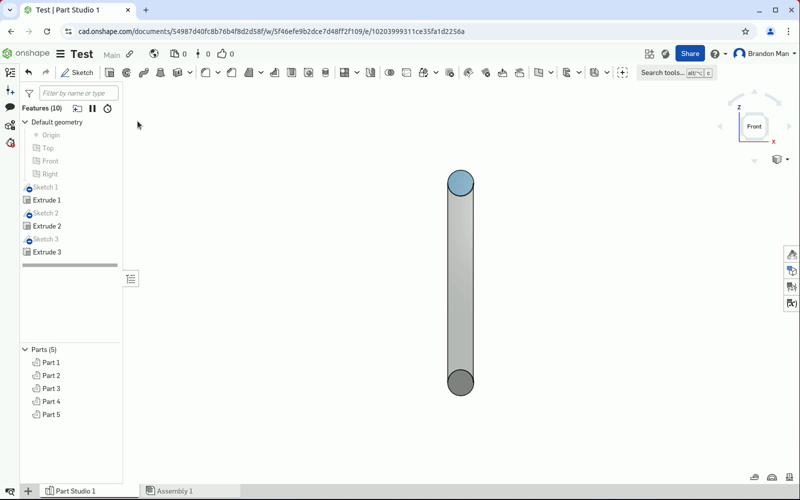
key(shift+h)
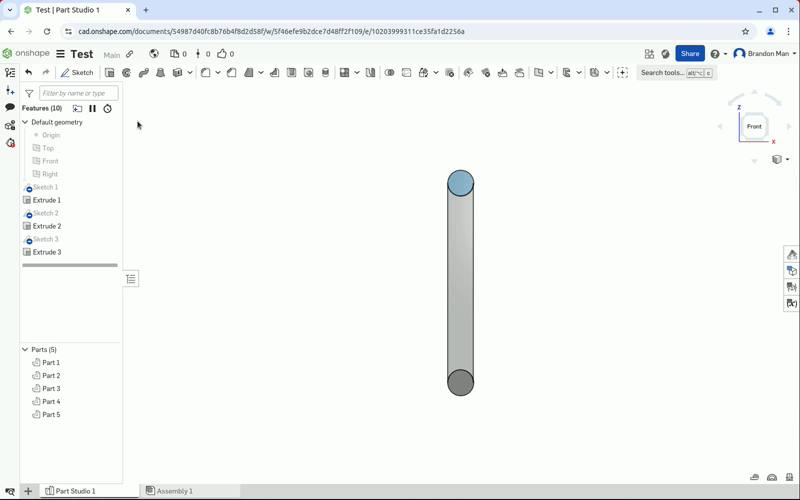
key(shift+h)
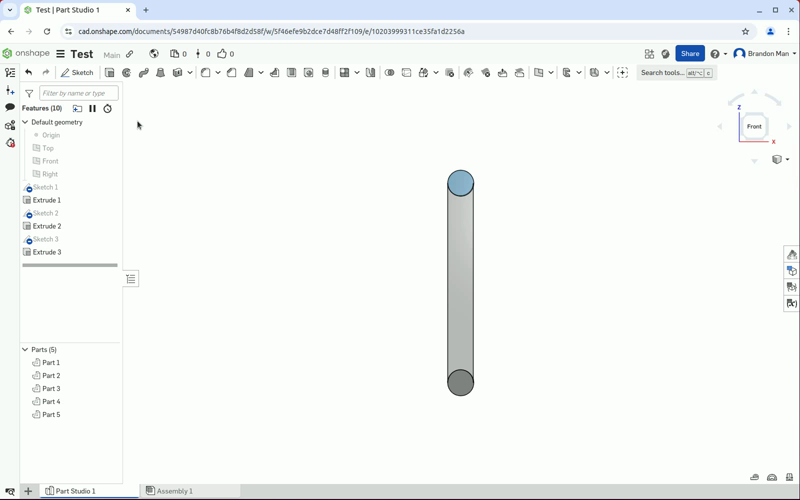
mouse_move(73, 189)
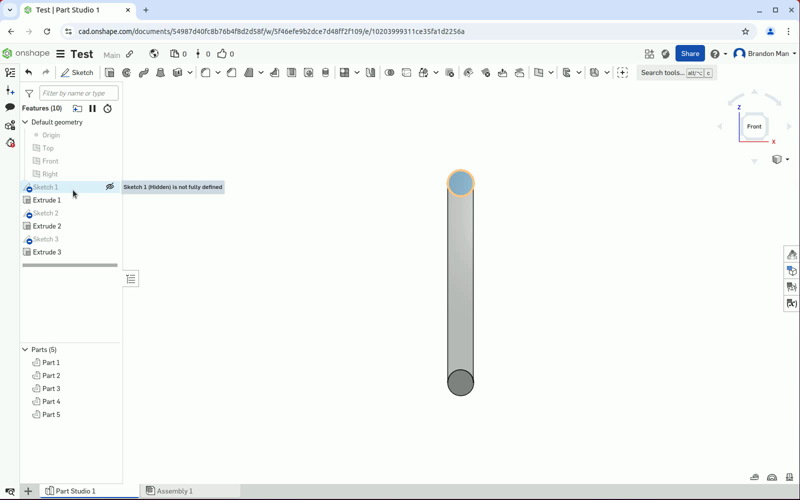
click(73, 189)
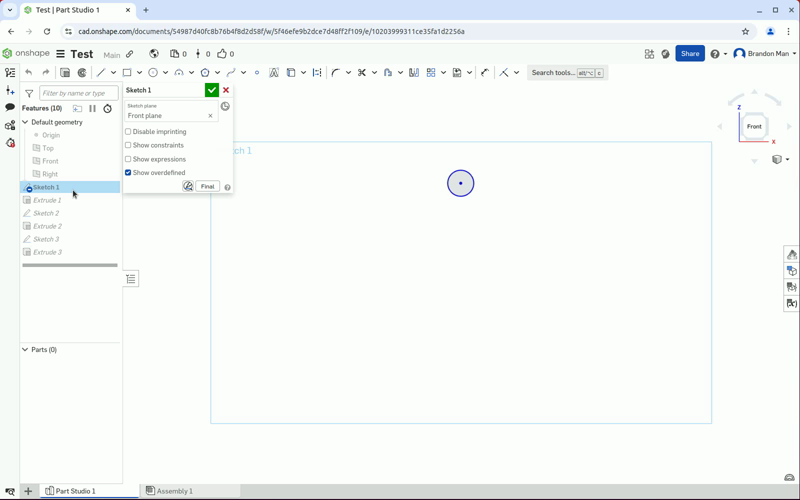
mouse_move(229, 92)
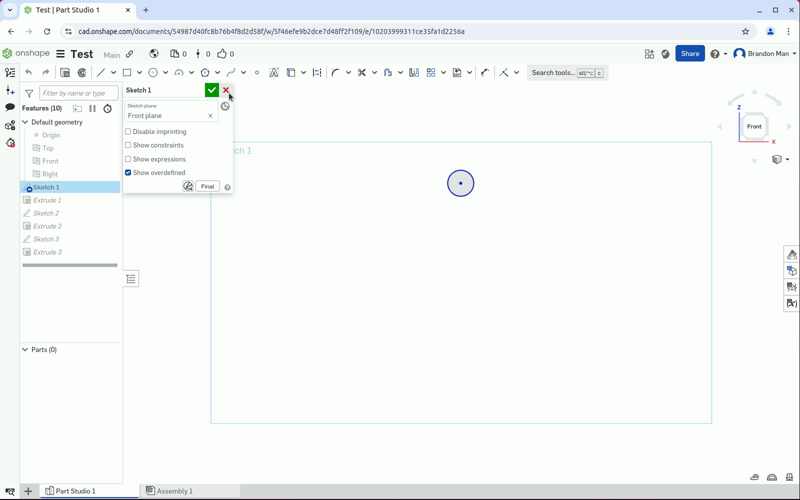
click(229, 92)
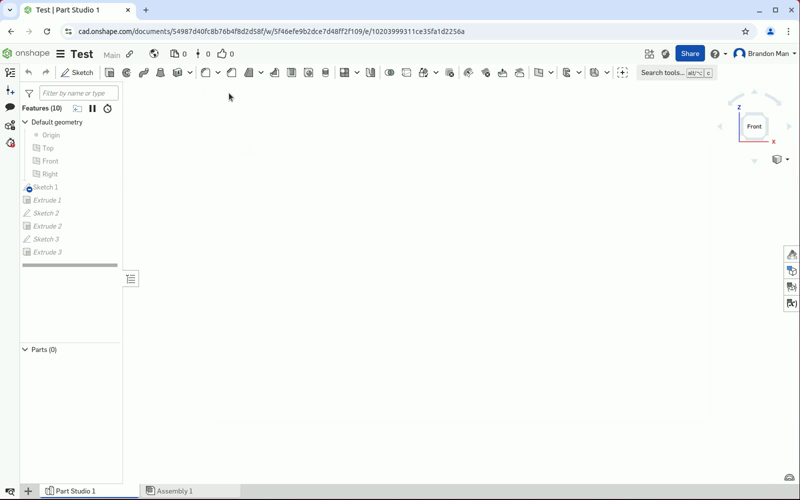
mouse_move(541, 75)
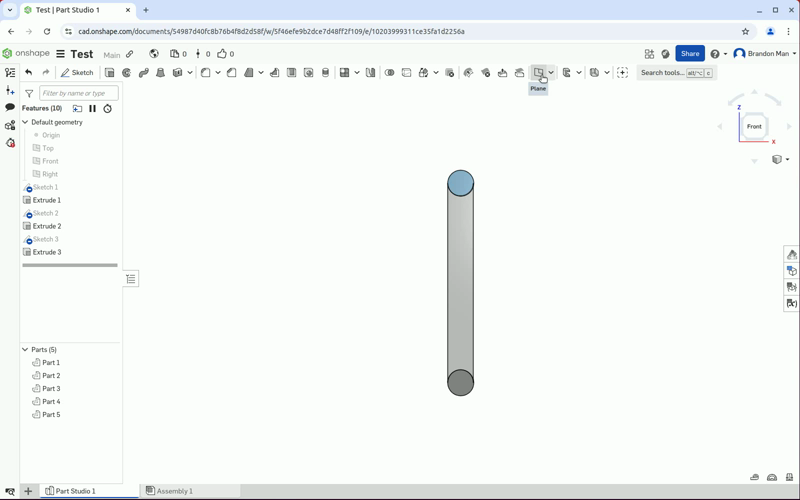
click(541, 75)
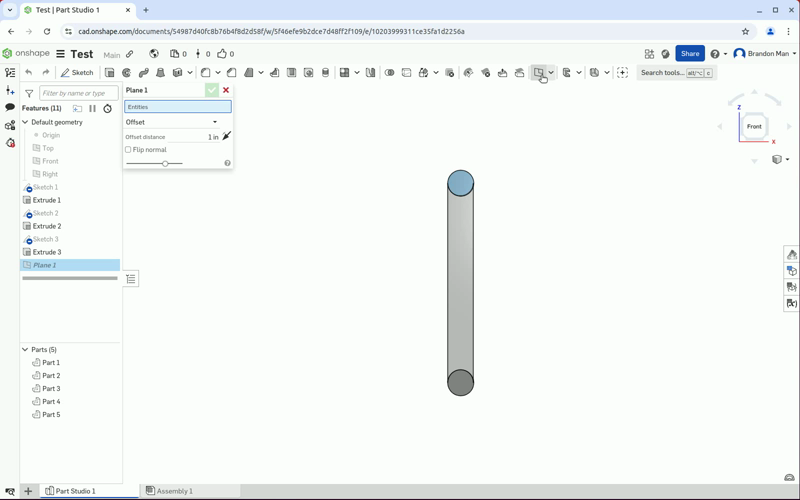
mouse_move(73, 163)
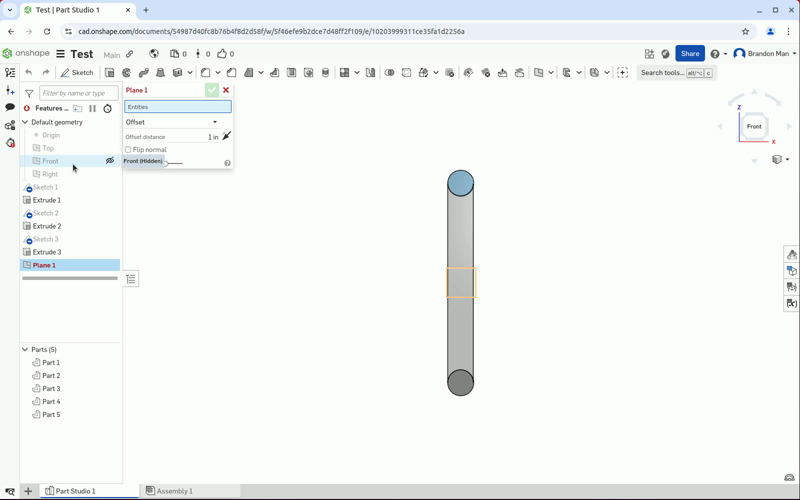
click(73, 163)
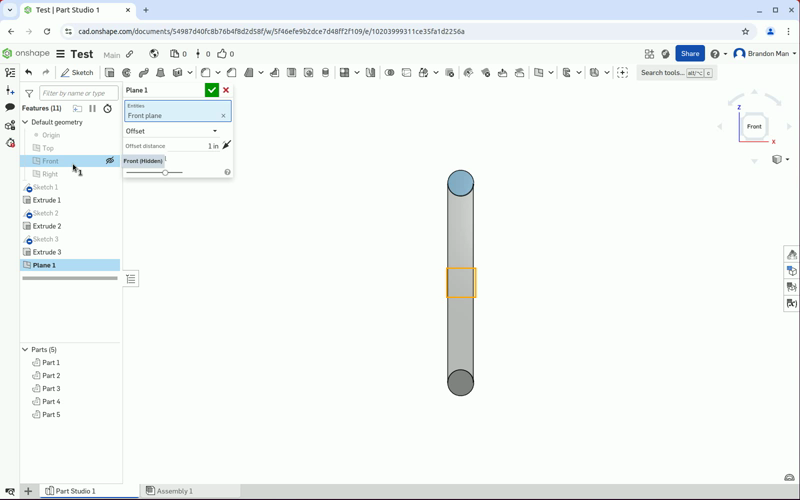
key(tab, 2)
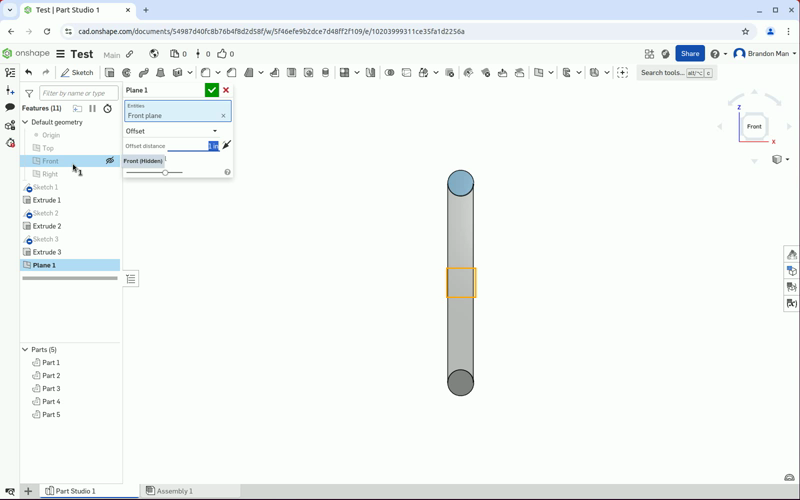
text(1.202)
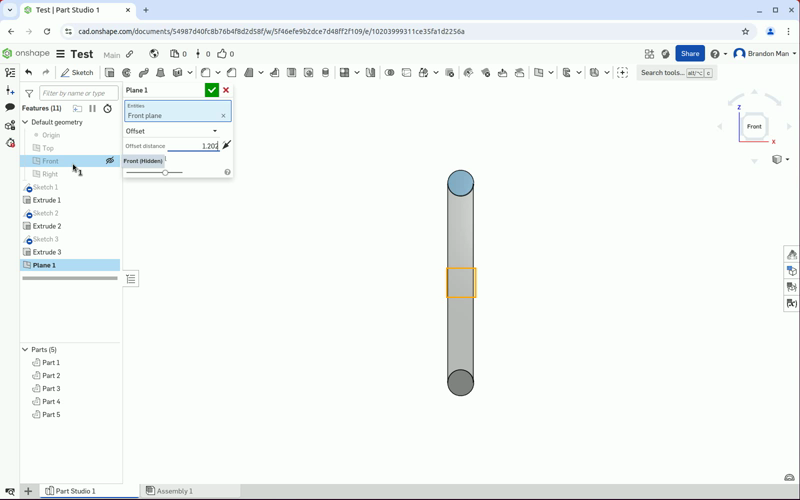
key(enter, 2)
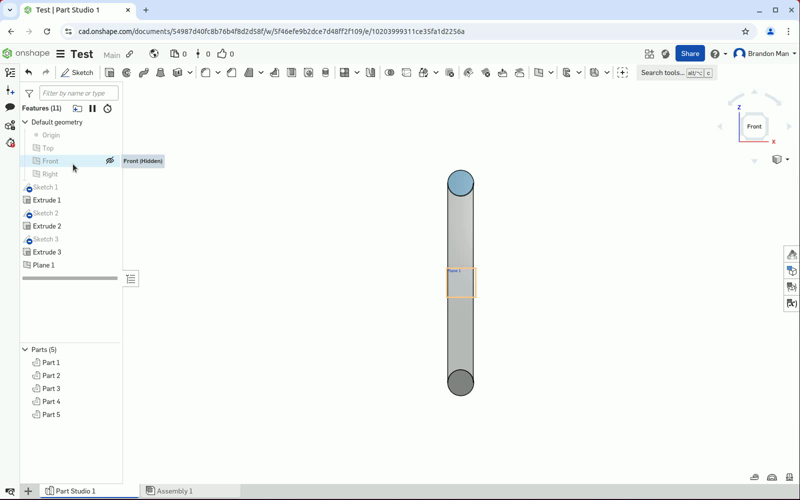
key(shift+s)
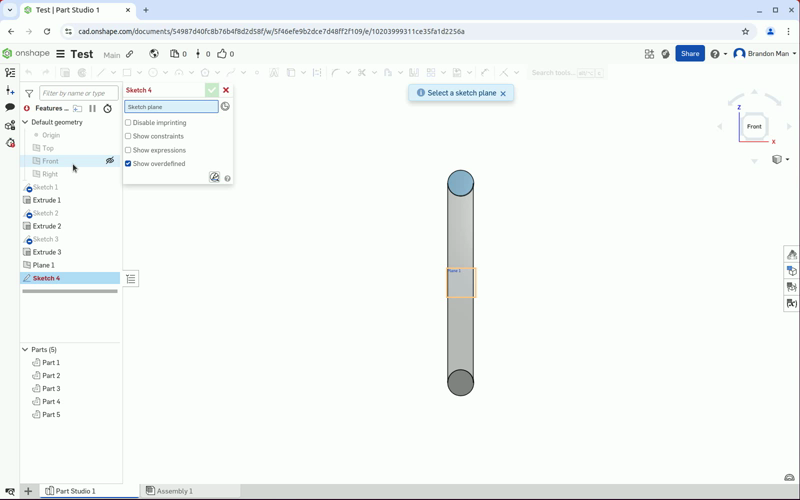
mouse_move(73, 267)
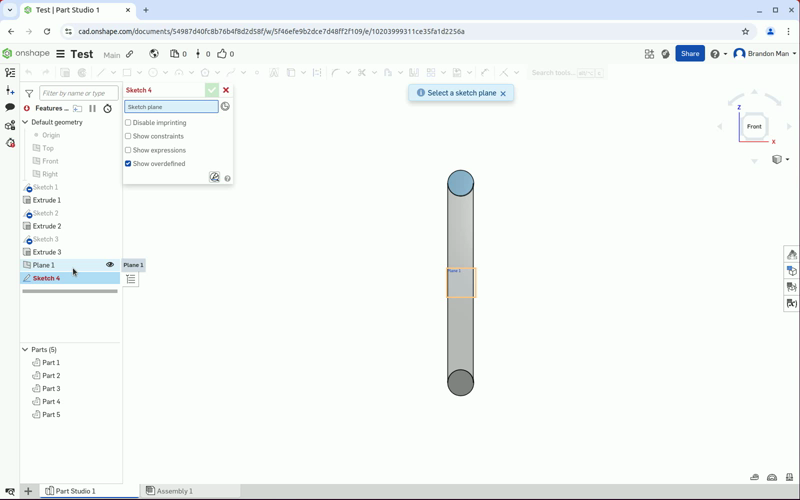
click(73, 267)
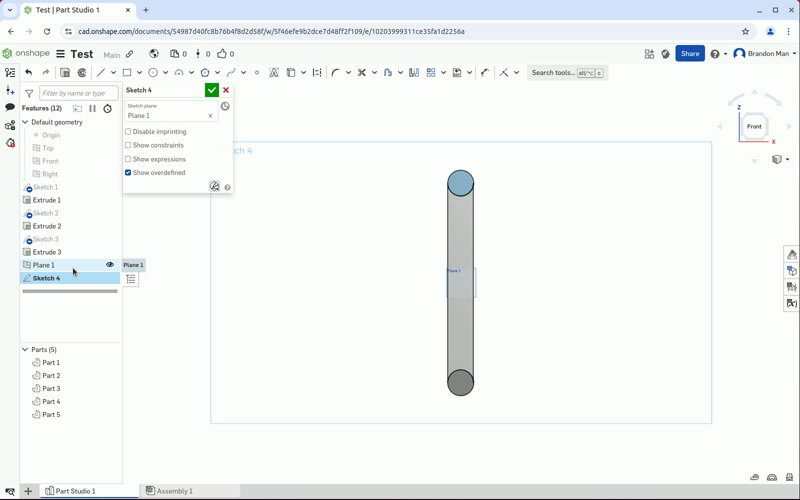
mouse_move(73, 352)
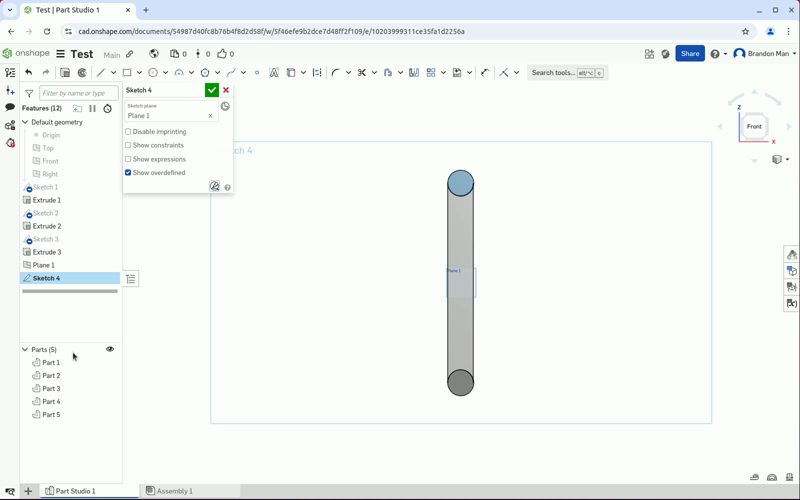
key(y)
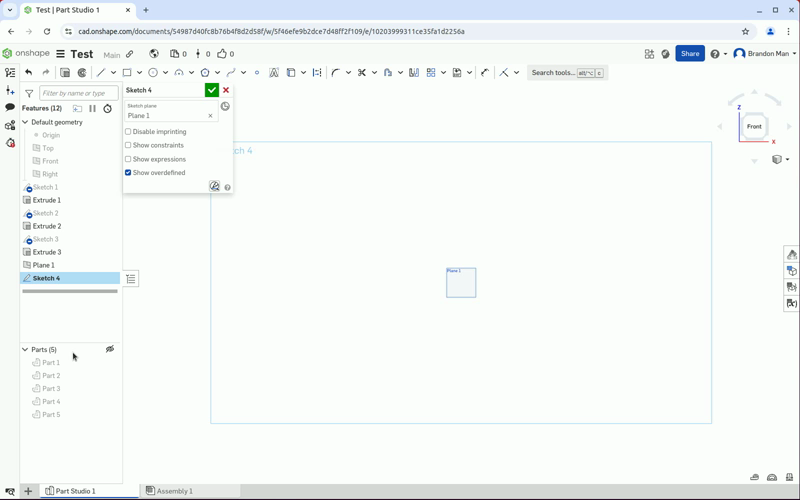
key(c)
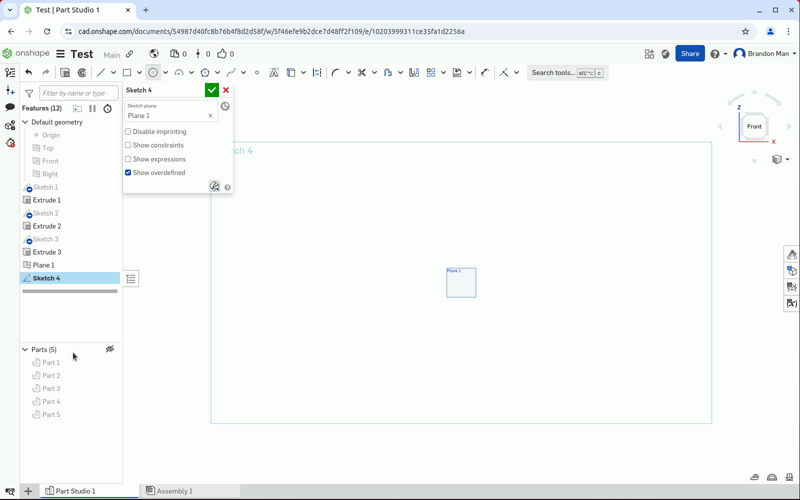
key_down(shift)
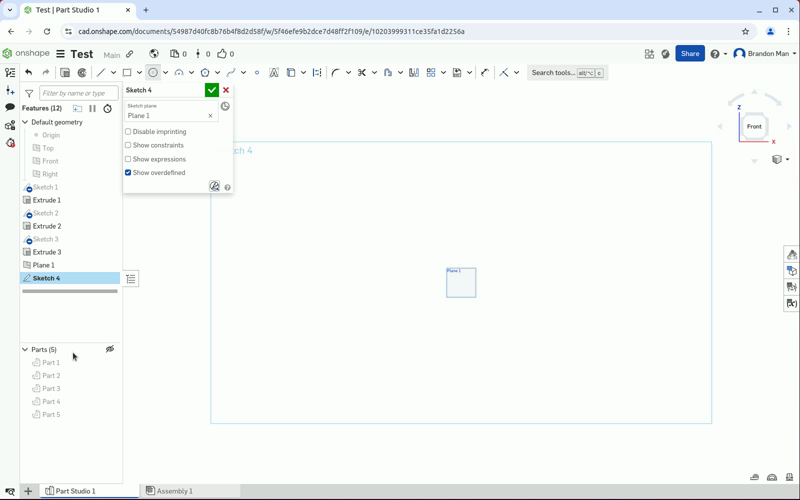
mouse_move(461, 183)
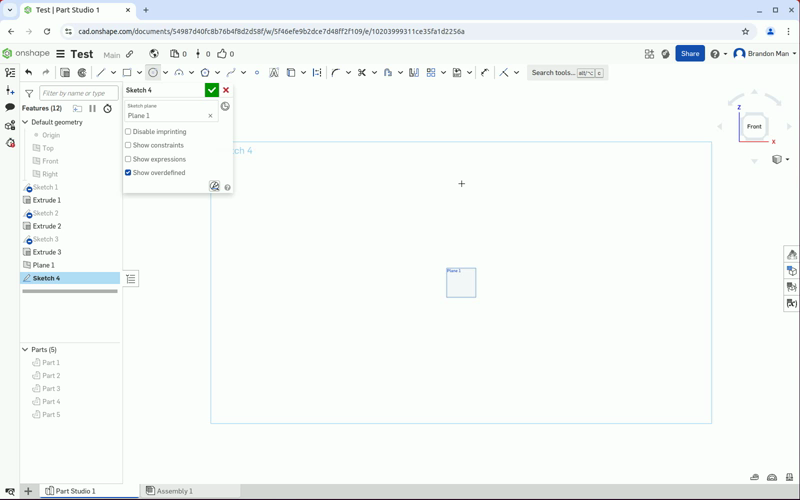
click(461, 183)
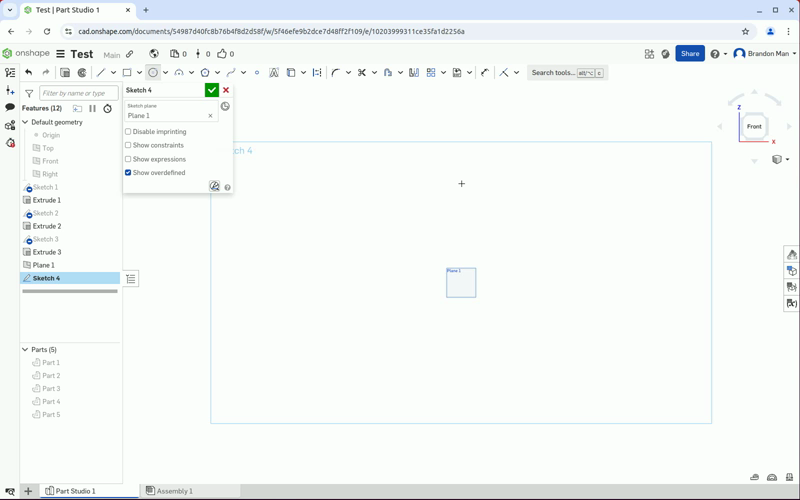
key_up(shift)
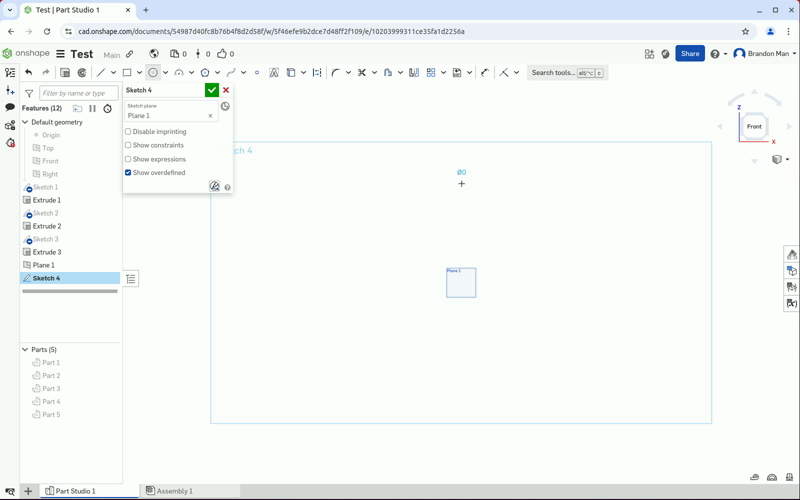
mouse_move(468, 183)
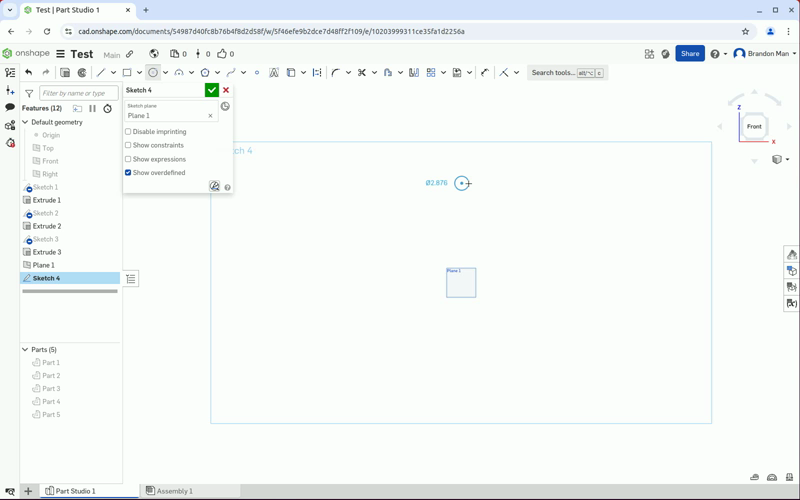
click(468, 183)
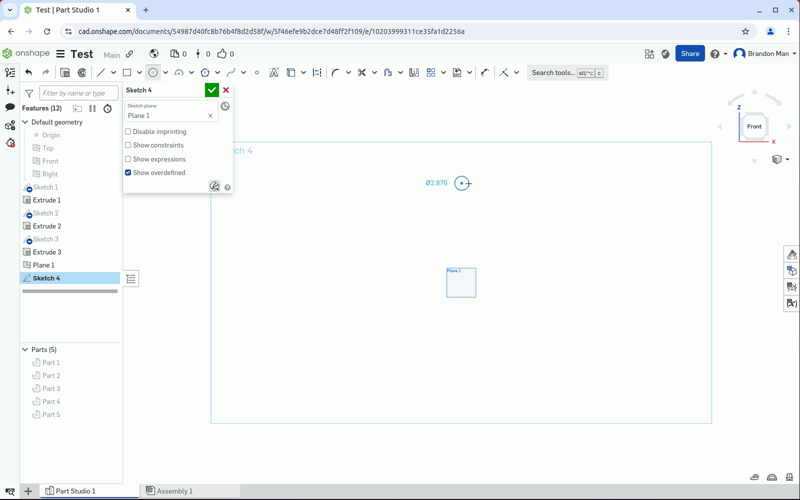
key(esc)
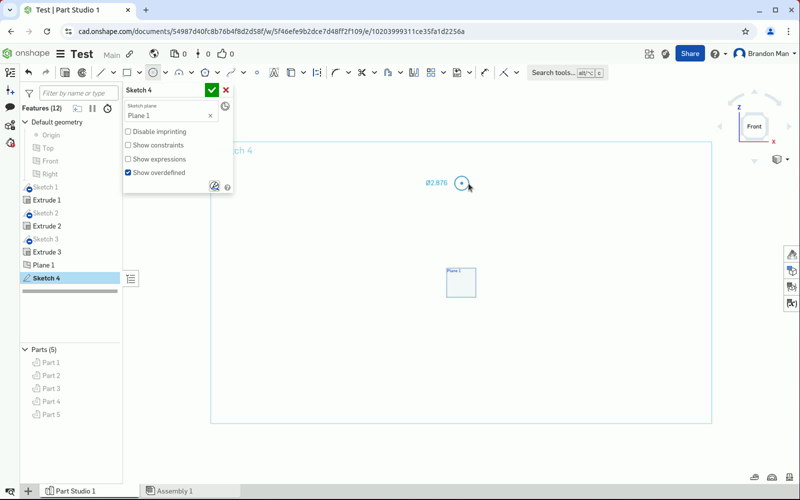
mouse_move(459, 184)
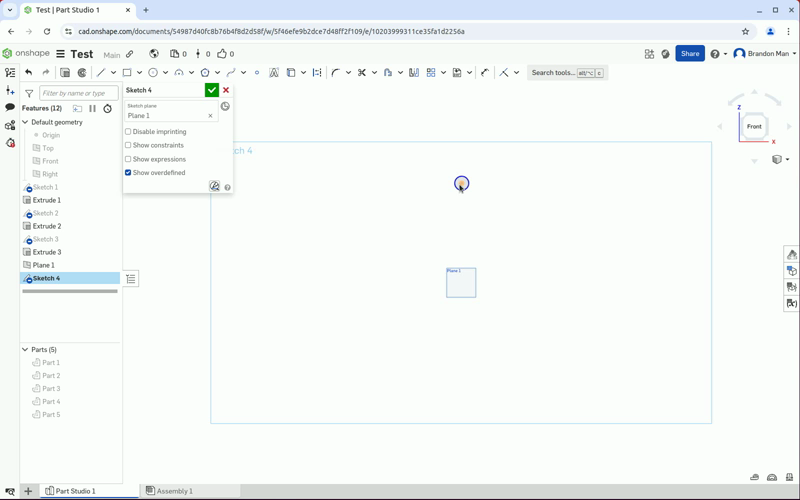
scroll(6)
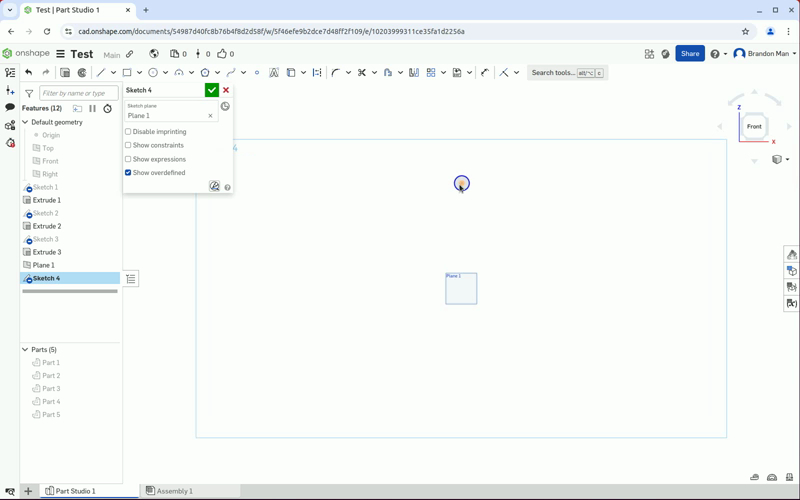
scroll(6)
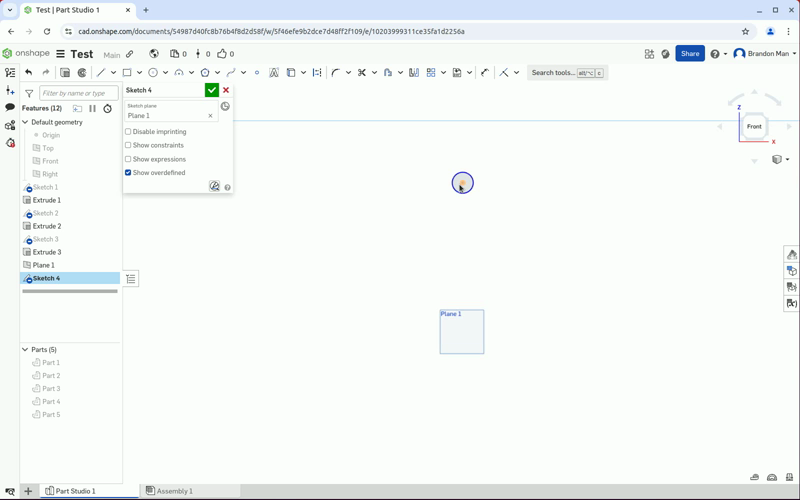
scroll(6)
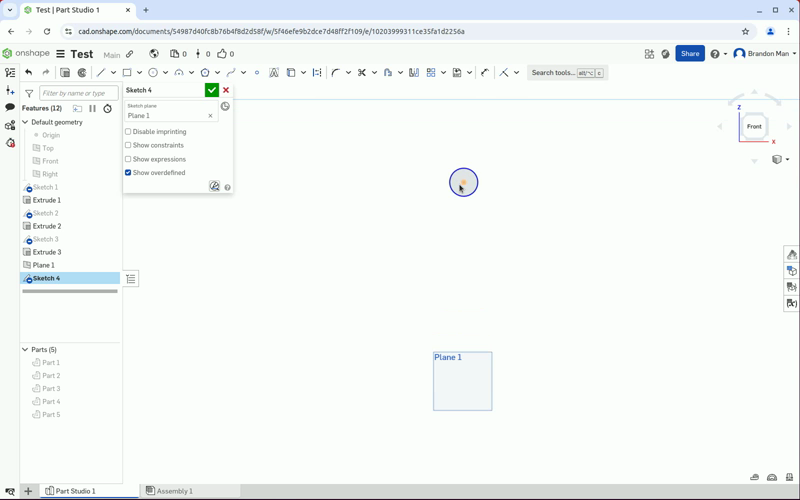
scroll(6)
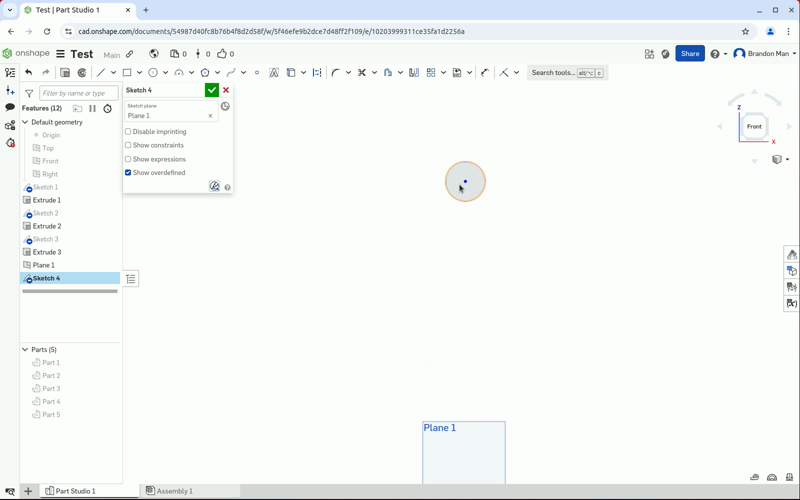
scroll(6)
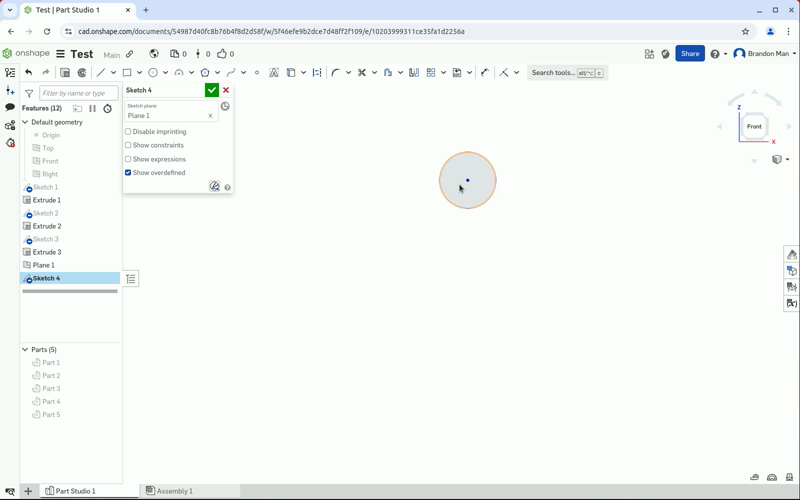
scroll(6)
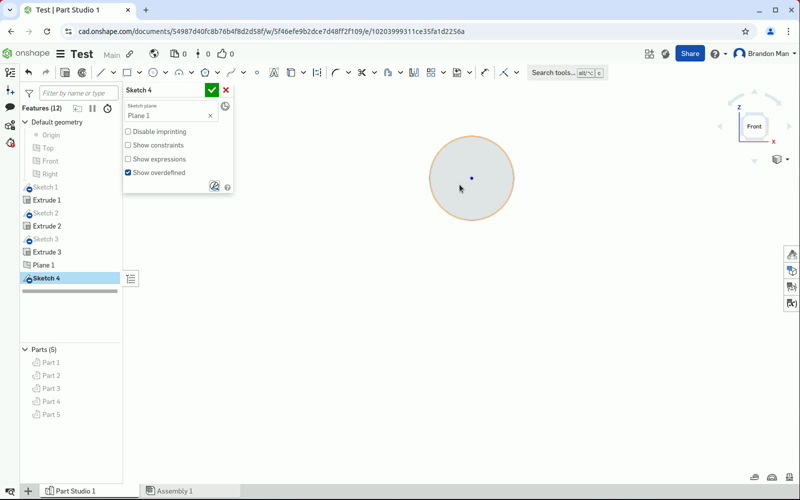
scroll(6)
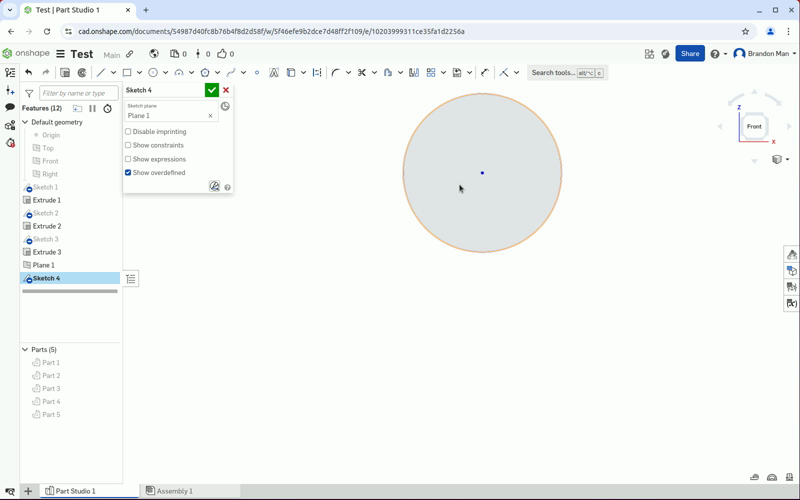
click(459, 184)
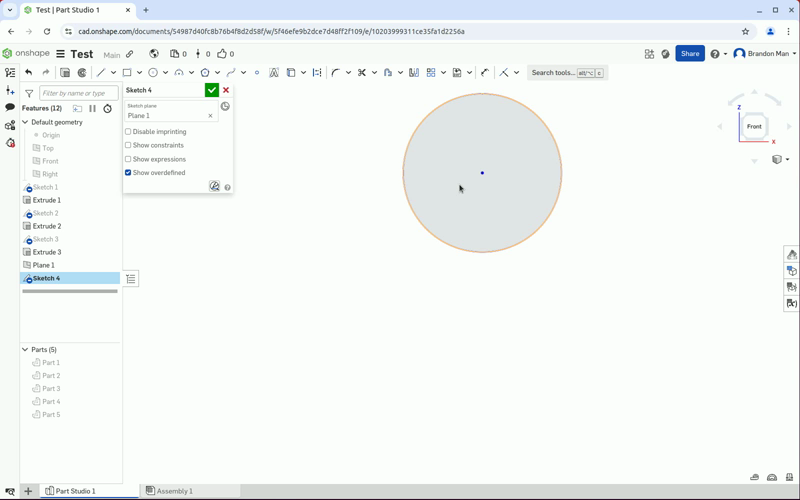
scroll(-6)
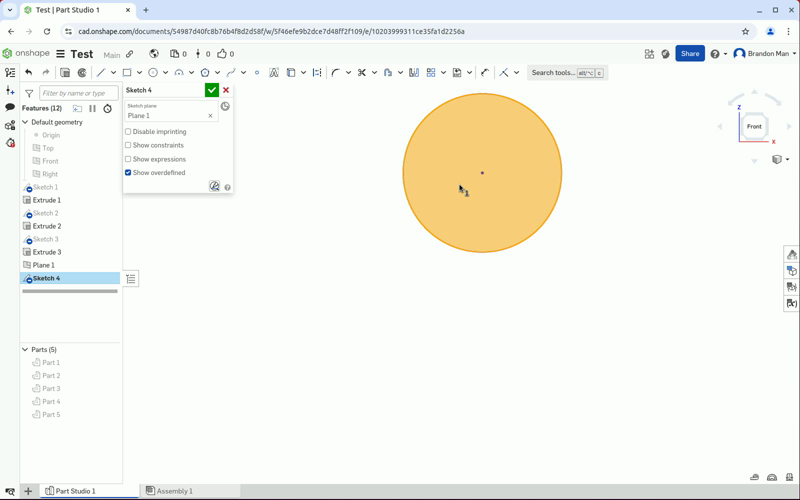
scroll(-6)
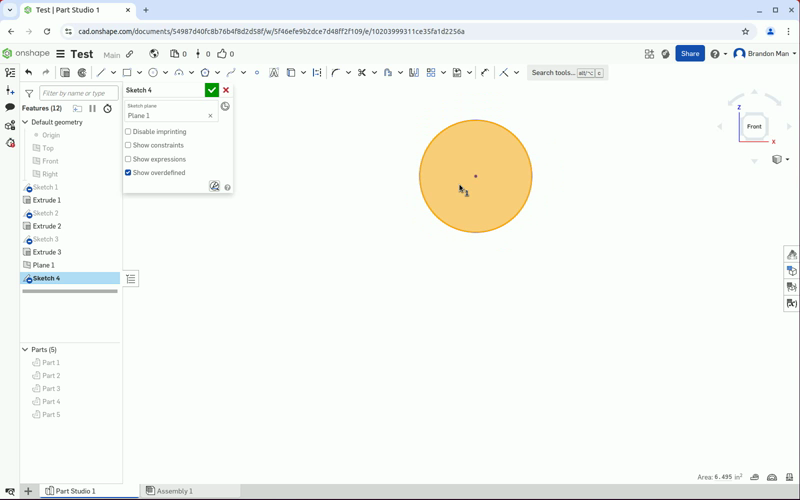
scroll(-6)
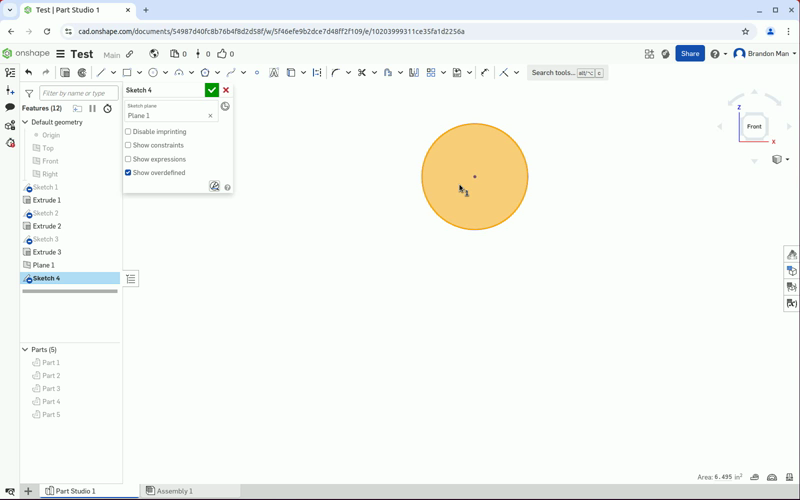
scroll(-6)
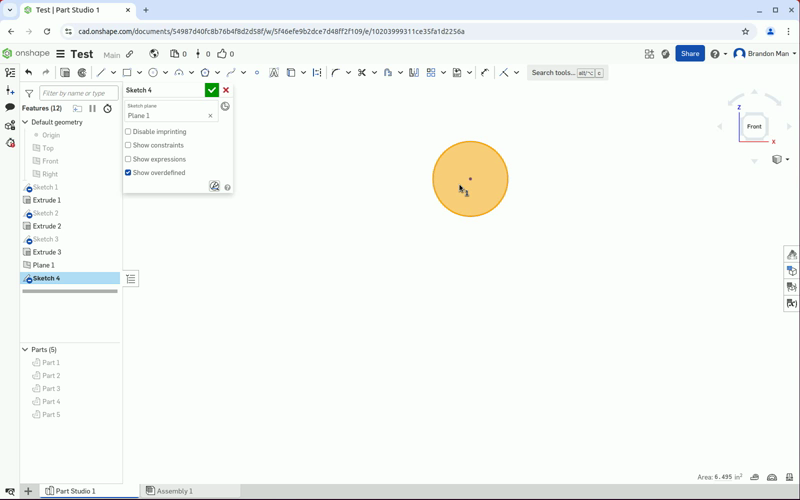
scroll(-6)
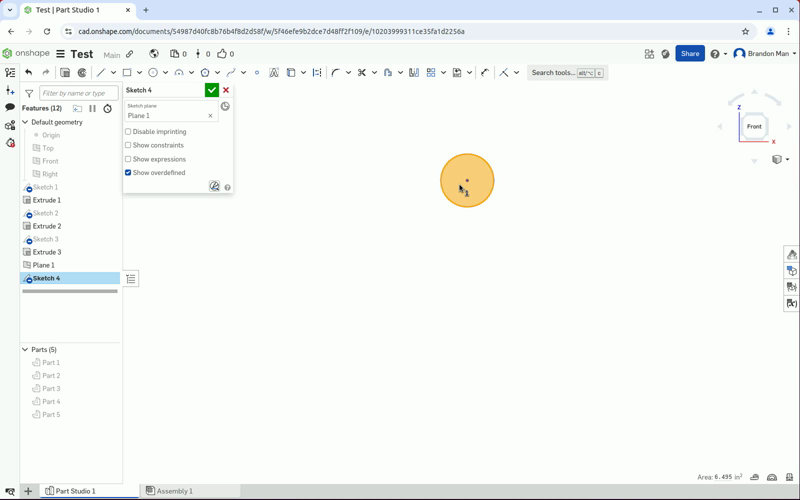
scroll(-6)
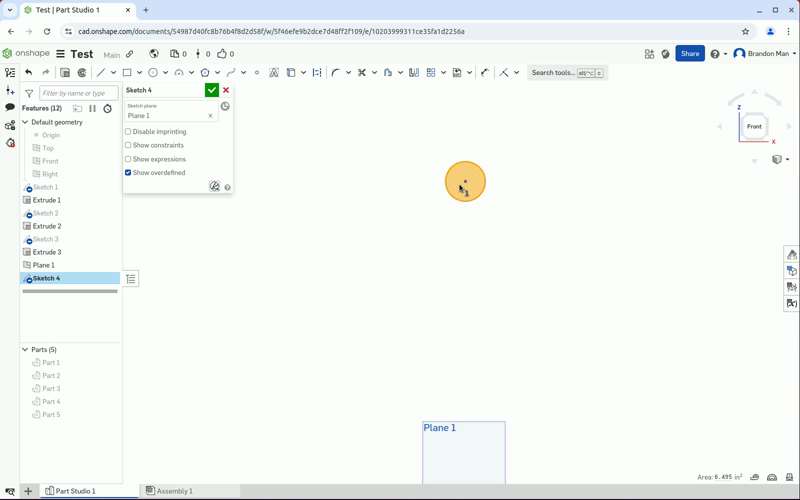
scroll(-6)
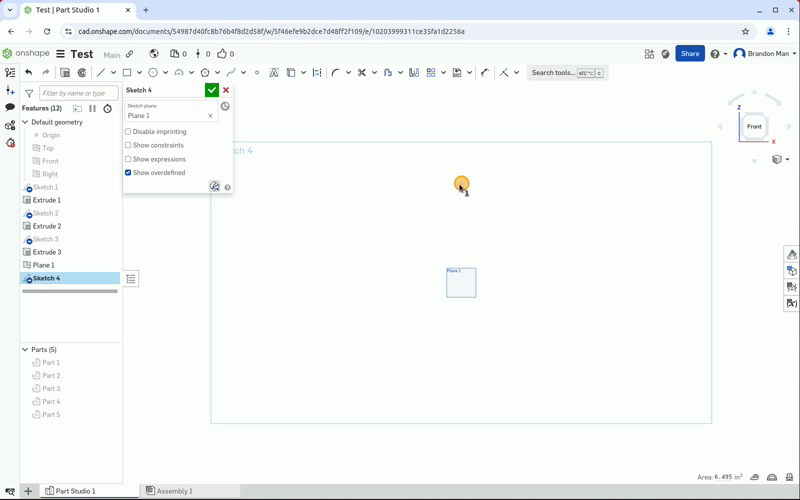
mouse_move(73, 352)
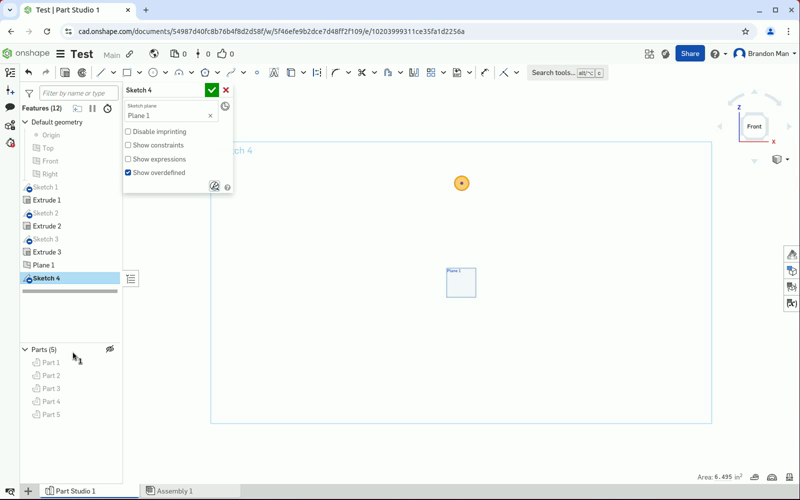
key(shift+y)
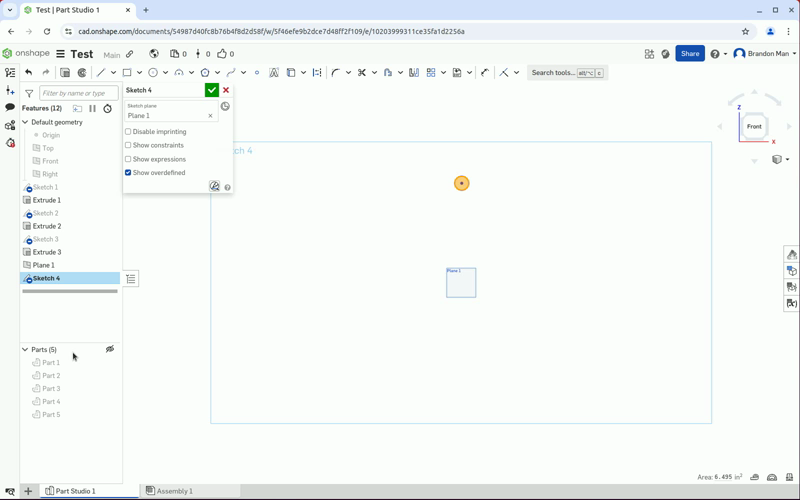
key(shift+e)
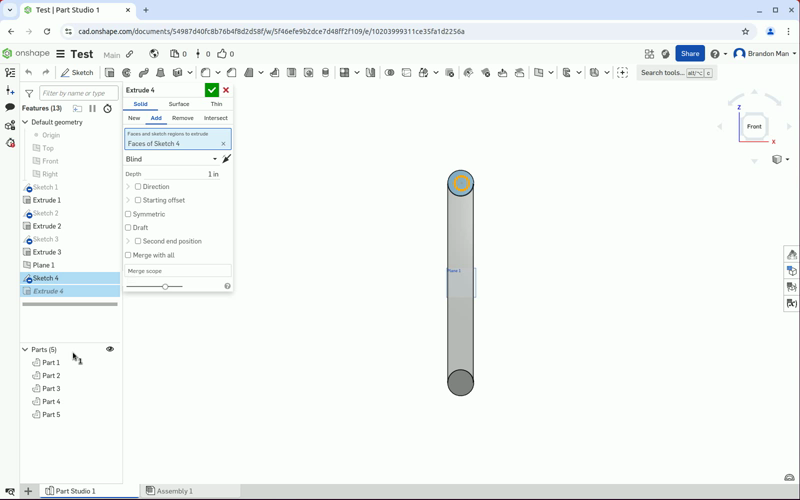
mouse_move(143, 106)
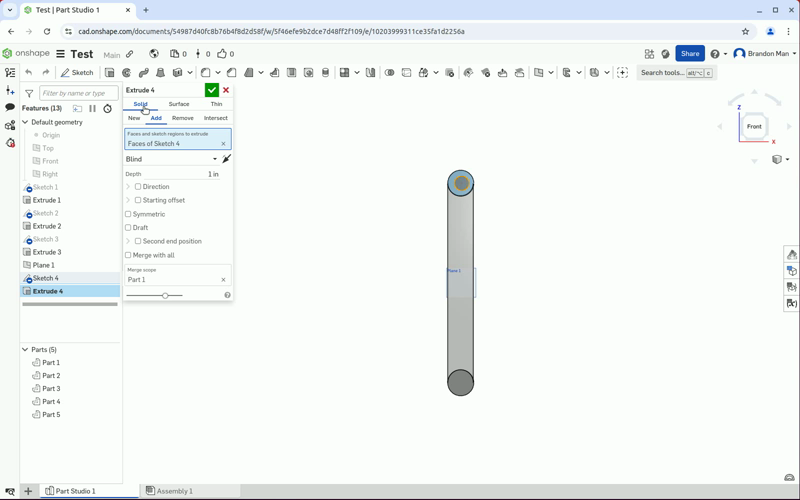
click(143, 106)
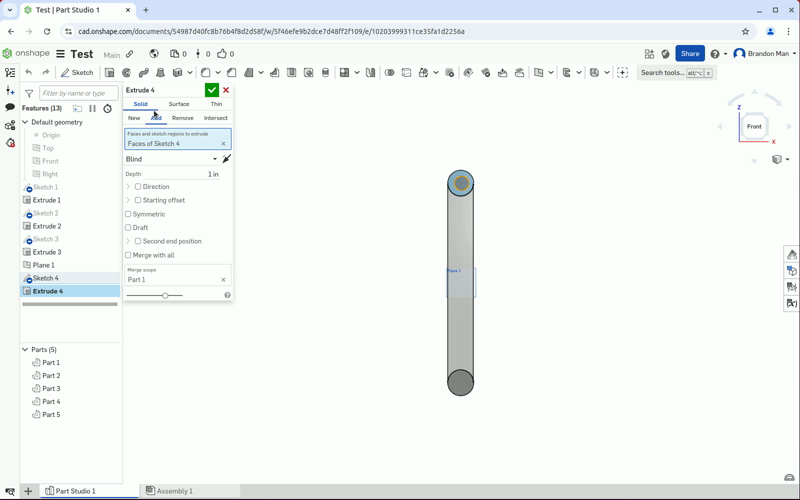
mouse_move(186, 120)
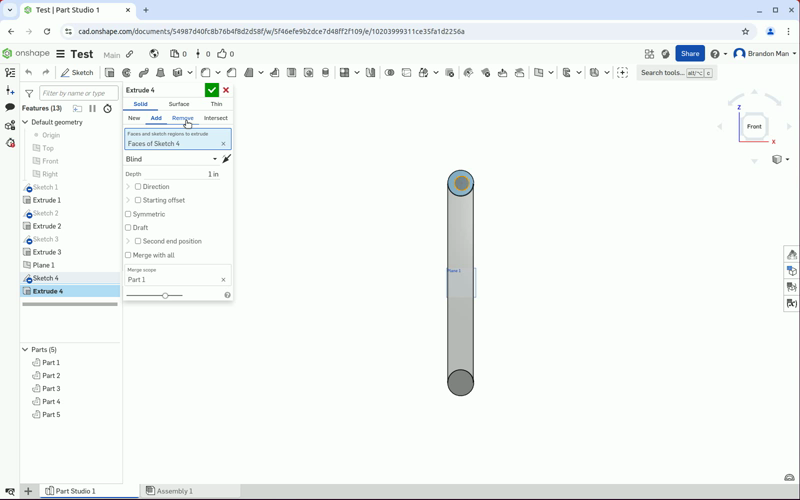
click(186, 120)
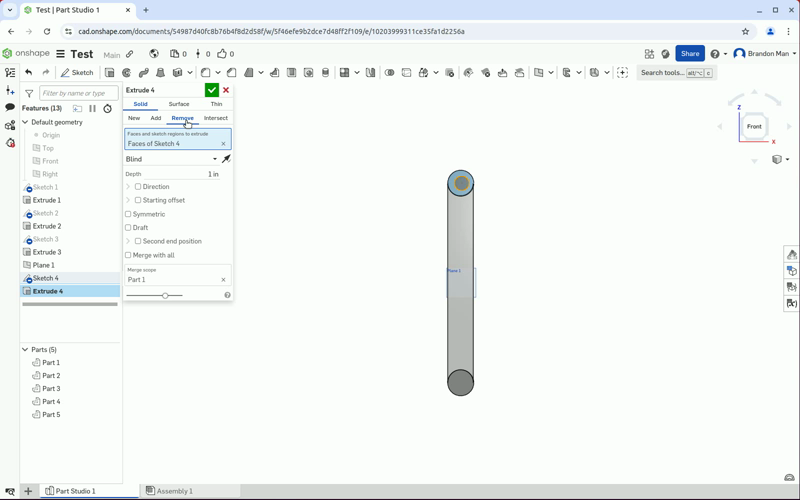
key(tab, 4)
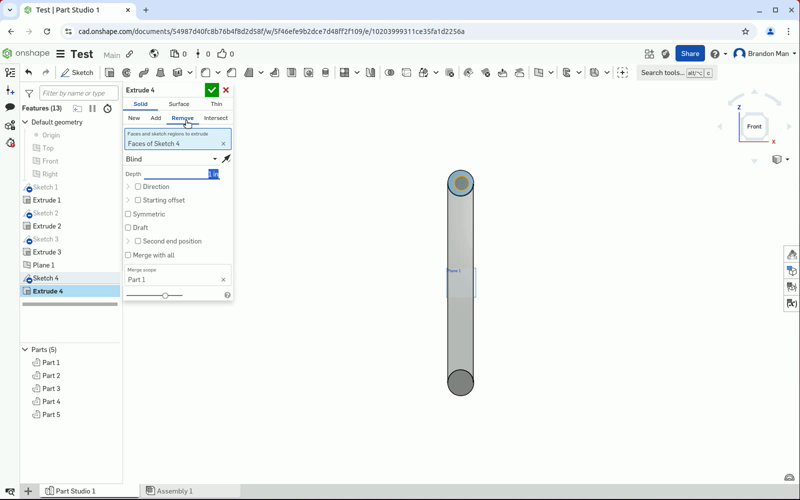
text(6.499)
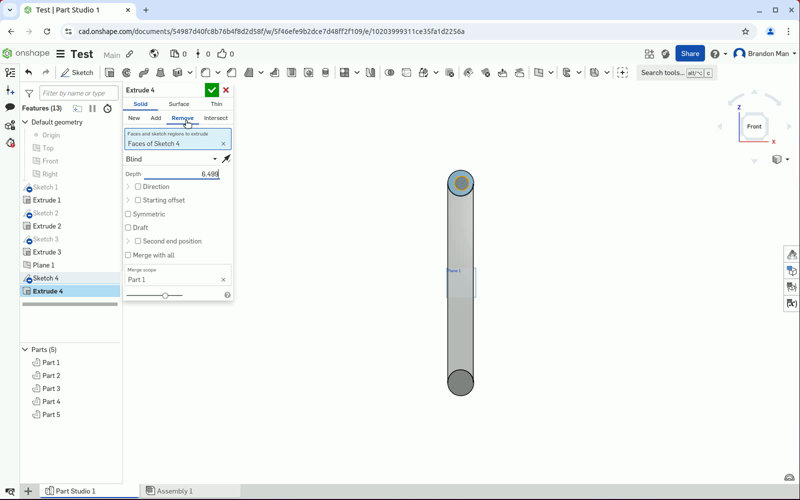
key(tab, 6)
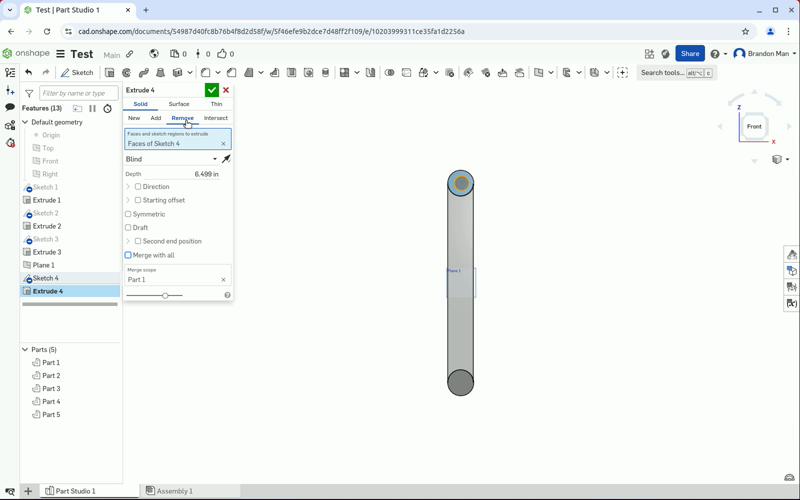
key(space)
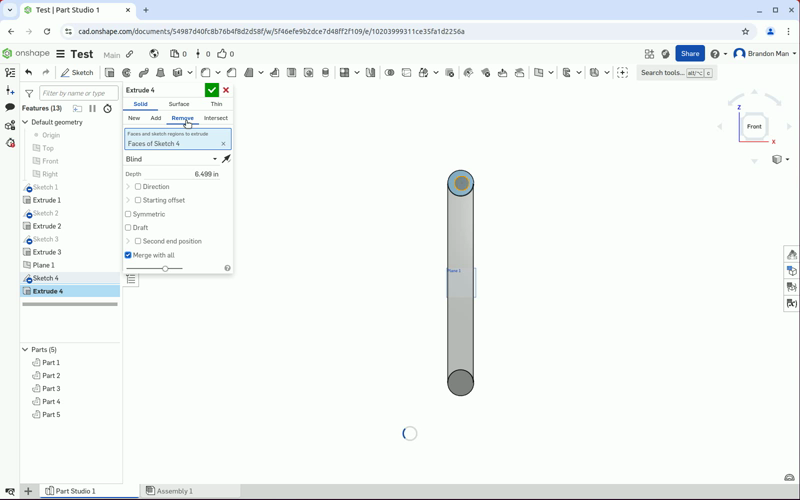
key(enter)
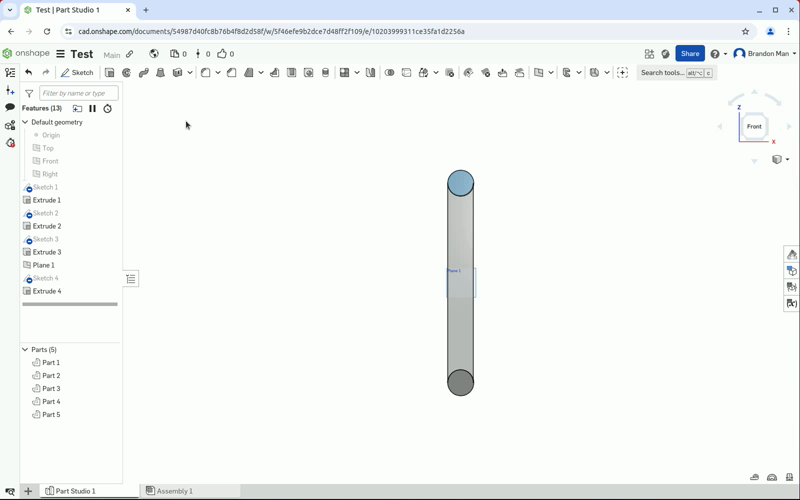
key(shift+h)
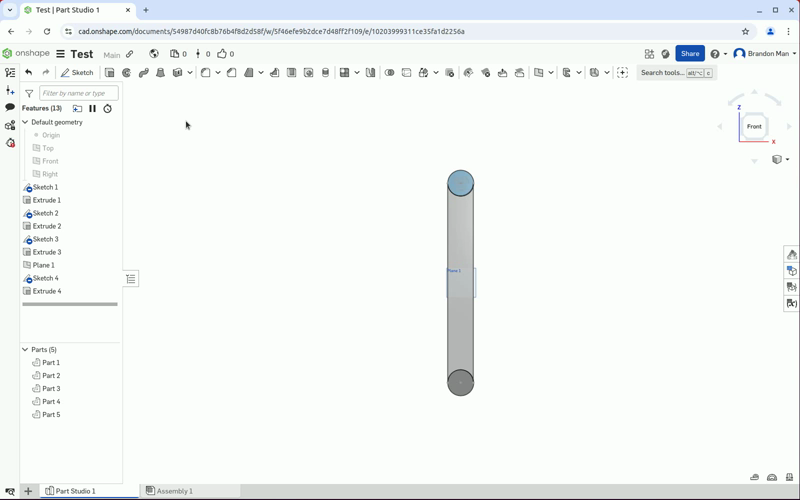
key(shift+h)
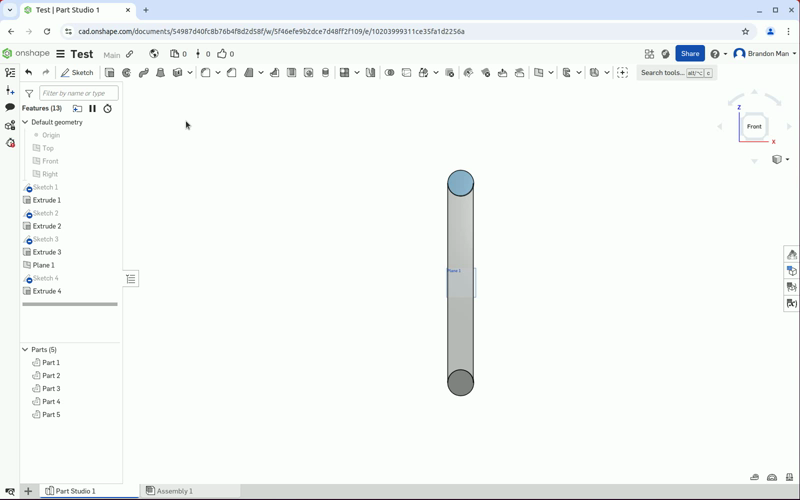
mouse_move(73, 189)
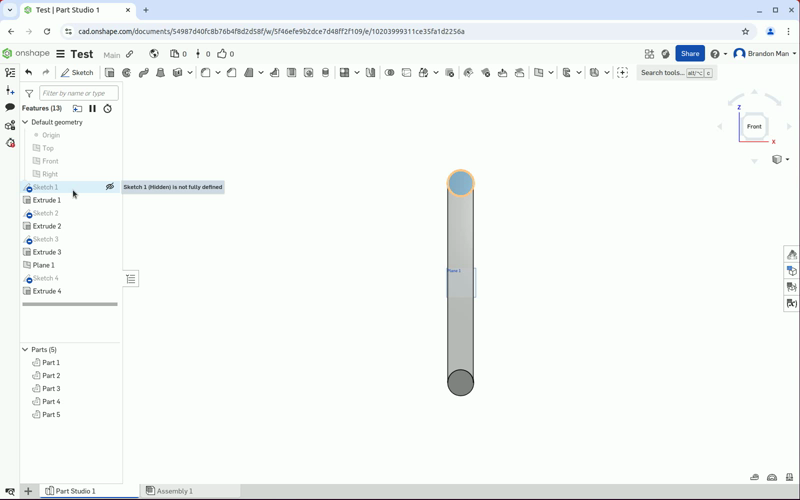
click(73, 189)
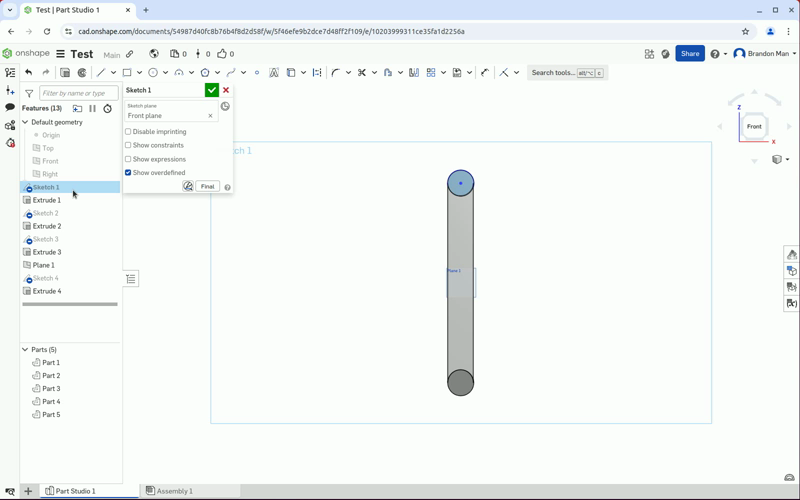
mouse_move(229, 92)
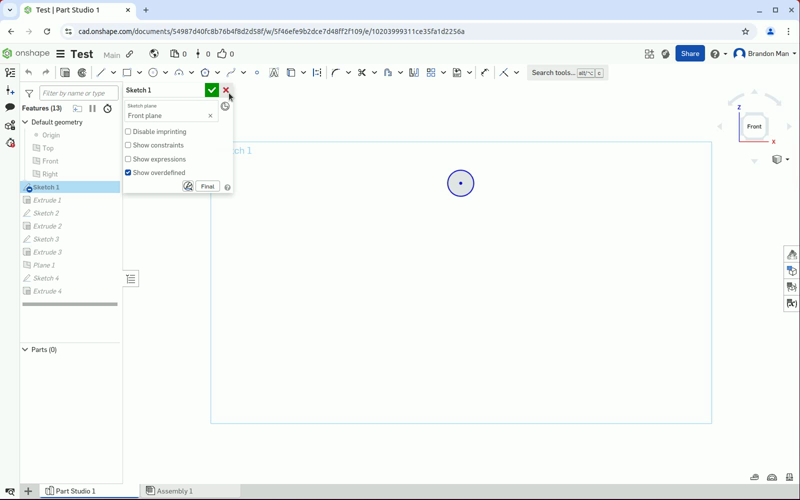
click(229, 92)
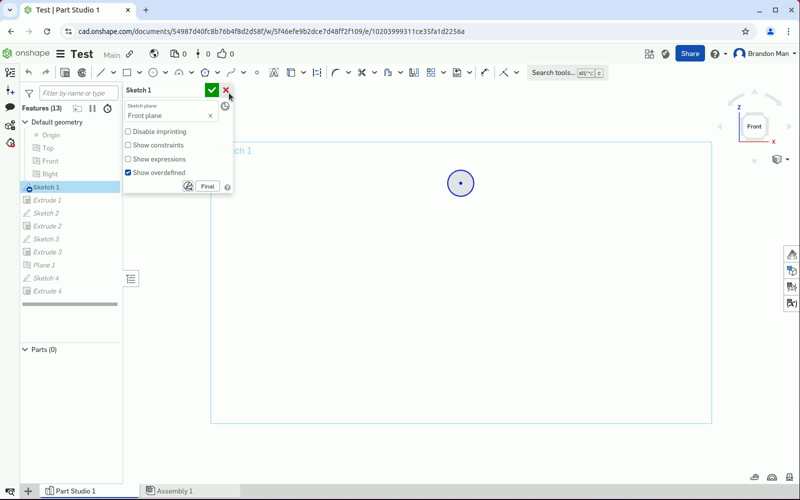
key(shift+s)
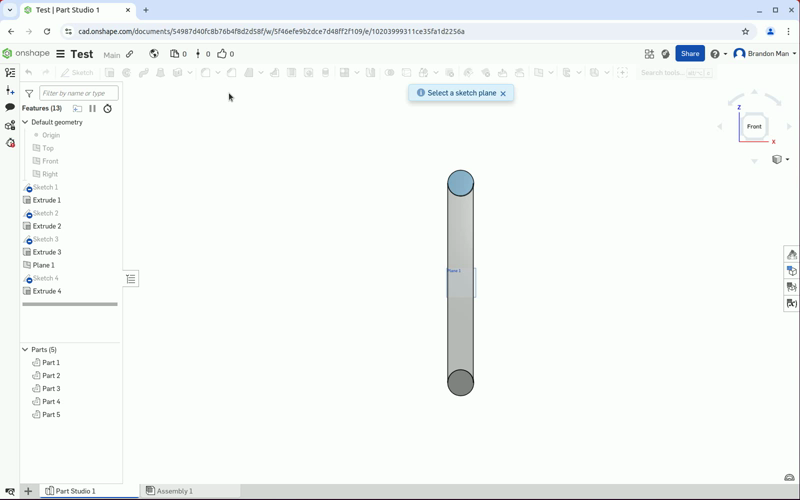
mouse_move(73, 267)
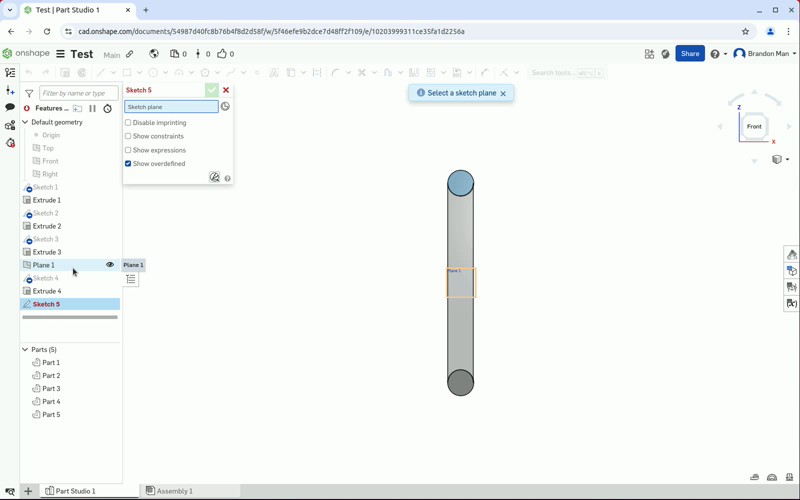
click(73, 267)
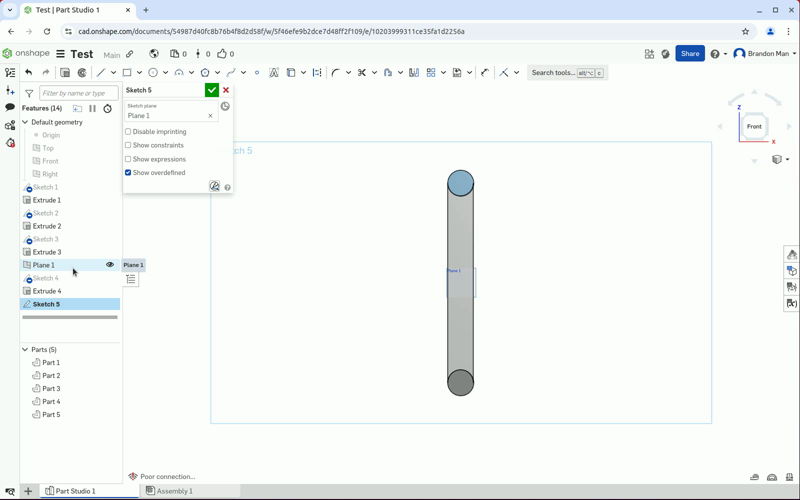
mouse_move(73, 352)
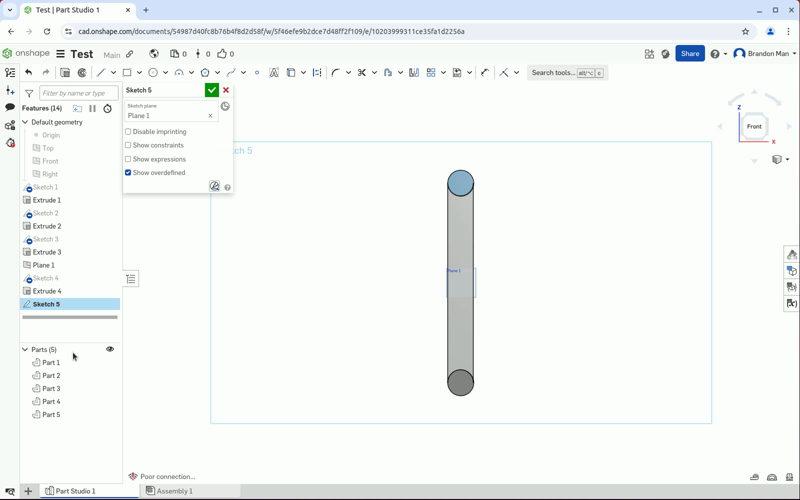
key(y)
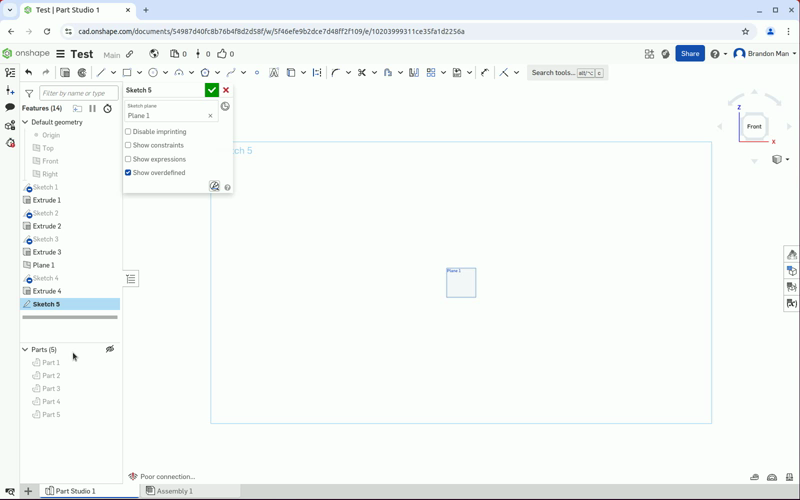
key(c)
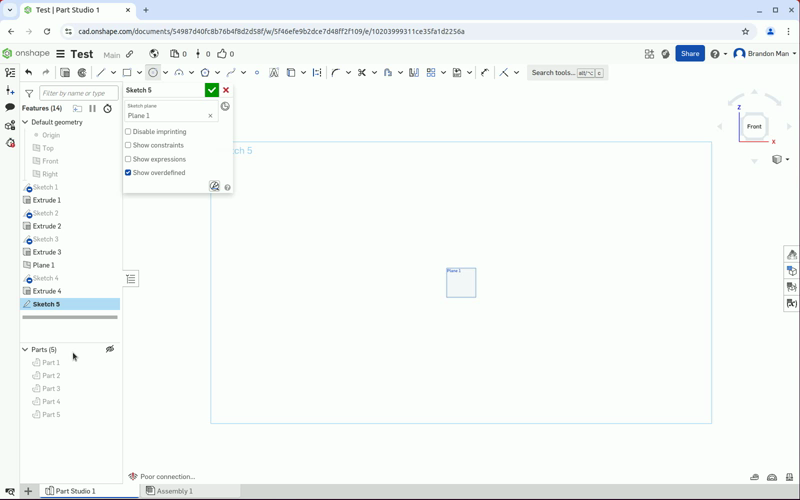
key_down(shift)
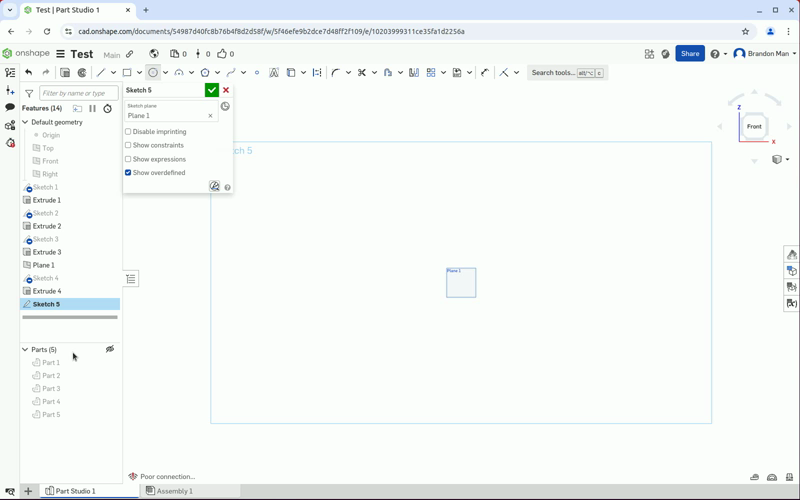
mouse_move(461, 382)
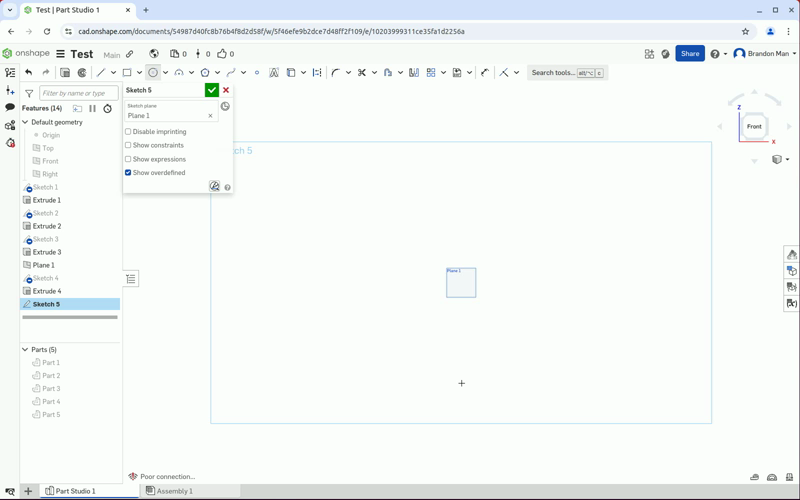
click(461, 382)
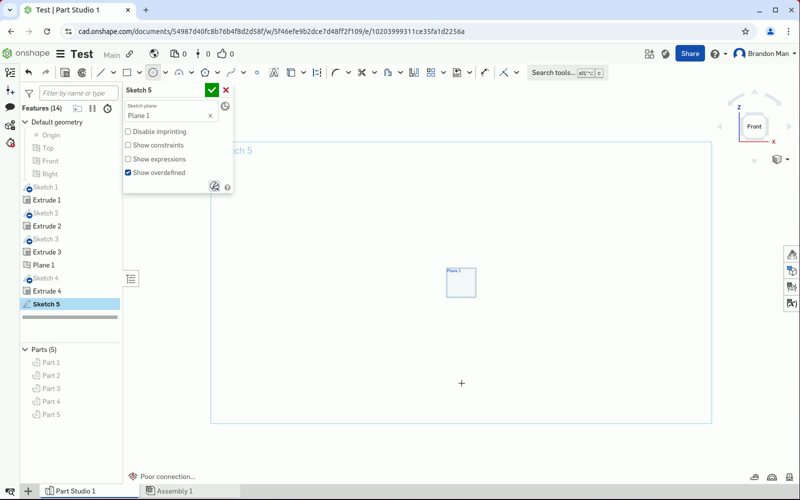
key_up(shift)
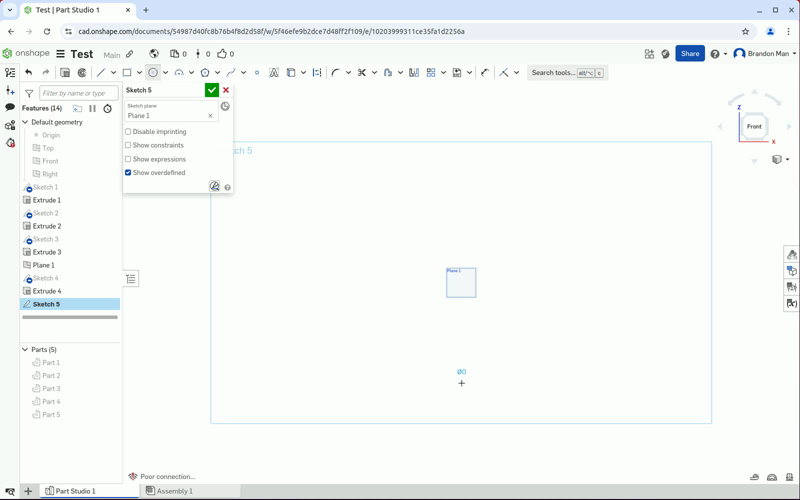
mouse_move(468, 382)
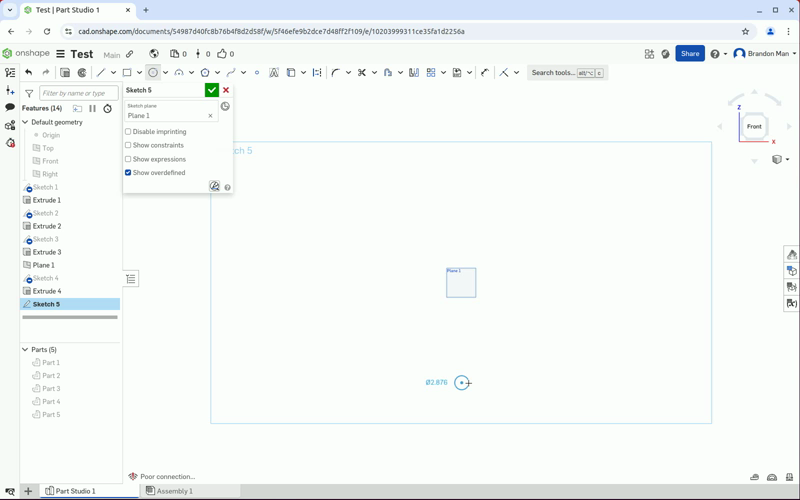
click(468, 382)
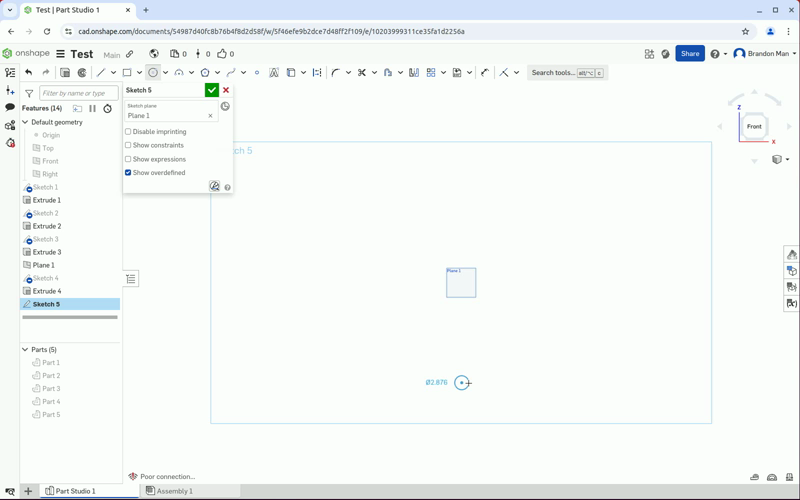
key(esc)
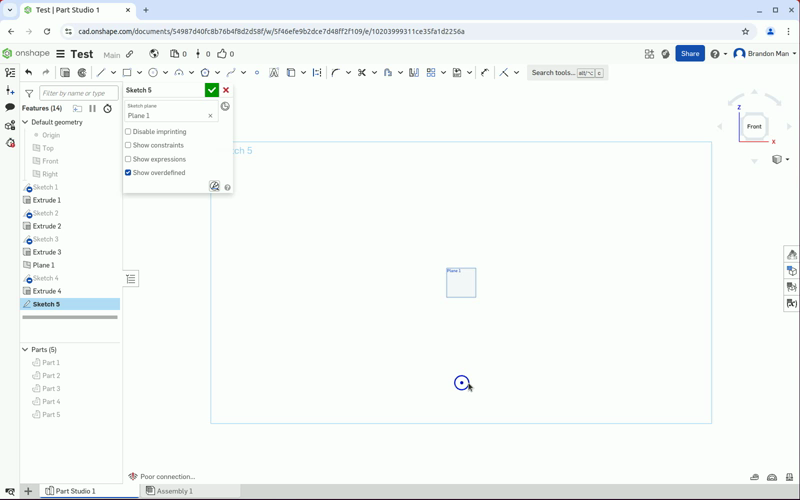
mouse_move(463, 380)
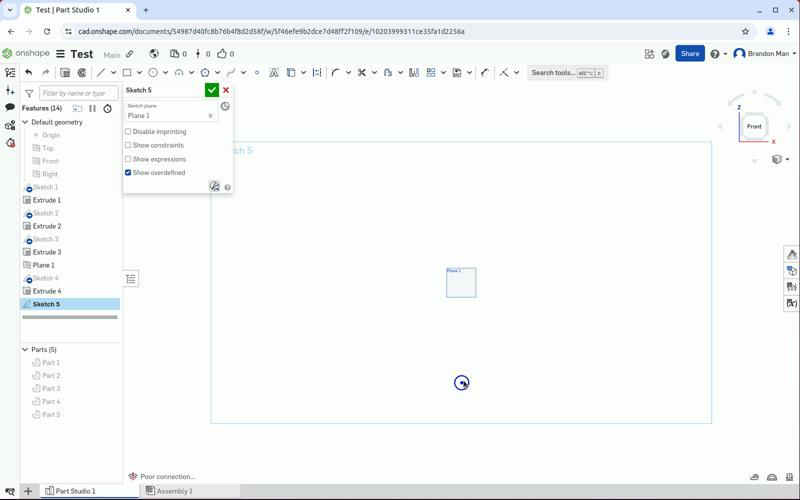
scroll(6)
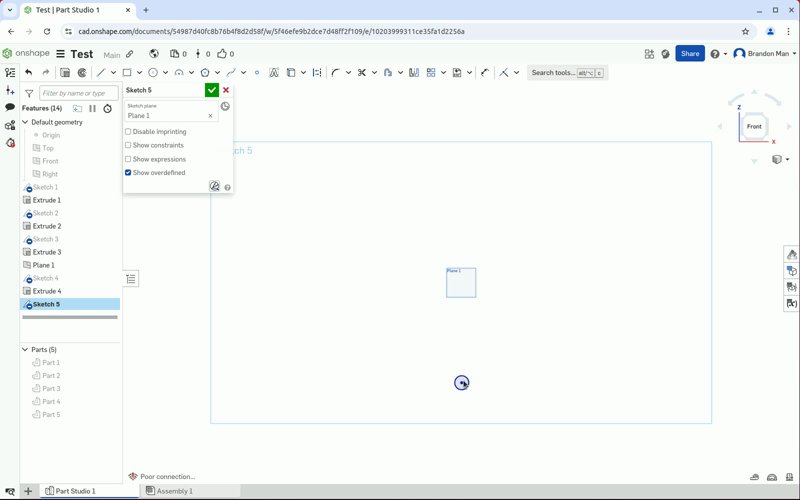
scroll(6)
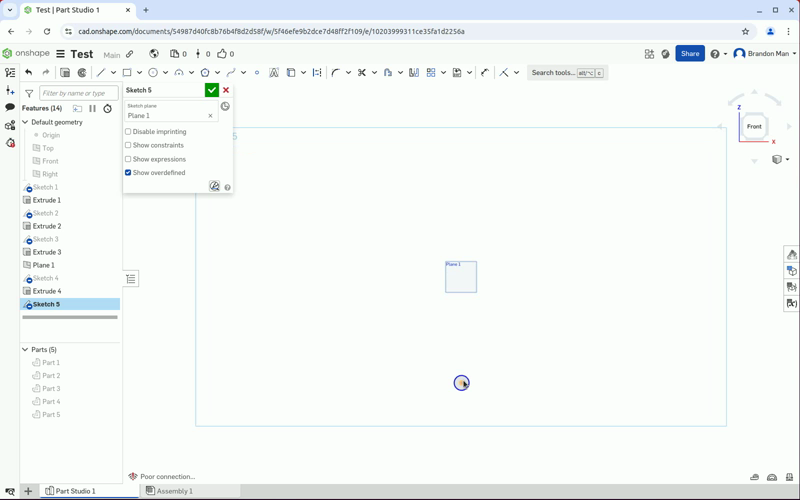
scroll(6)
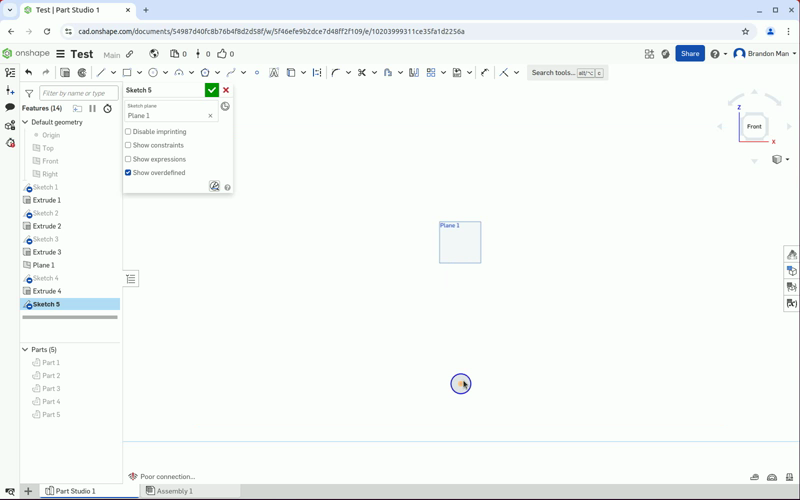
scroll(6)
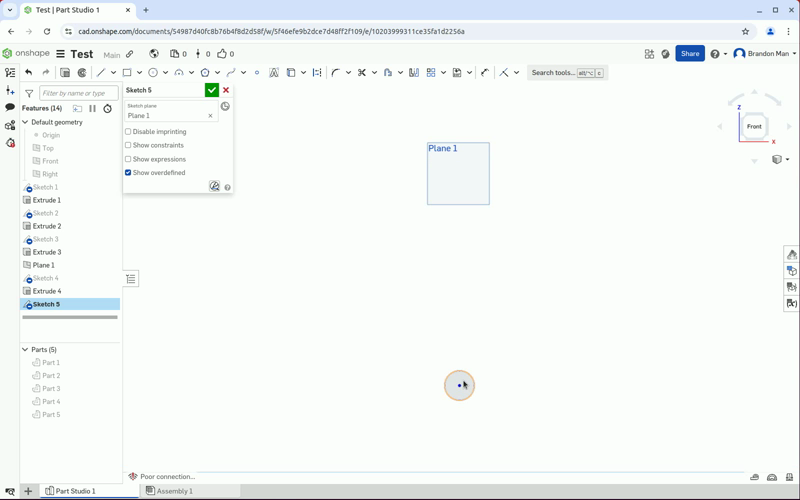
scroll(6)
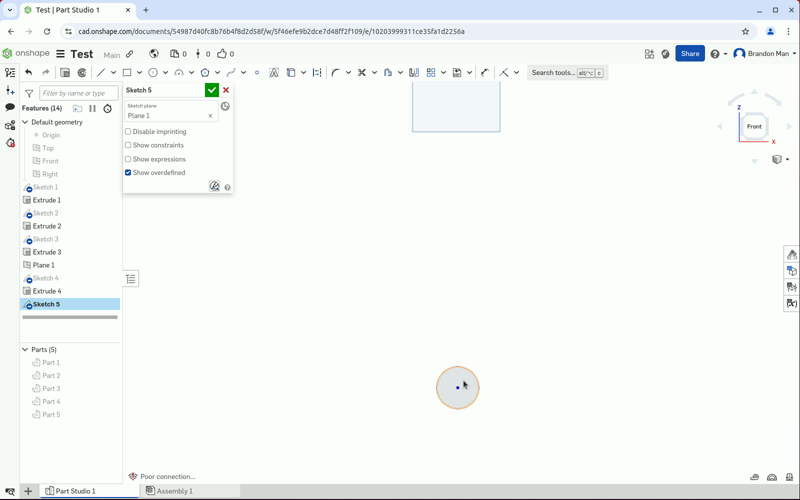
scroll(6)
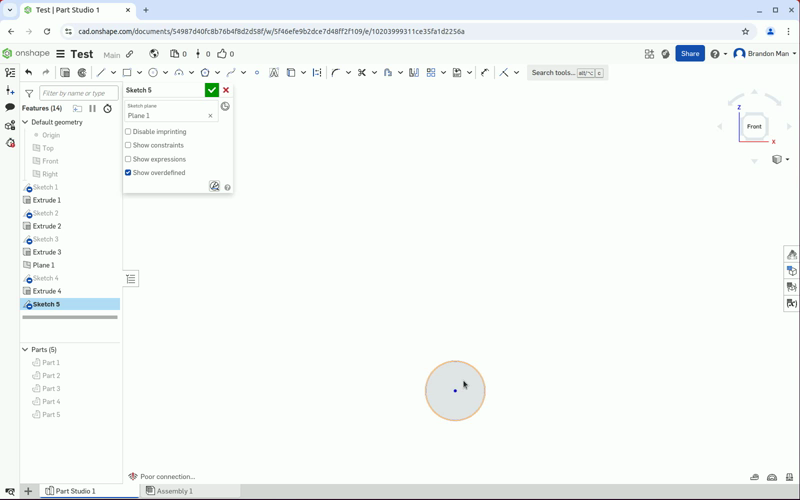
scroll(6)
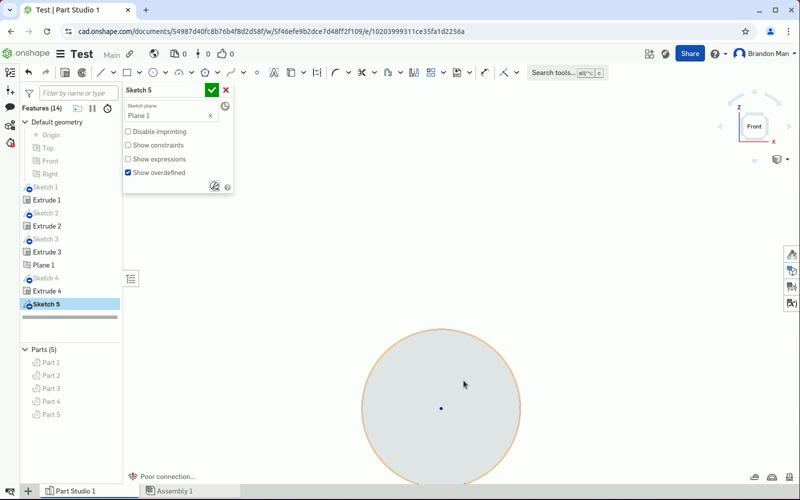
click(463, 380)
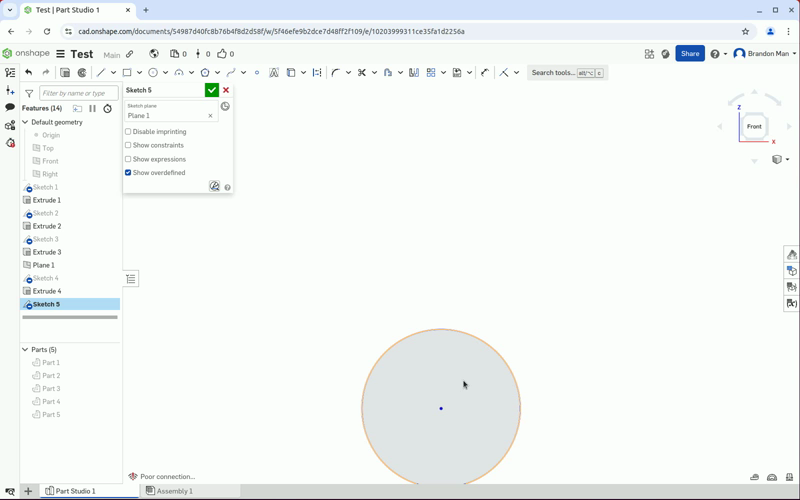
scroll(-6)
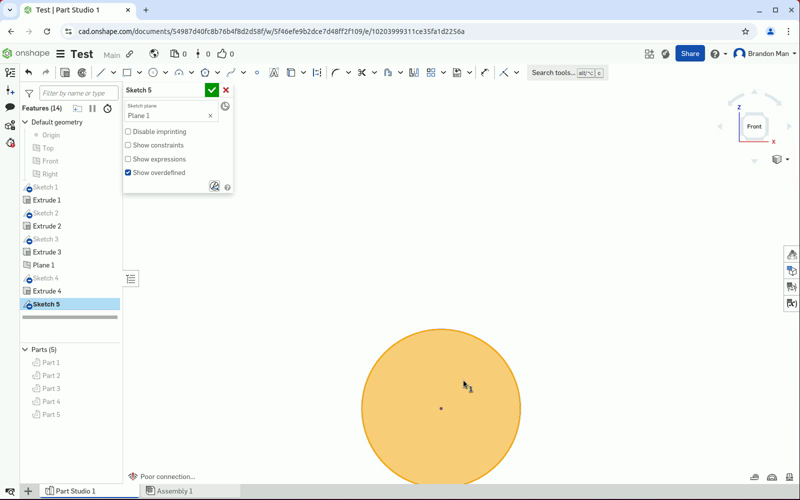
scroll(-6)
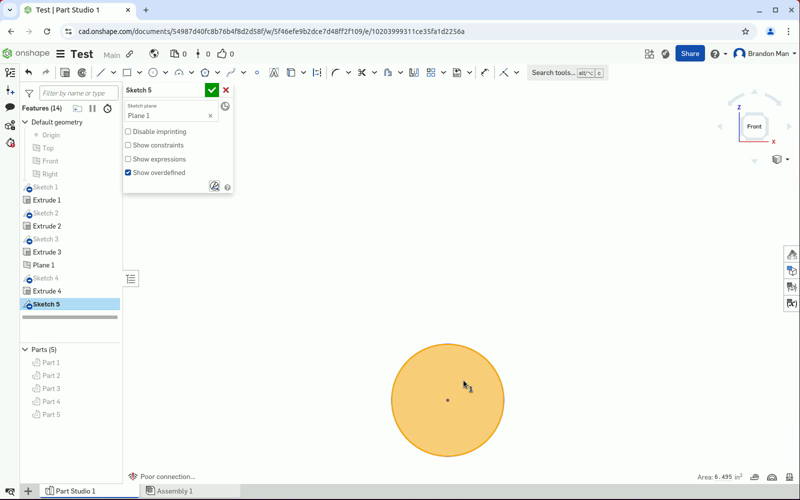
scroll(-6)
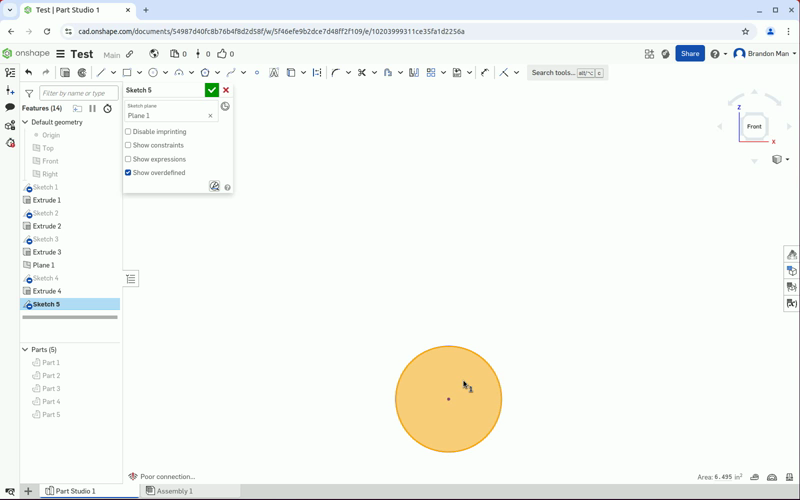
scroll(-6)
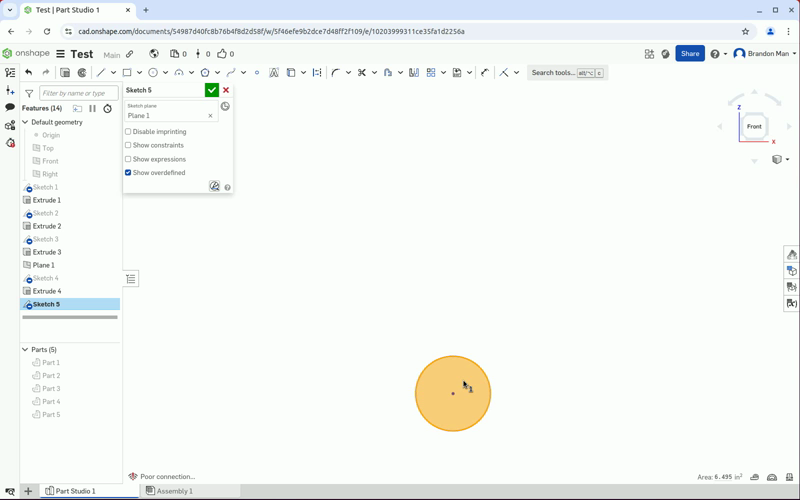
scroll(-6)
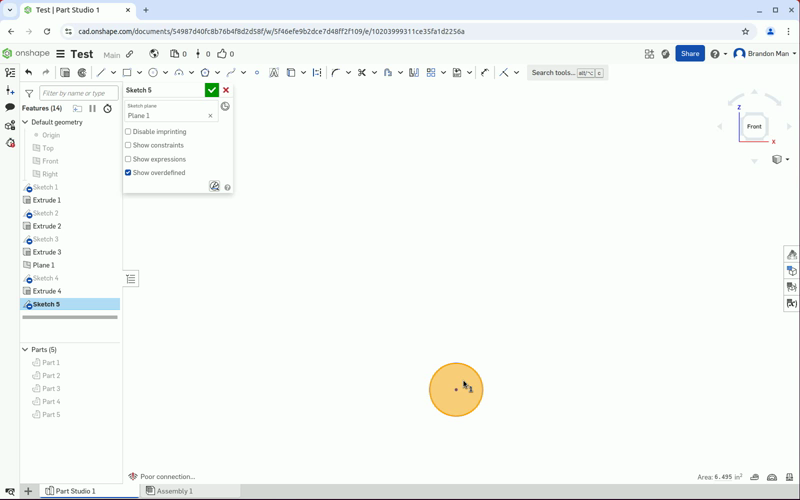
scroll(-6)
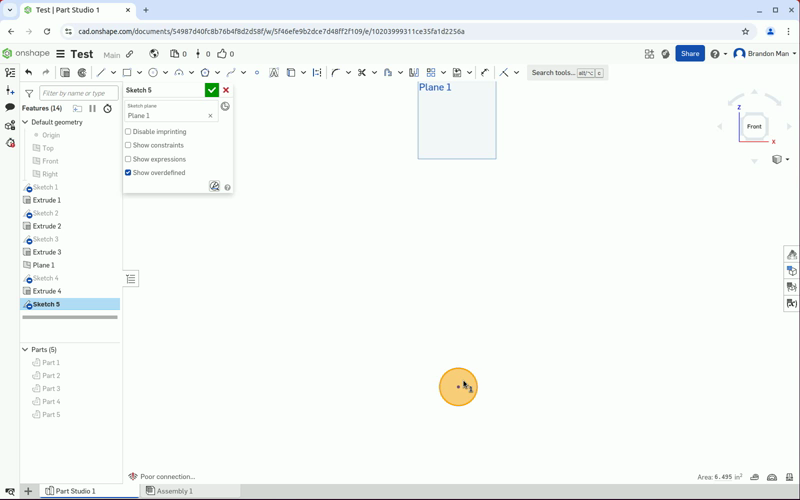
scroll(-6)
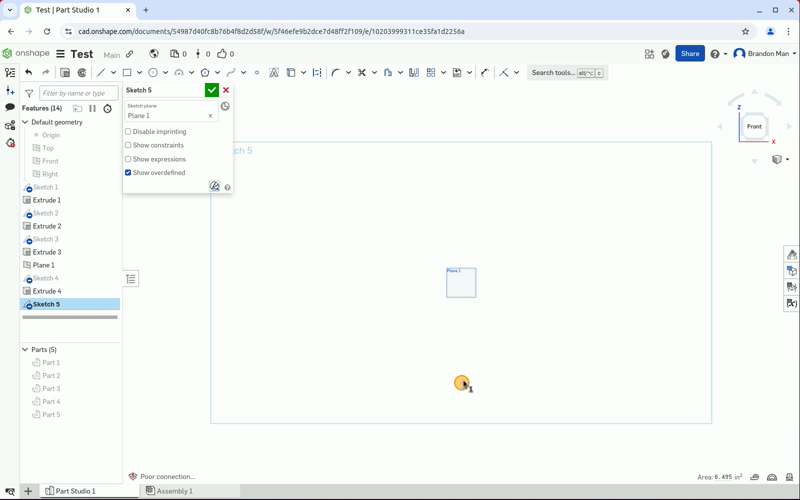
mouse_move(73, 352)
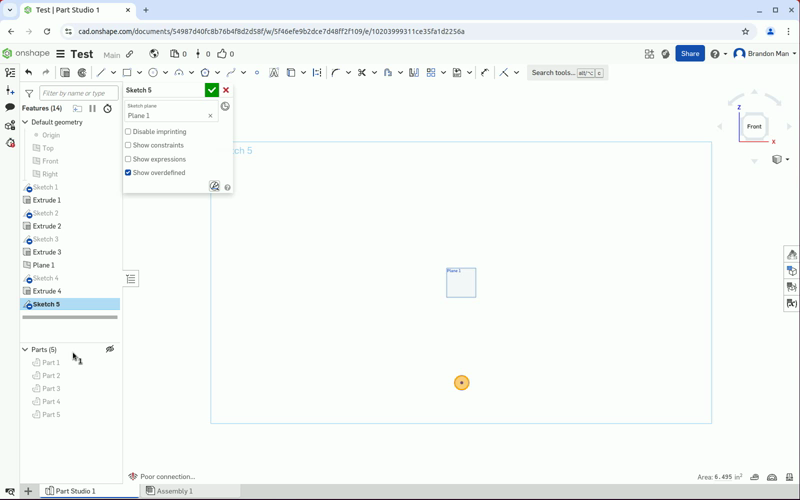
key(shift+y)
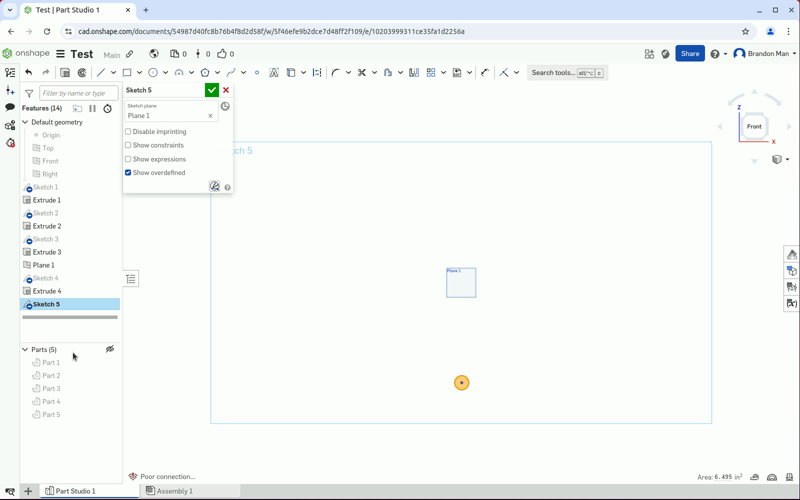
key(shift+e)
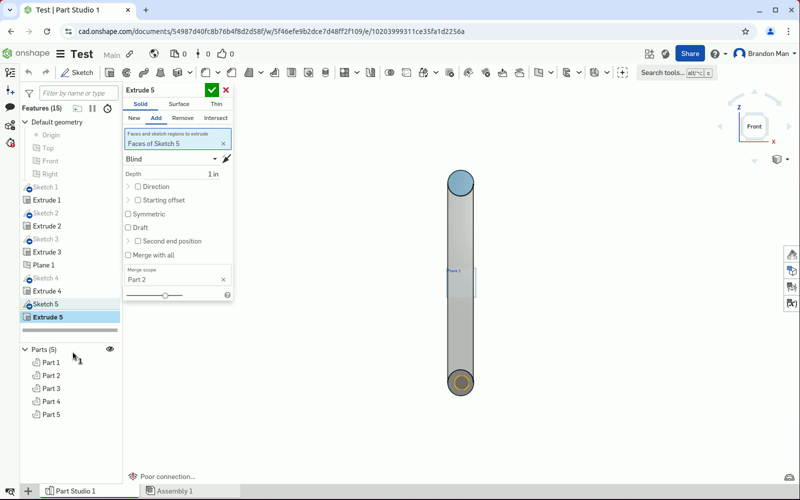
mouse_move(143, 106)
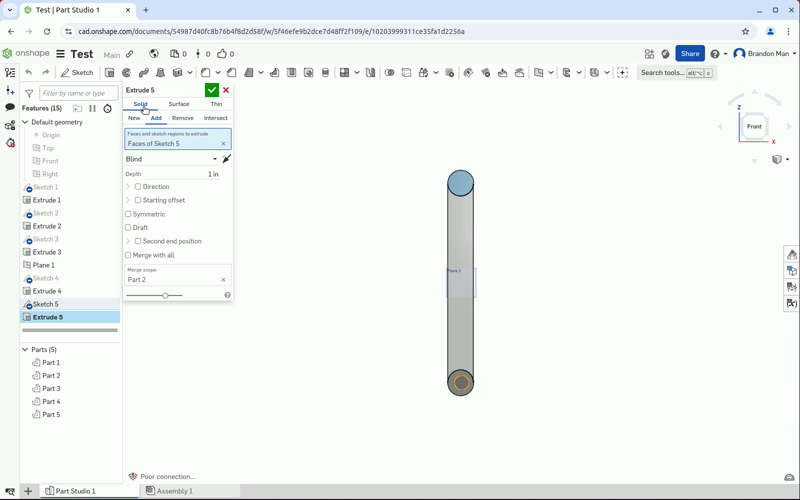
click(143, 106)
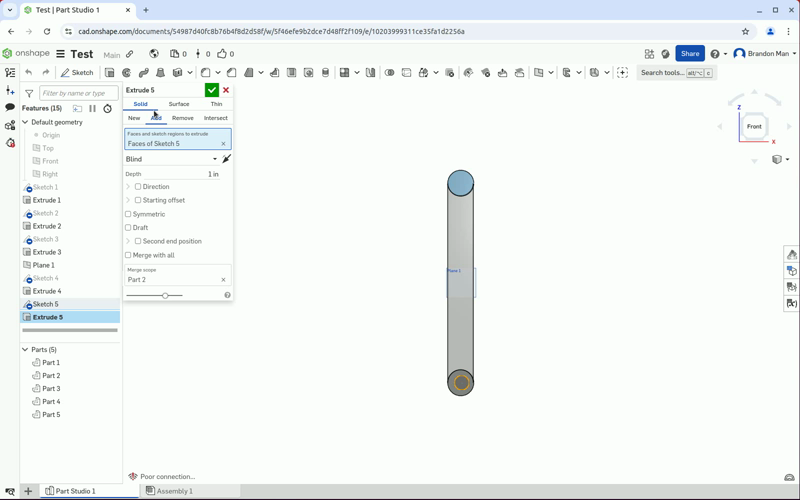
mouse_move(186, 120)
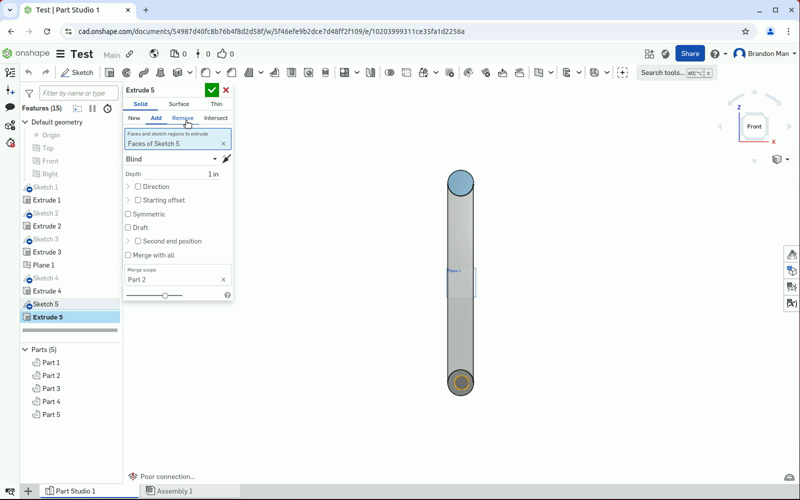
click(186, 120)
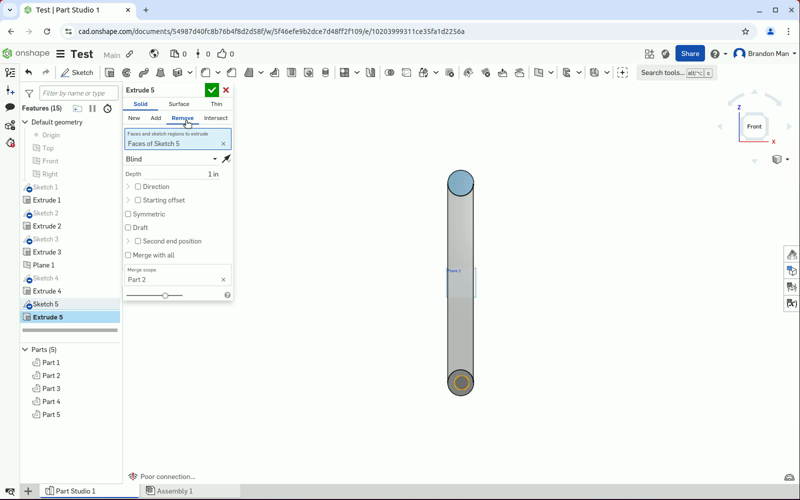
key(tab, 4)
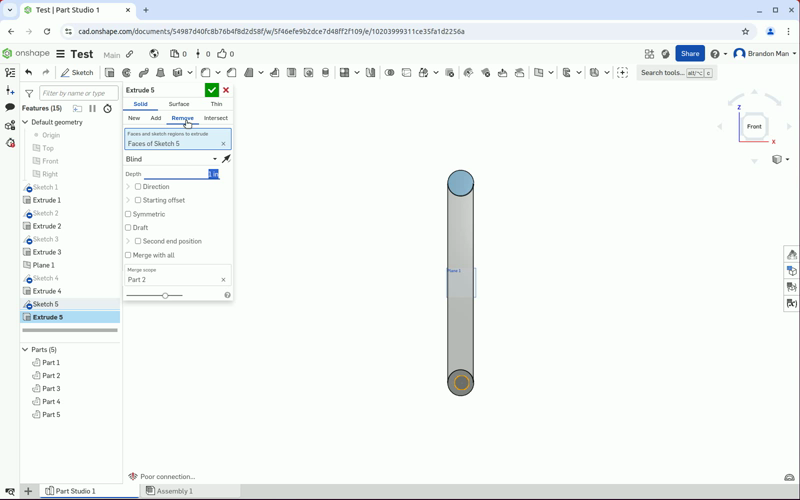
text(6.499)
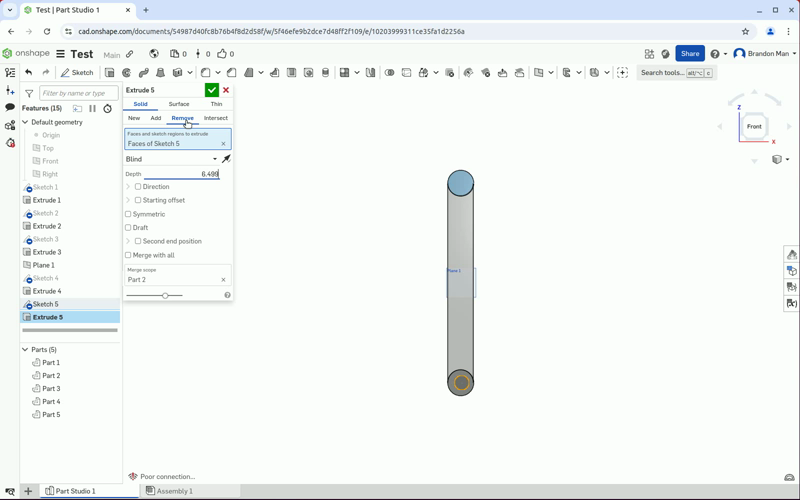
key(tab, 6)
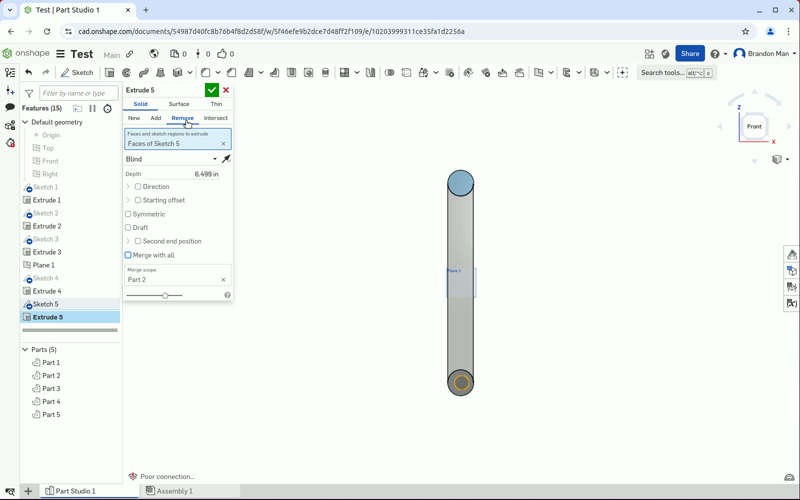
key(space)
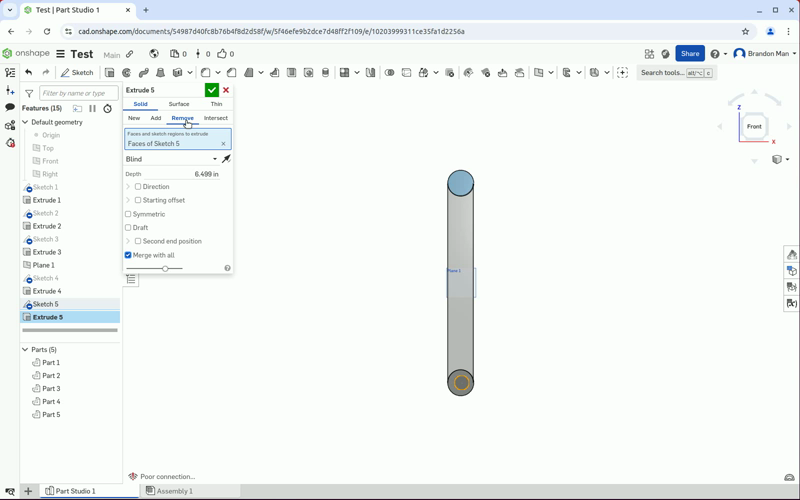
key(enter)
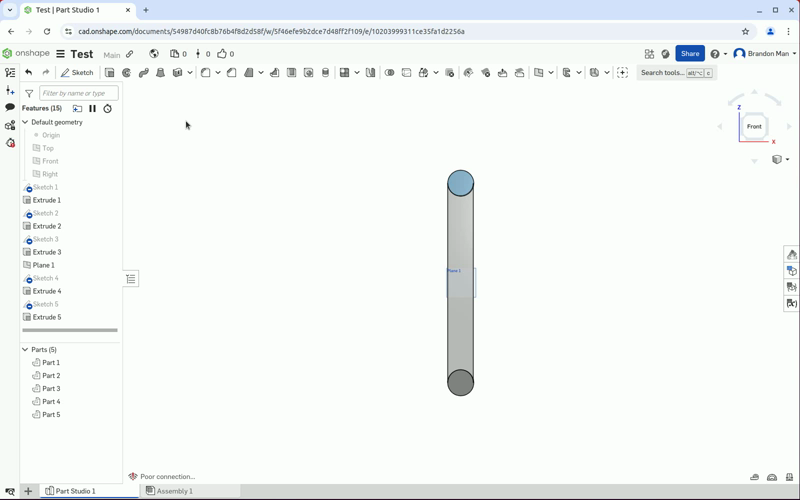
key(shift+h)
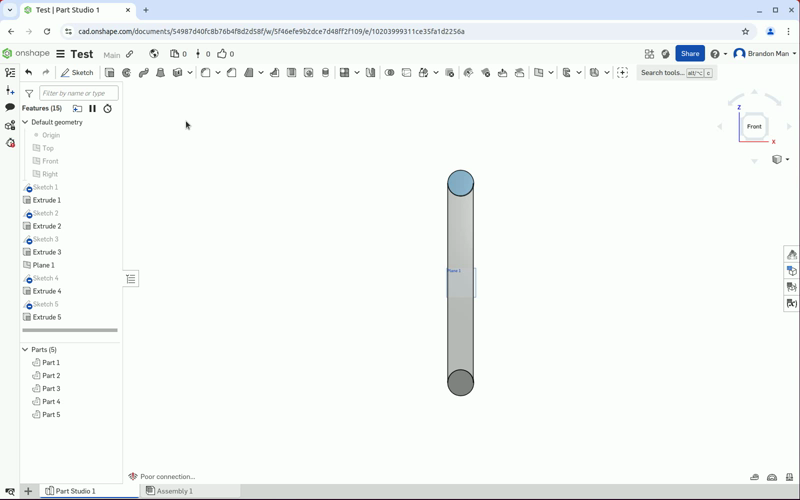
key(shift+h)
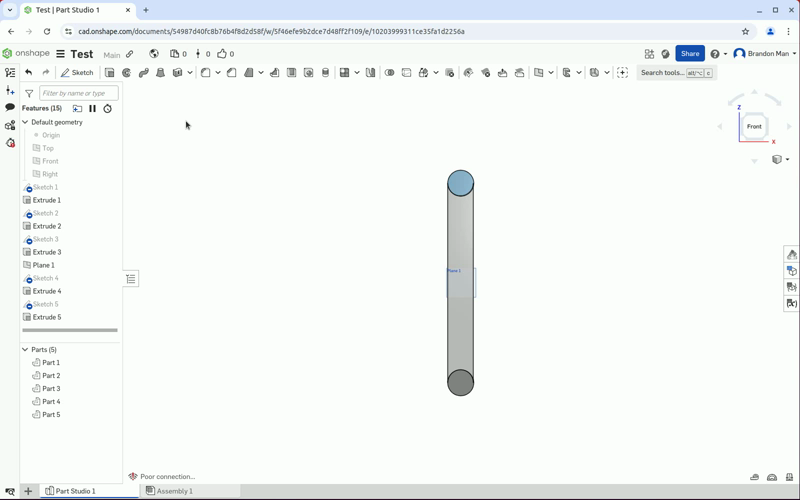
mouse_move(73, 189)
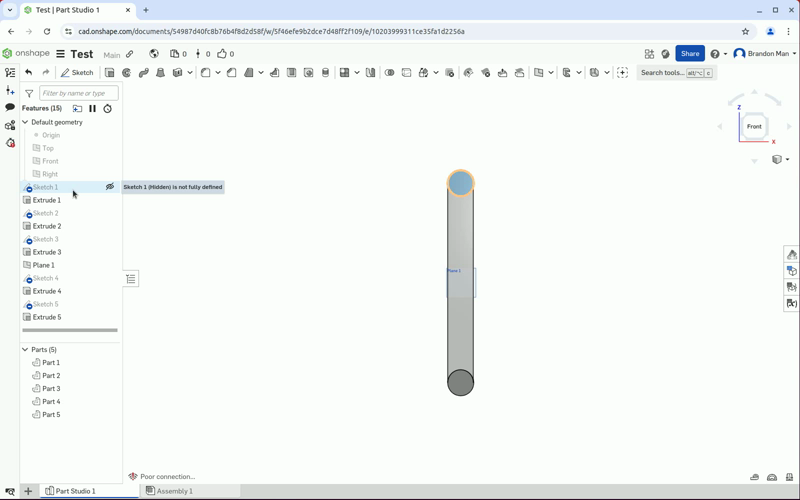
click(73, 189)
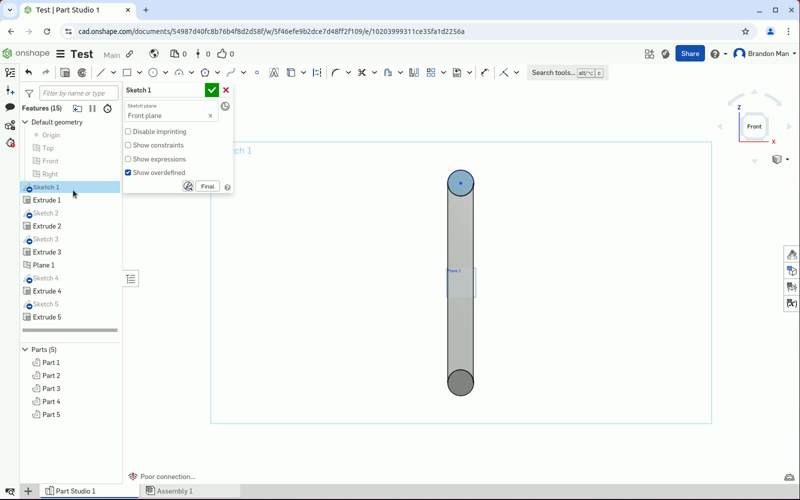
mouse_move(229, 92)
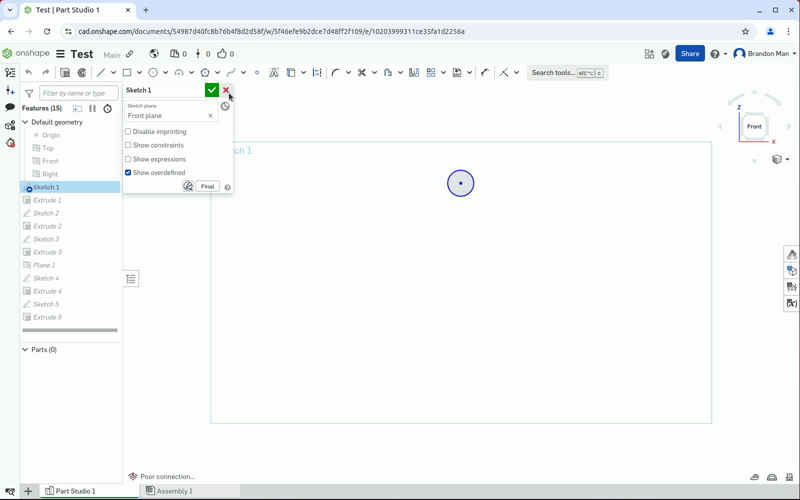
click(229, 92)
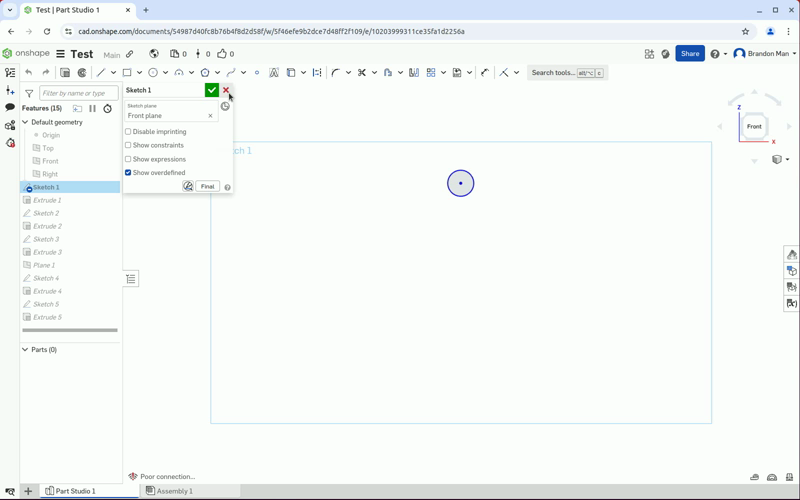
key(shift+s)
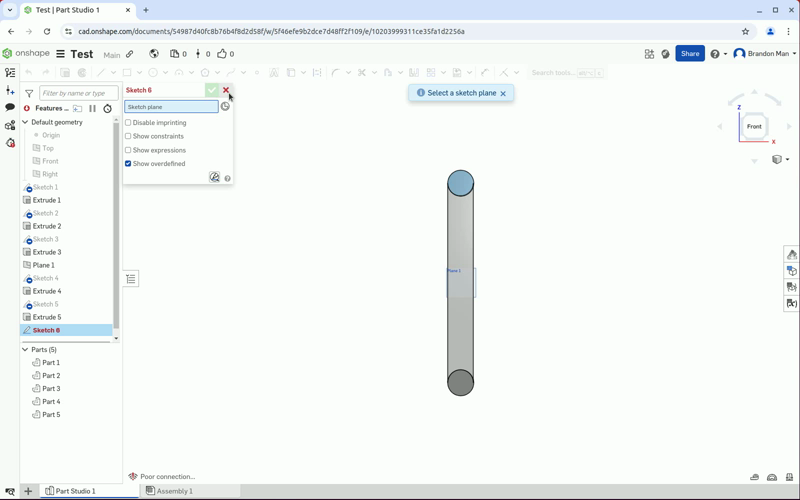
mouse_move(69, 267)
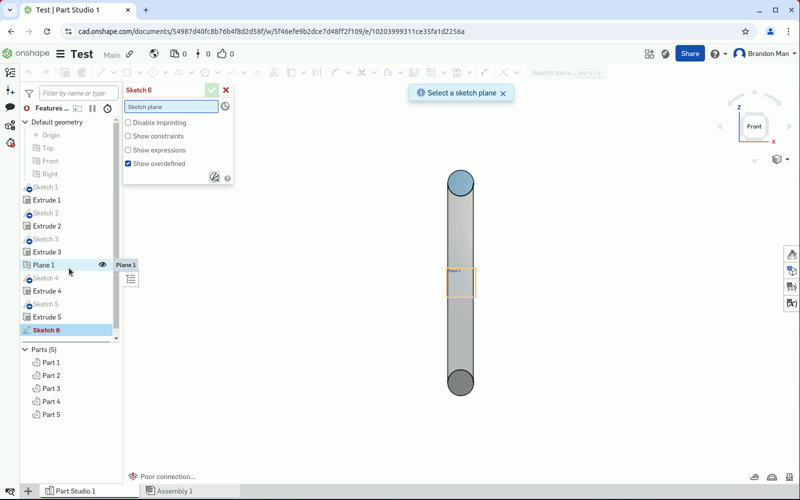
click(69, 267)
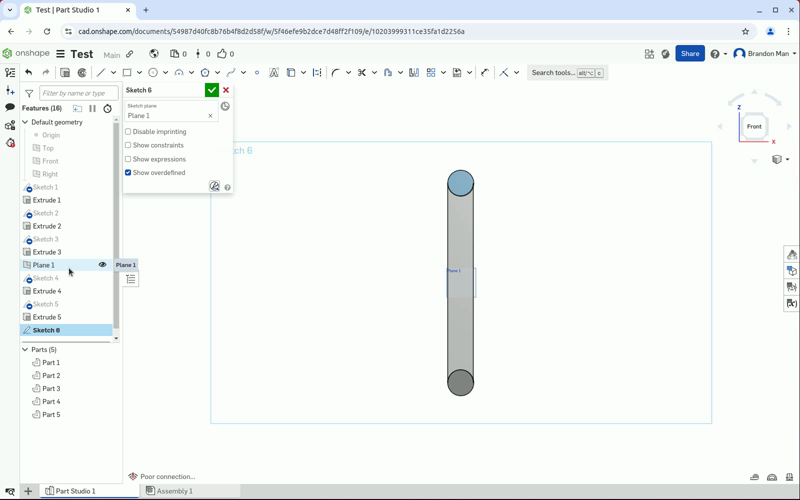
mouse_move(73, 352)
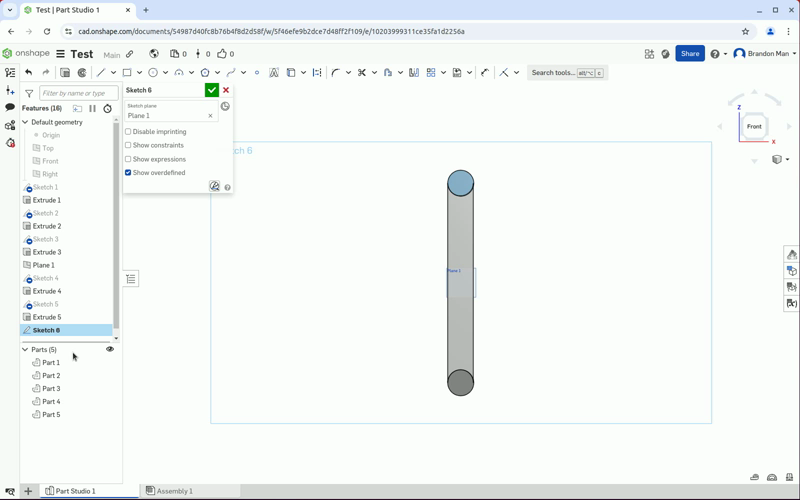
key(y)
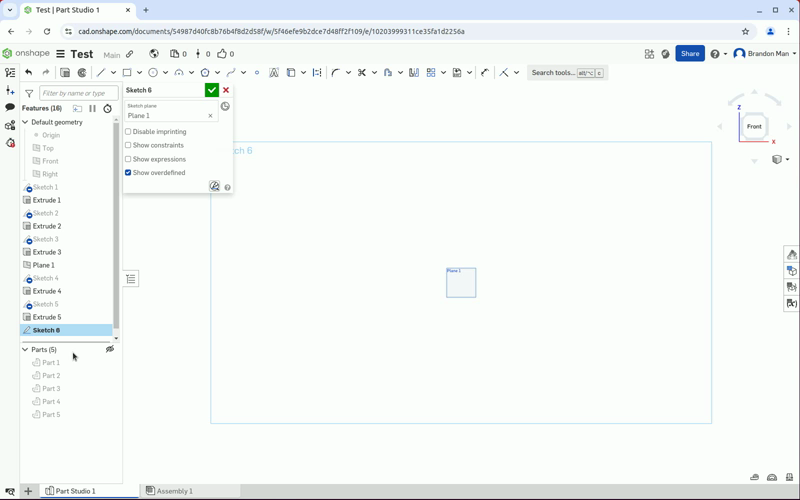
key(c)
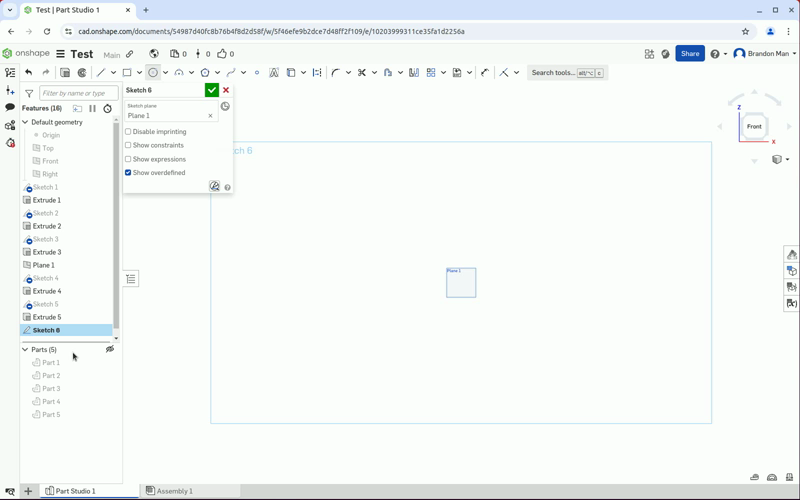
key_down(shift)
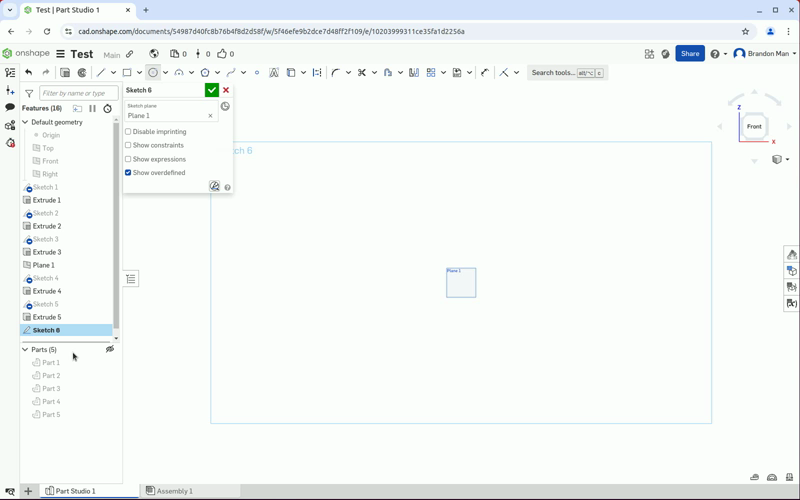
mouse_move(461, 282)
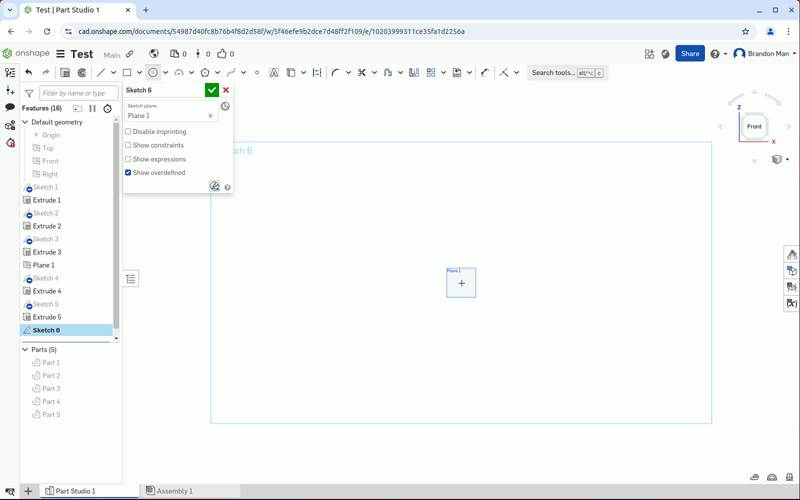
click(461, 282)
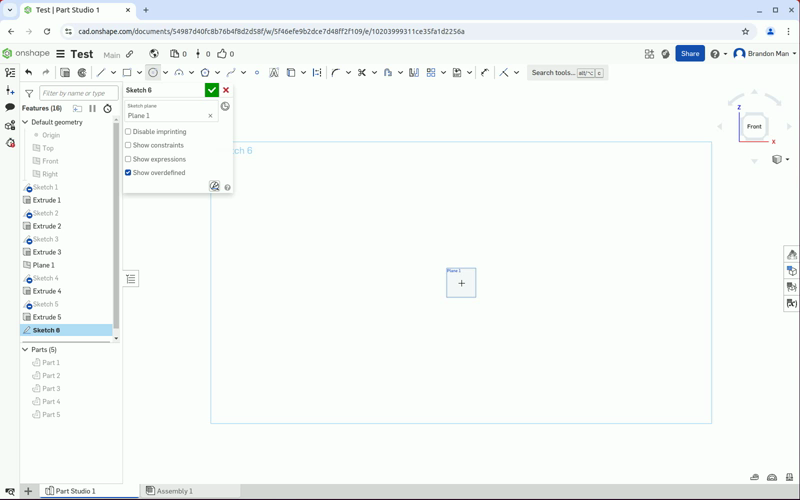
key_up(shift)
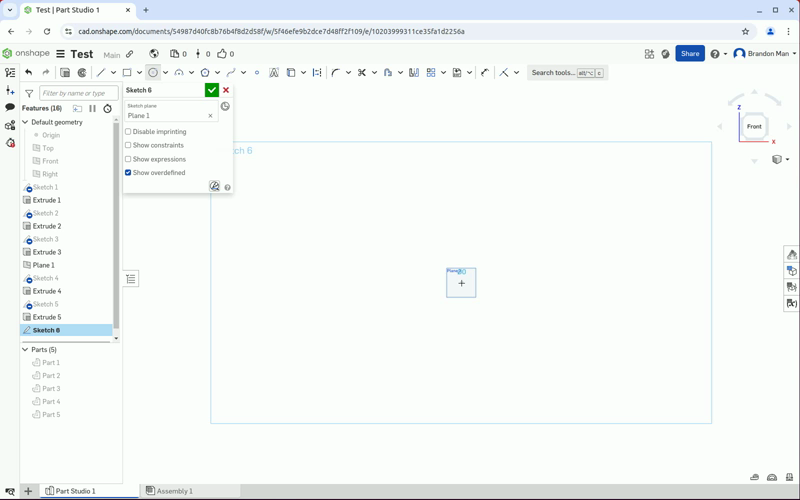
mouse_move(468, 282)
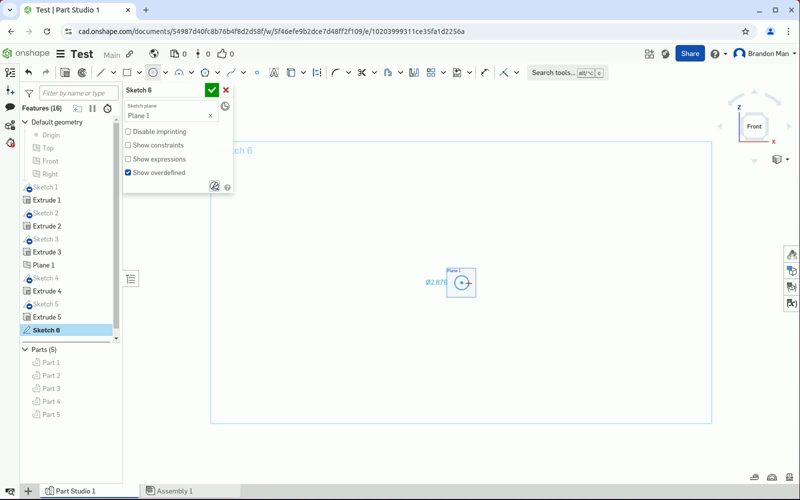
click(468, 282)
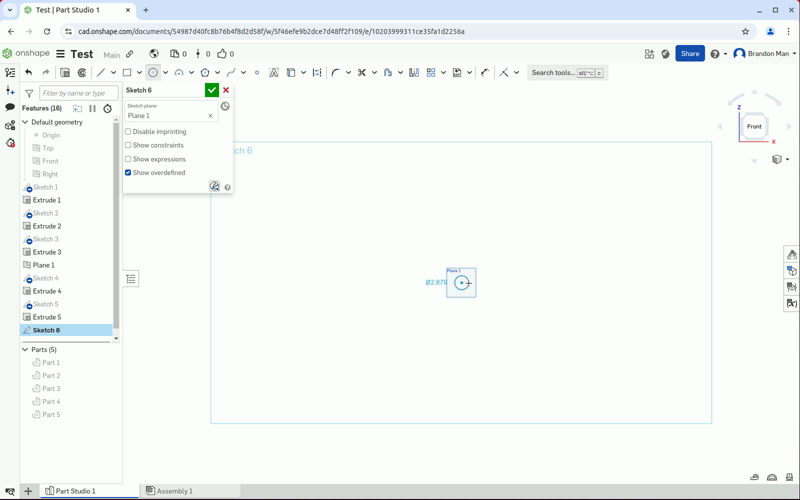
key(esc)
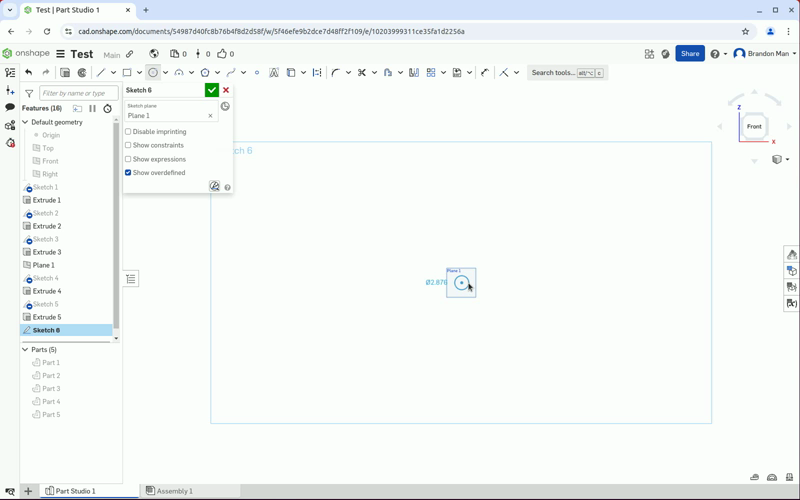
mouse_move(458, 285)
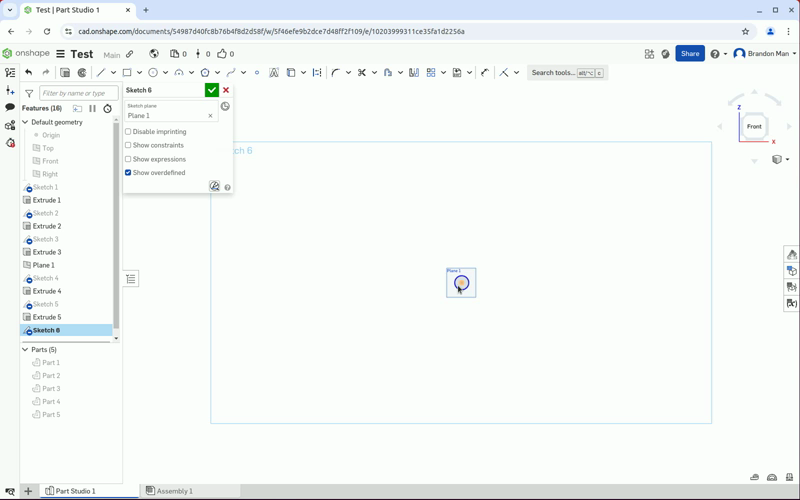
scroll(6)
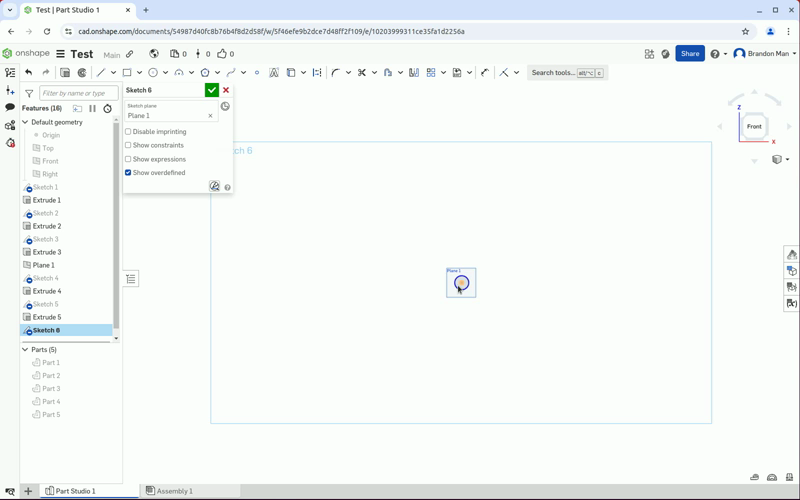
scroll(6)
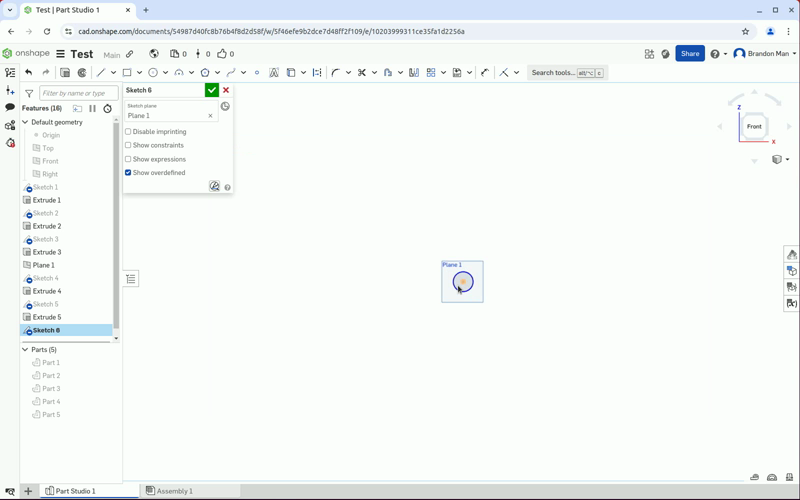
scroll(6)
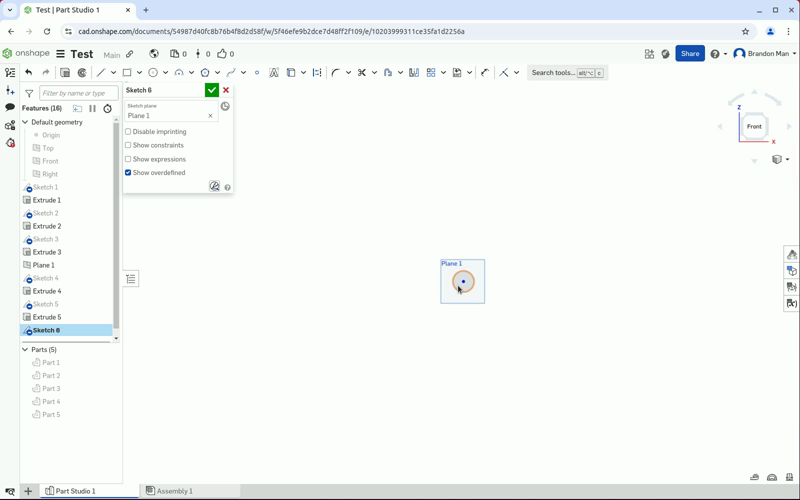
scroll(6)
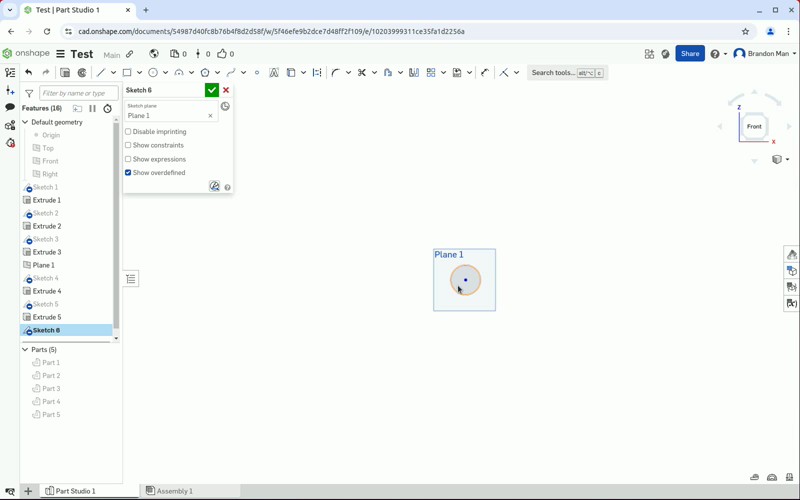
scroll(6)
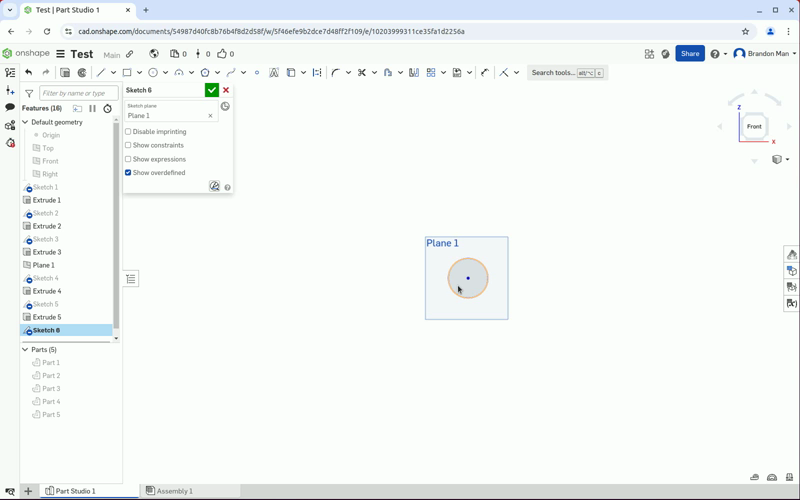
scroll(6)
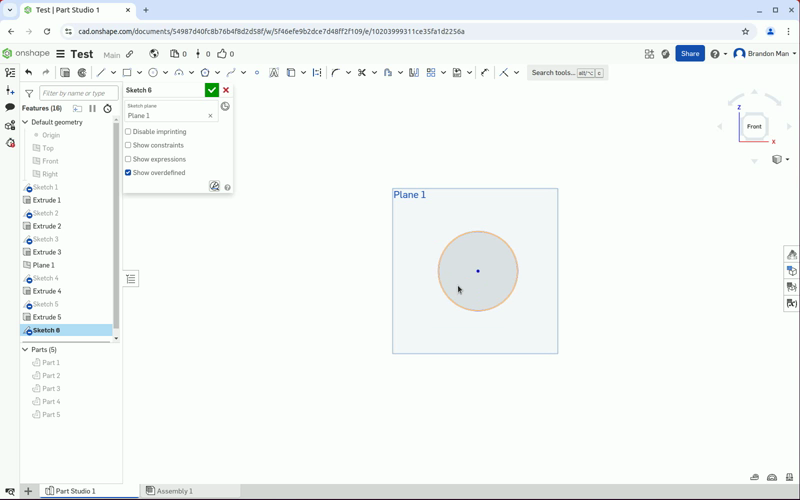
scroll(6)
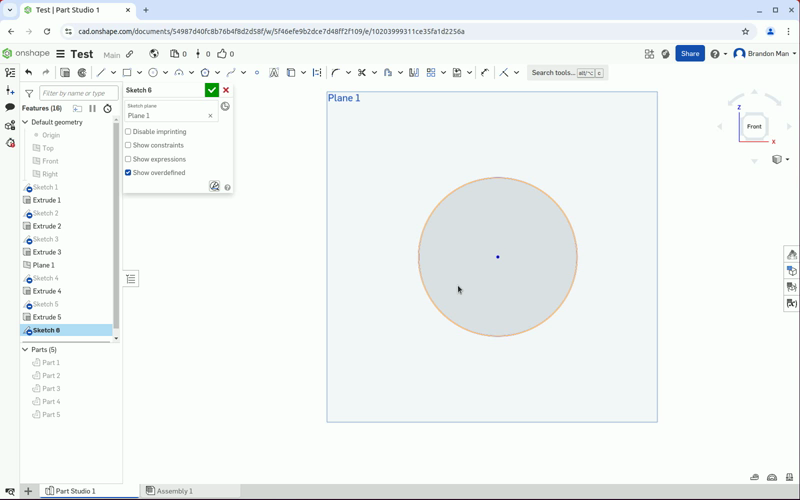
click(458, 285)
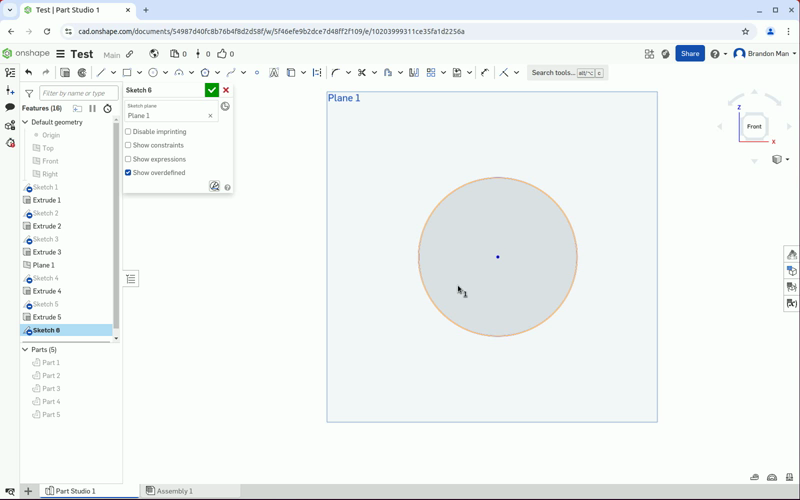
scroll(-6)
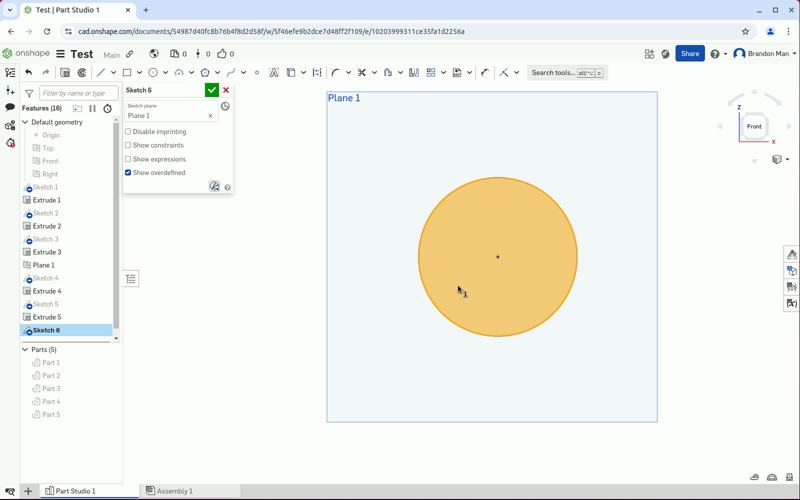
scroll(-6)
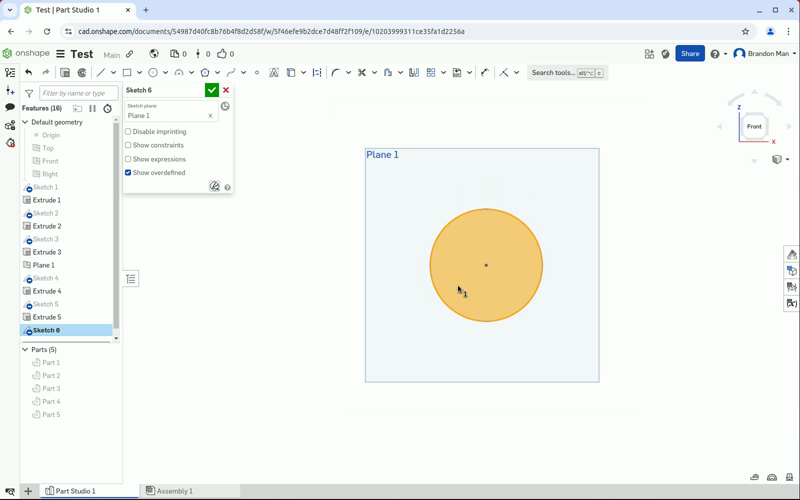
scroll(-6)
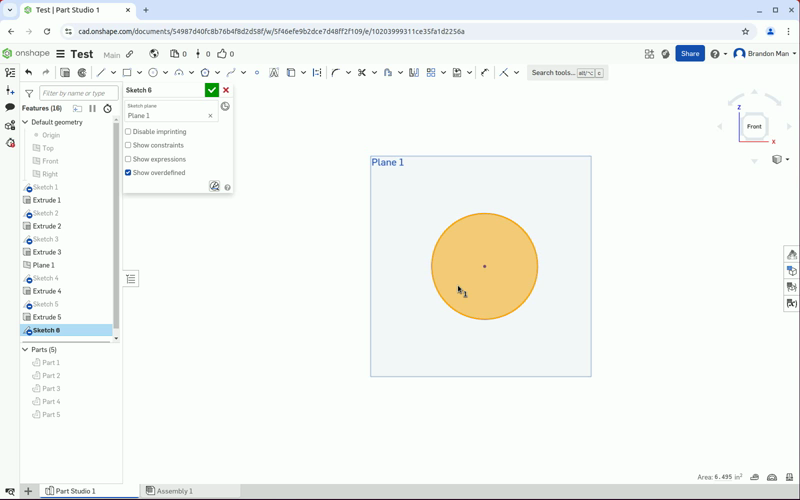
scroll(-6)
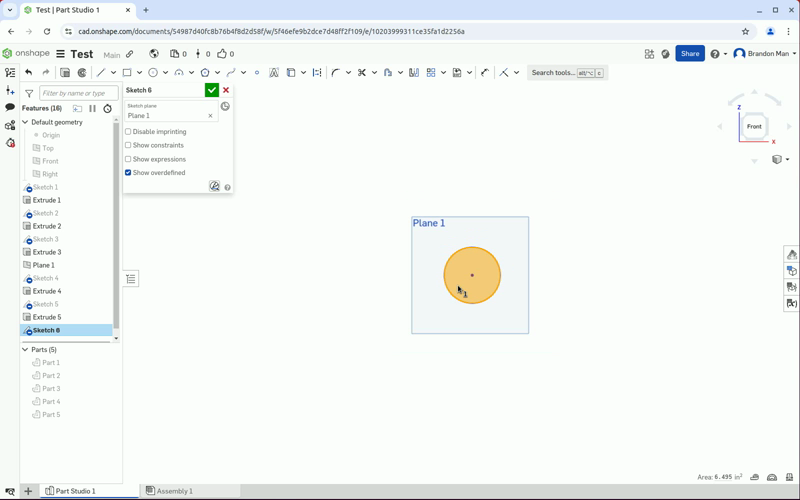
scroll(-6)
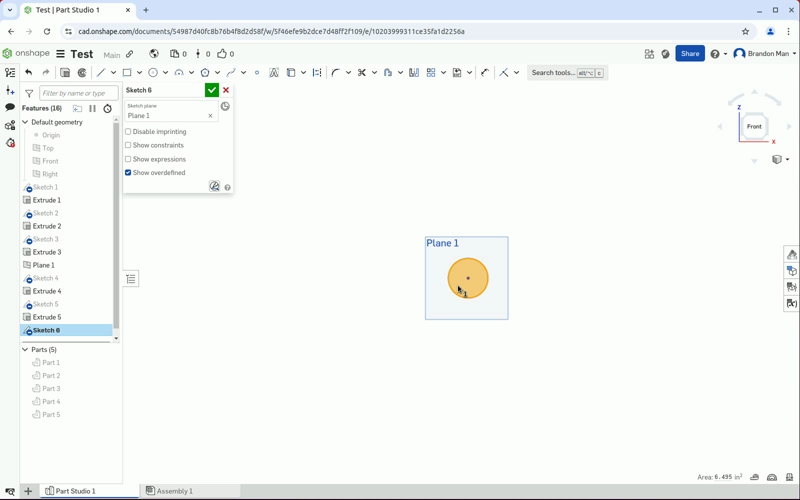
scroll(-6)
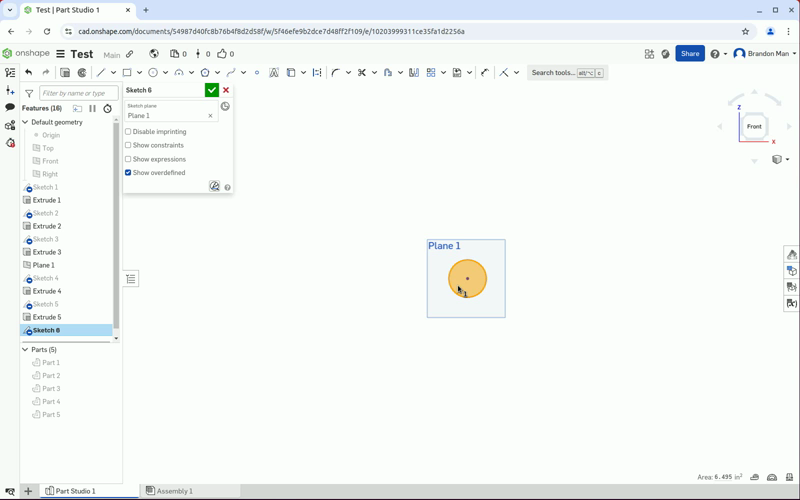
scroll(-6)
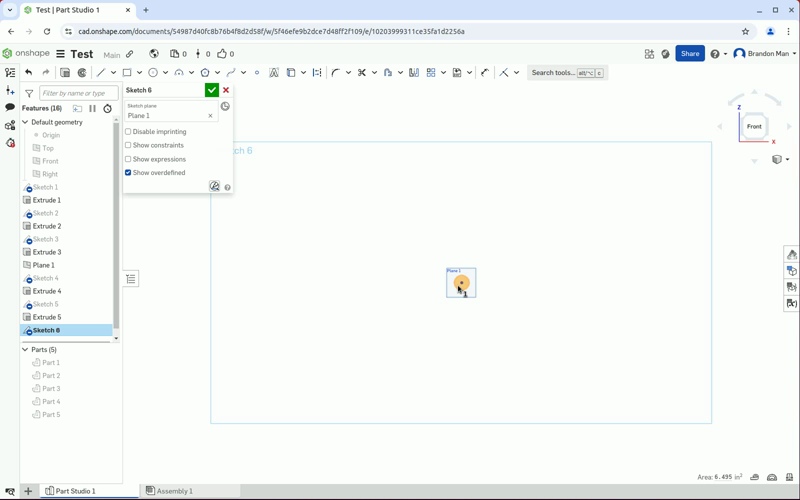
mouse_move(73, 352)
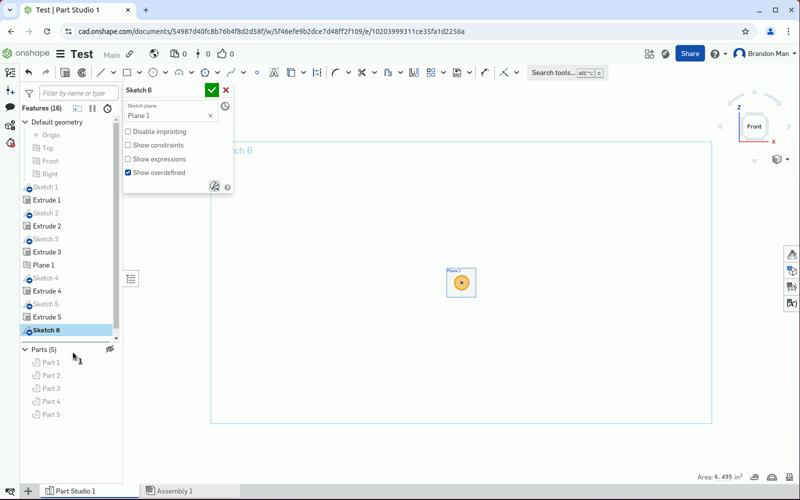
key(shift+y)
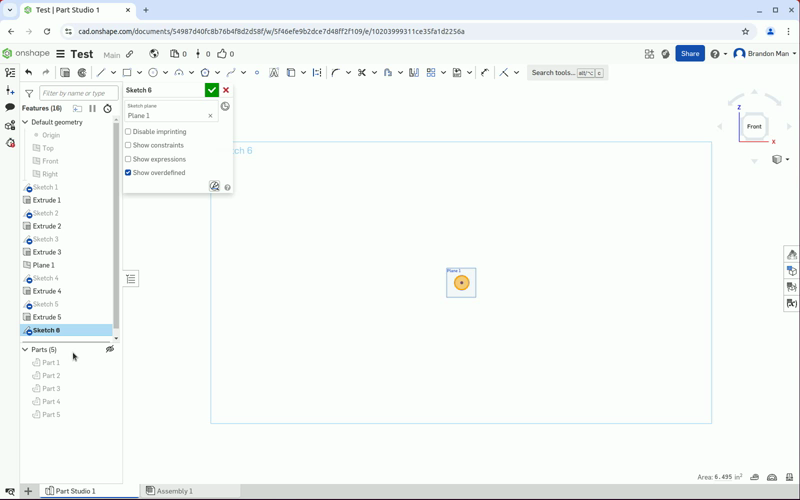
key(shift+e)
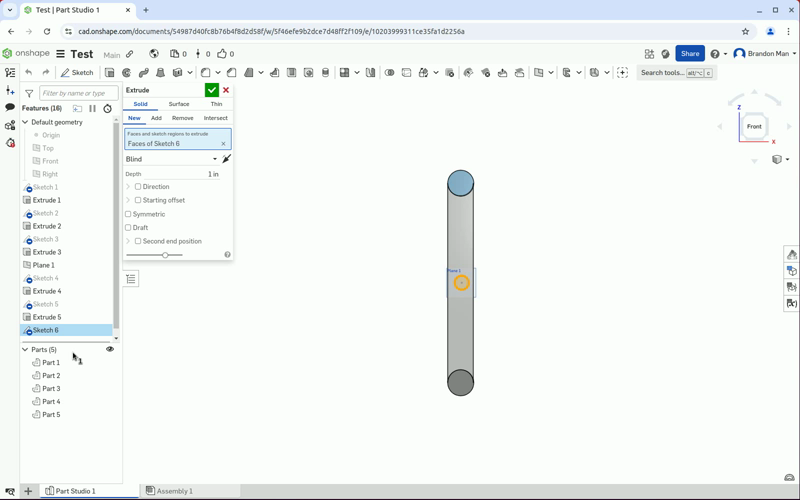
mouse_move(143, 106)
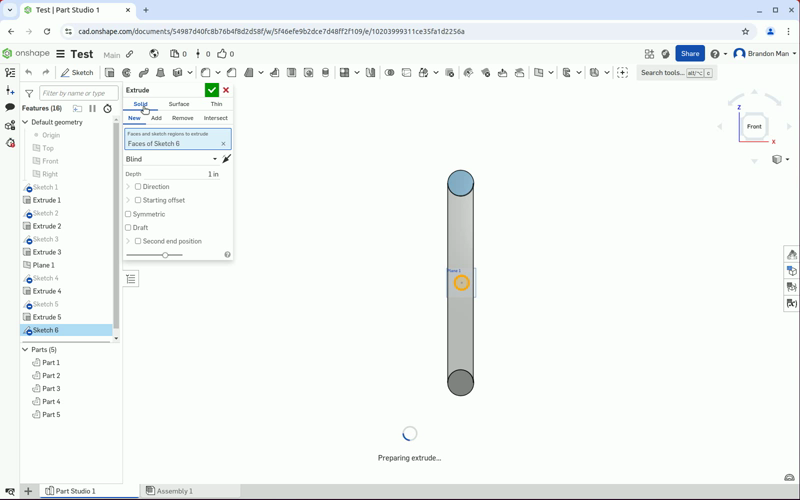
click(143, 106)
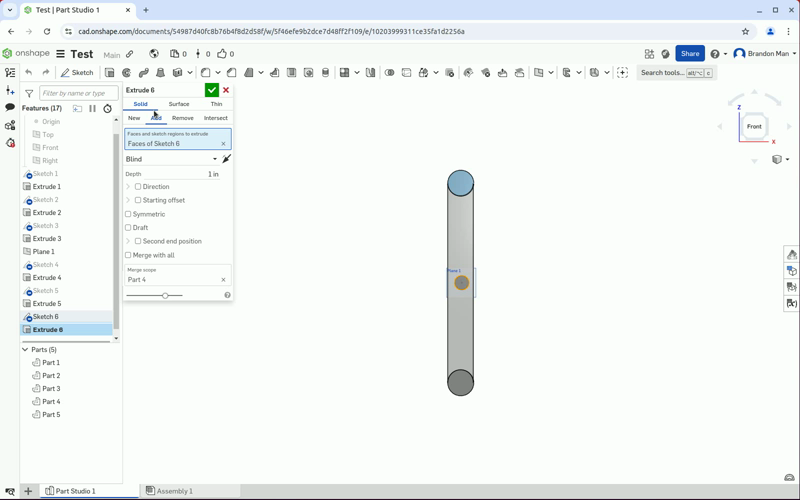
mouse_move(186, 120)
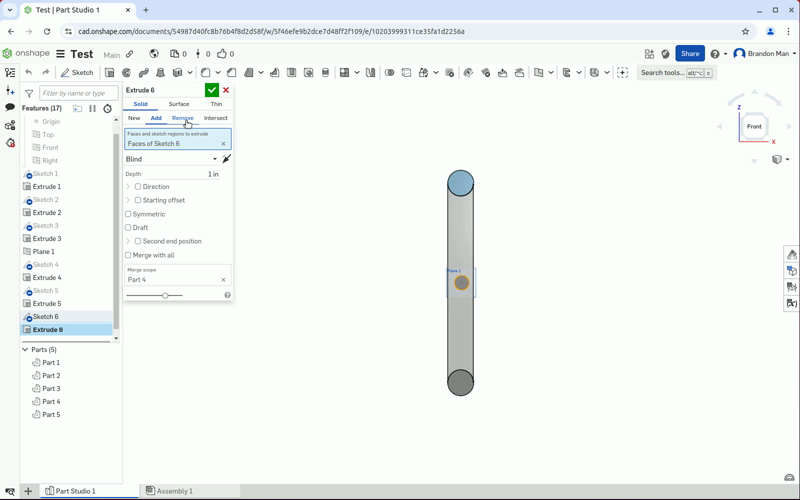
click(186, 120)
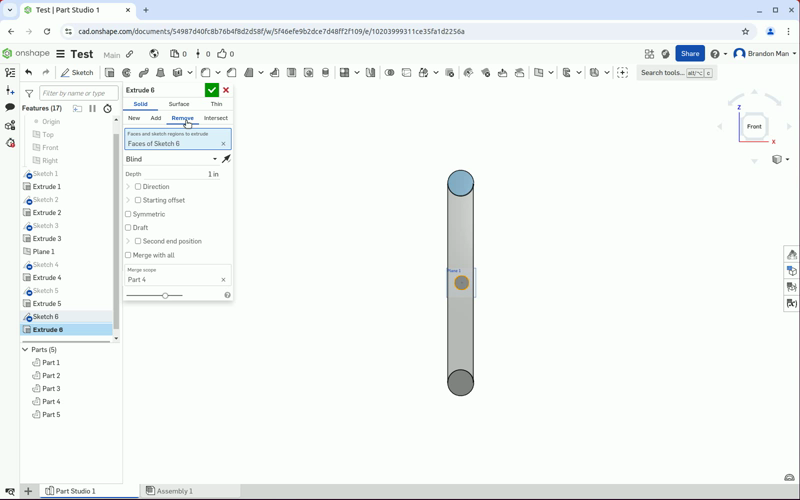
key(tab, 4)
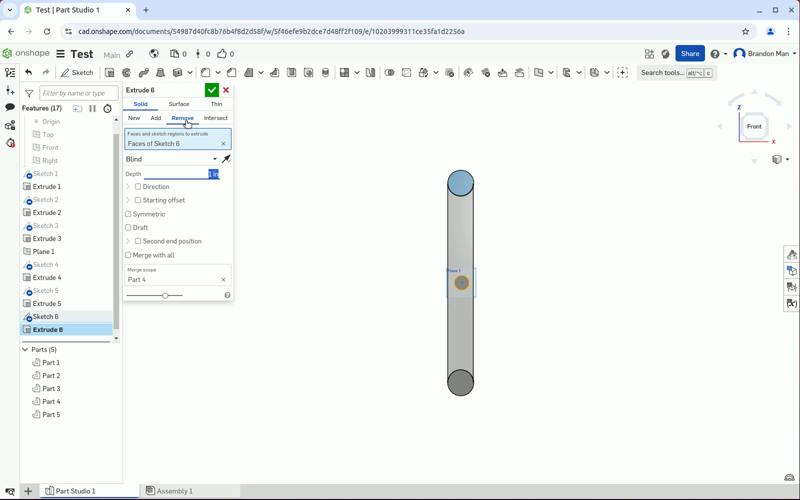
text(6.499)
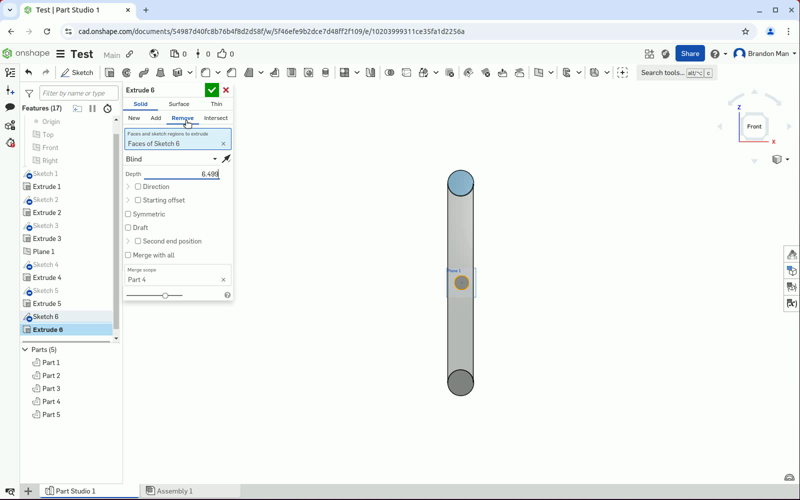
key(tab, 6)
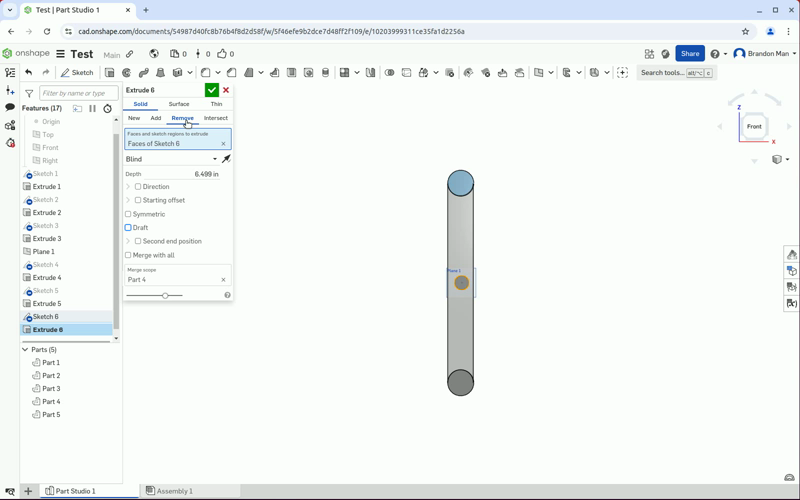
key(space)
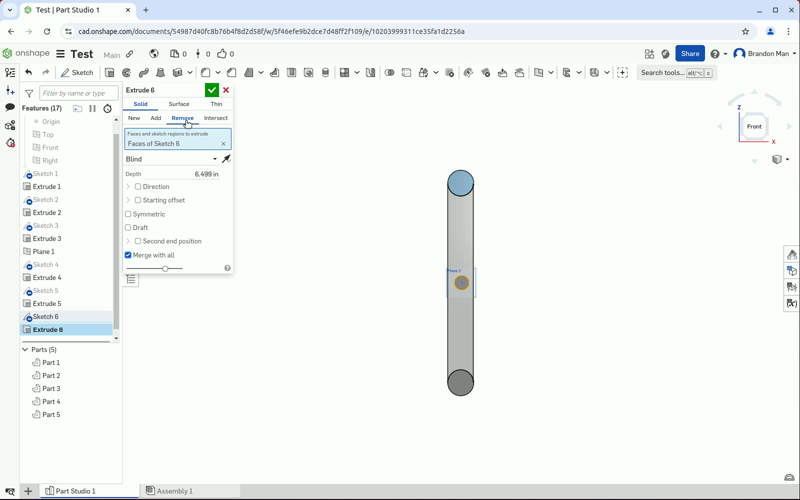
key(enter)
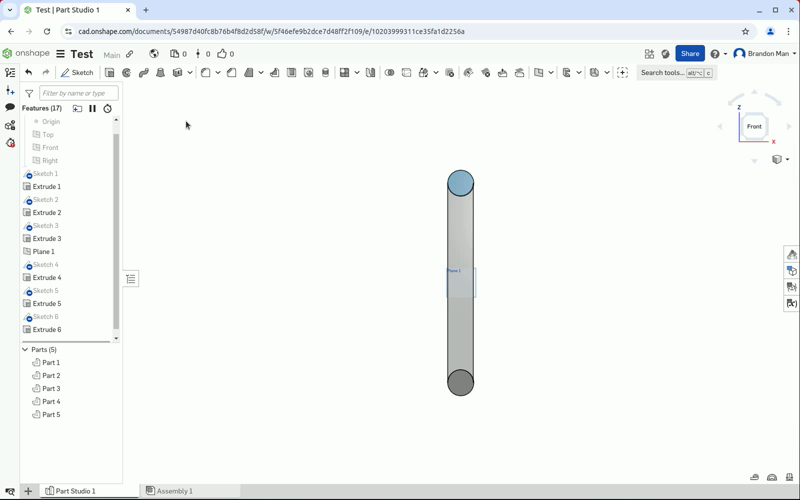
key(shift+h)
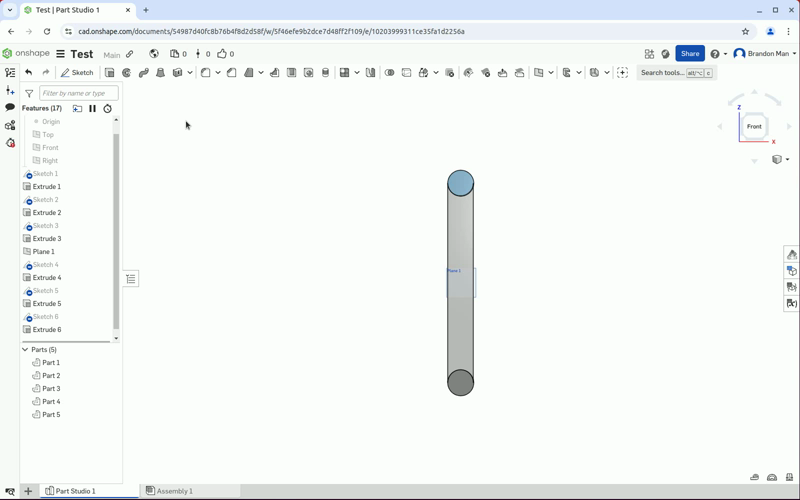
key(shift+h)
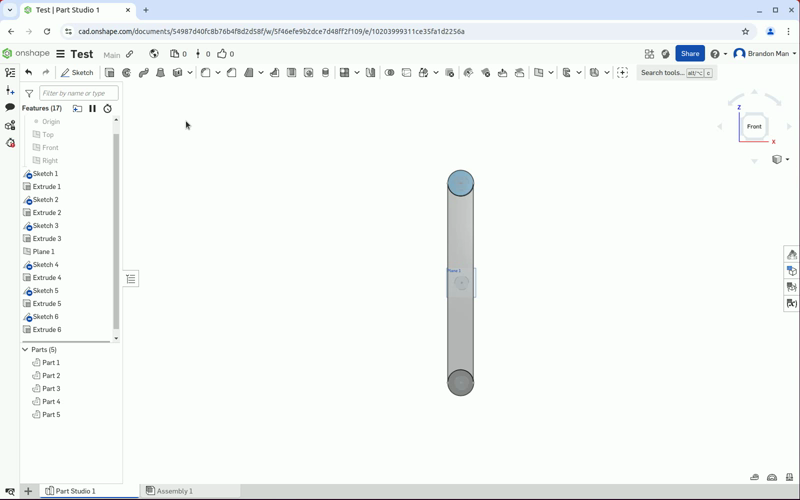
key(shift+7)
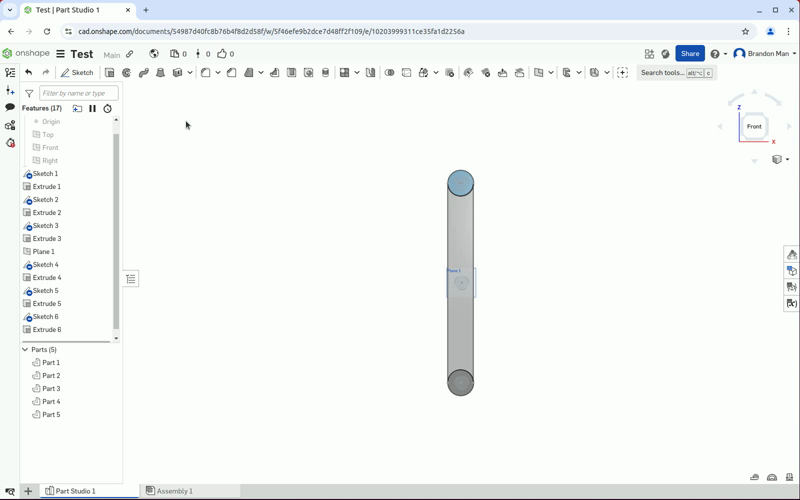
key(left, 2)
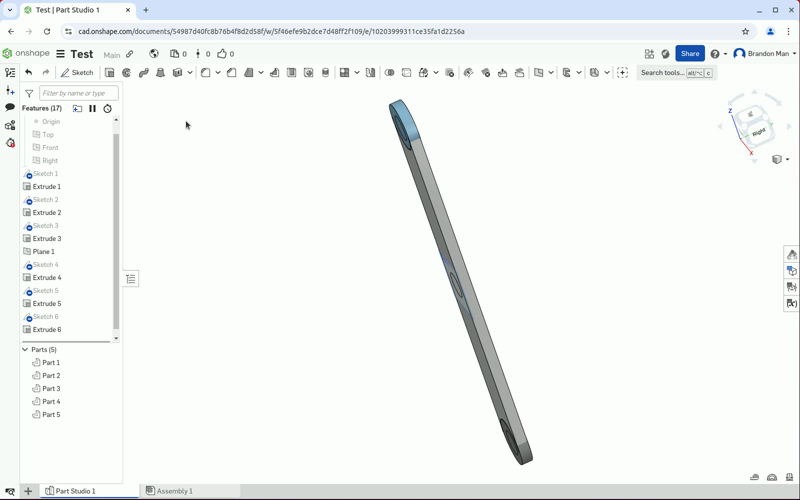
key(down, 2)
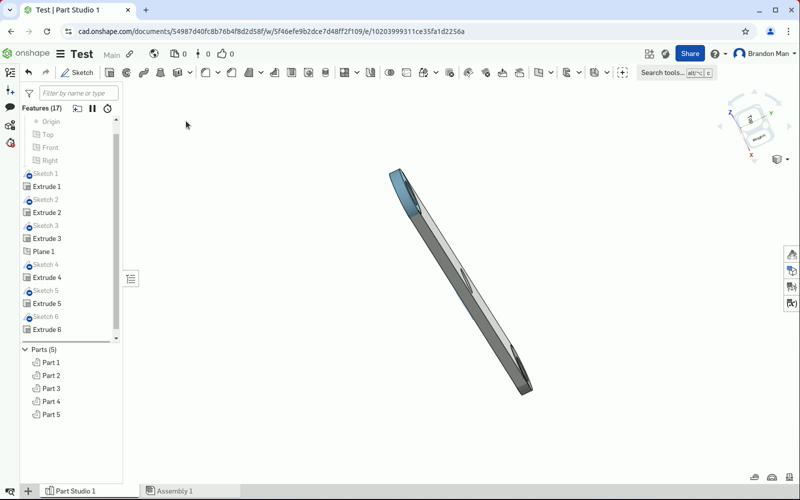
key(up, 2)
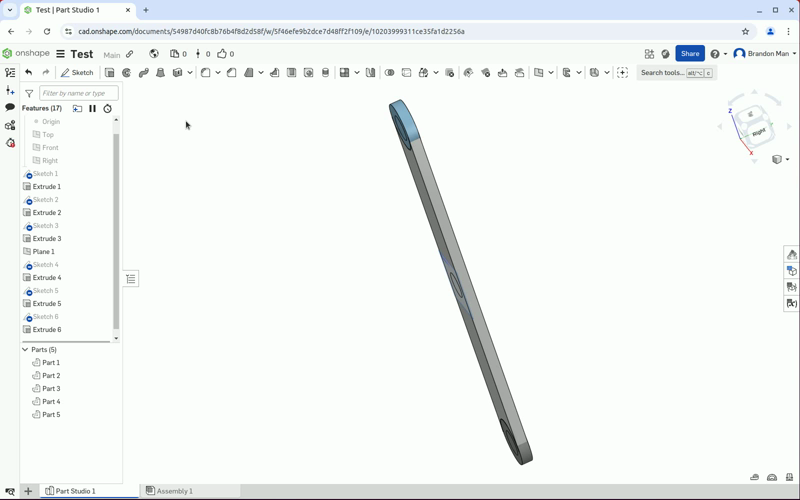
key(right, 2)
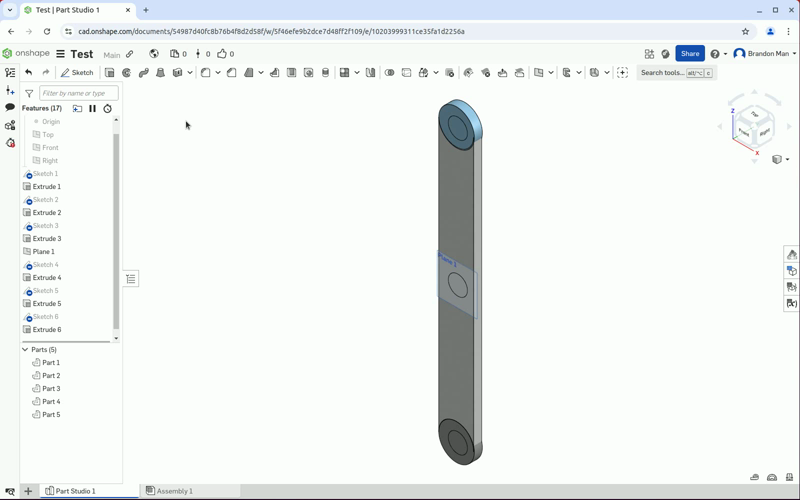
mouse_move(69, 176)
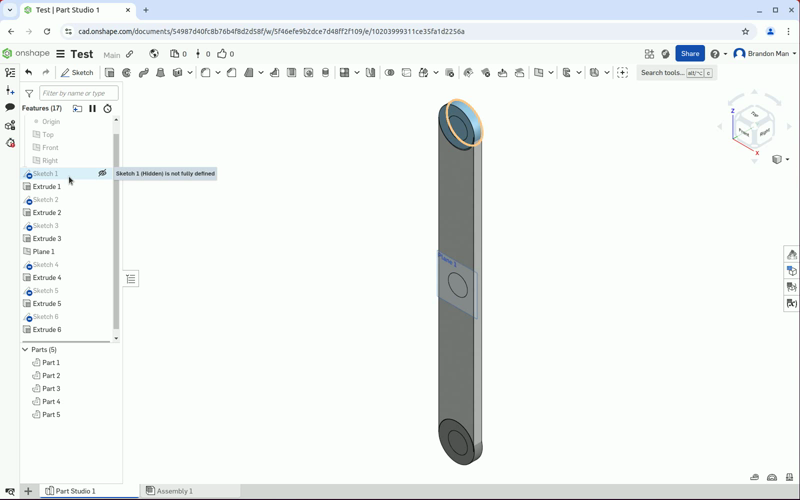
click(69, 176)